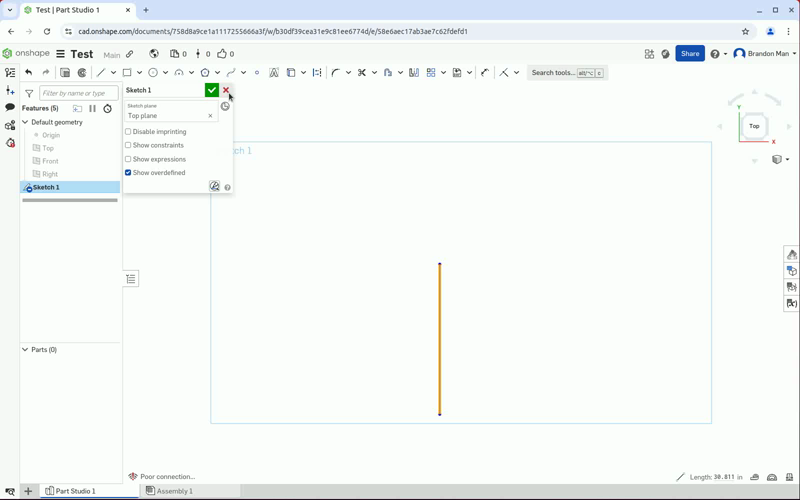
key(shift+h)
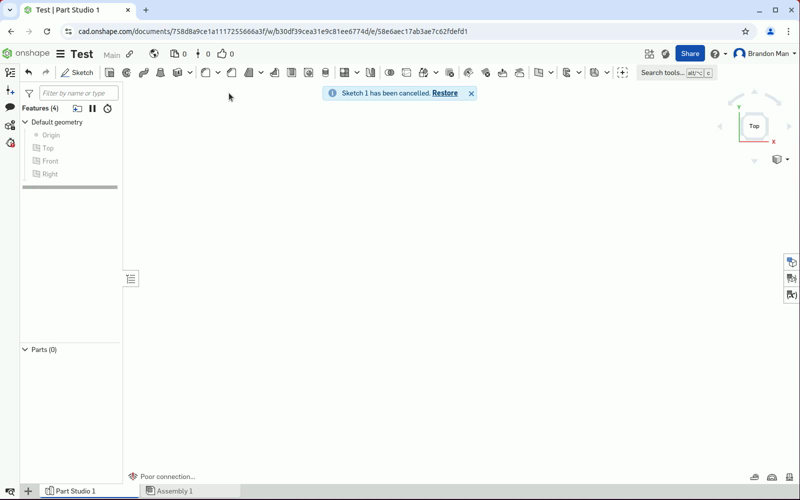
mouse_move(73, 352)
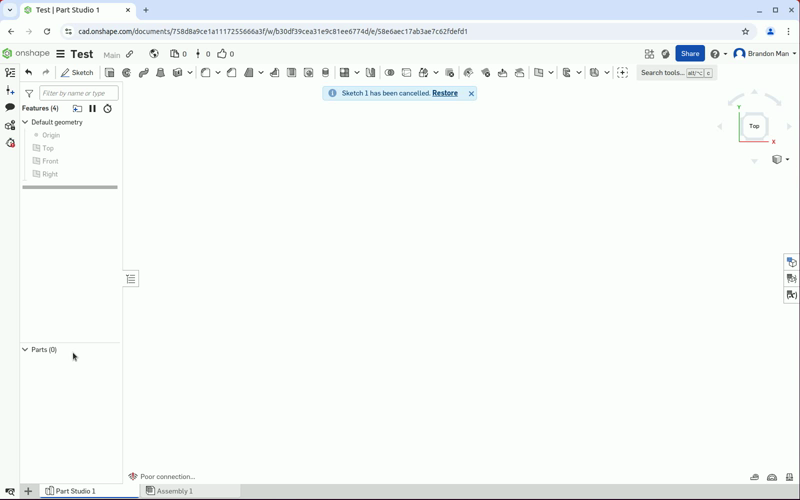
key(y)
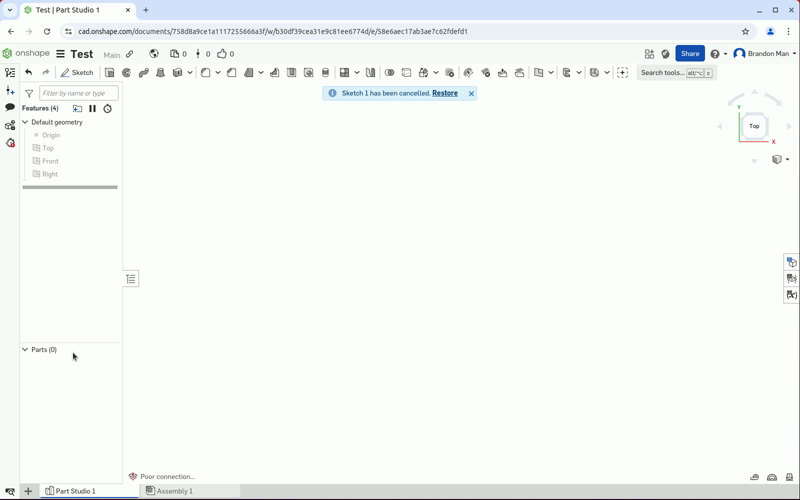
key(shift+p)
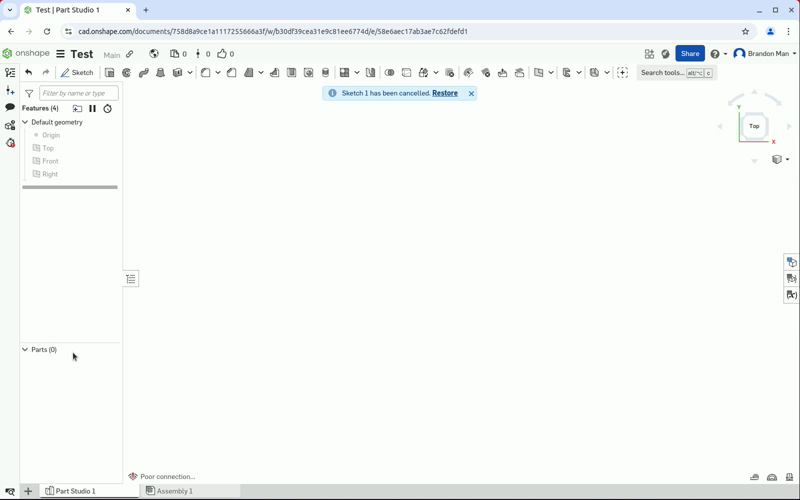
key(space)
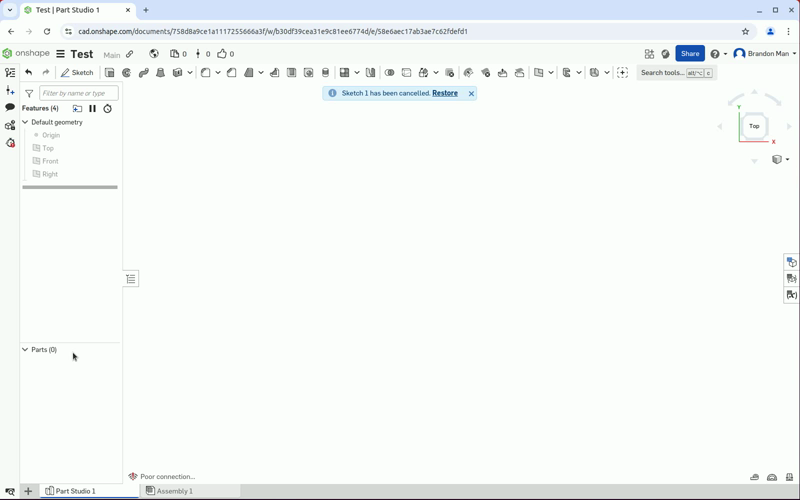
key_down(shift)
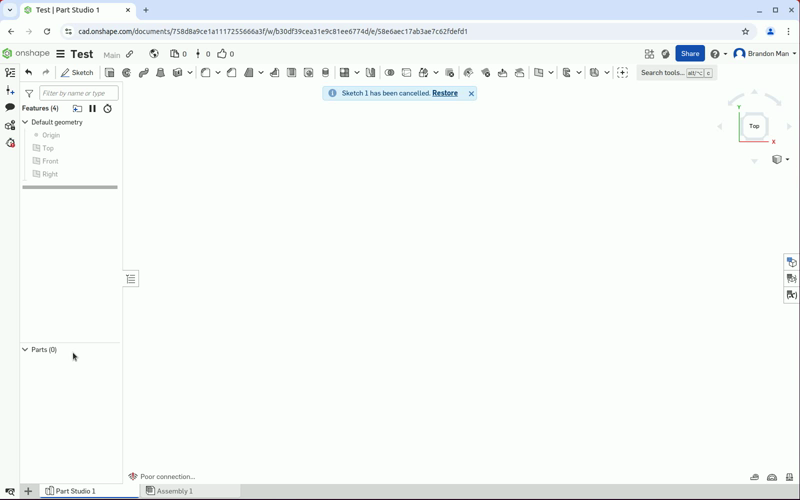
key(up)
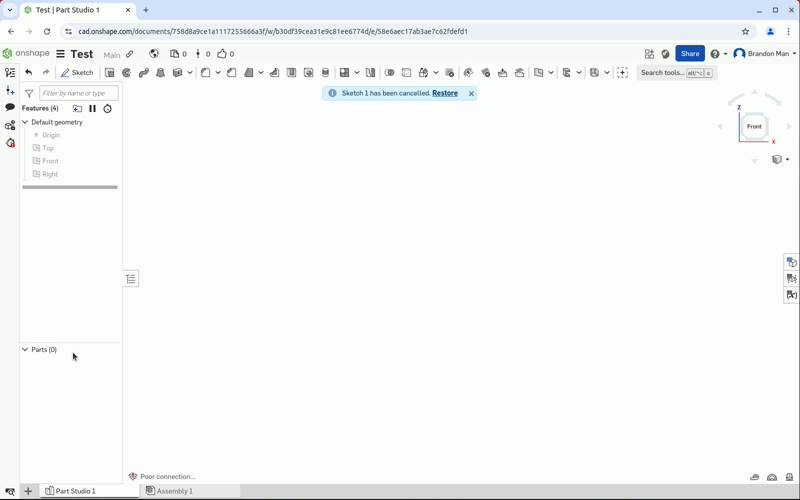
key_up(shift)
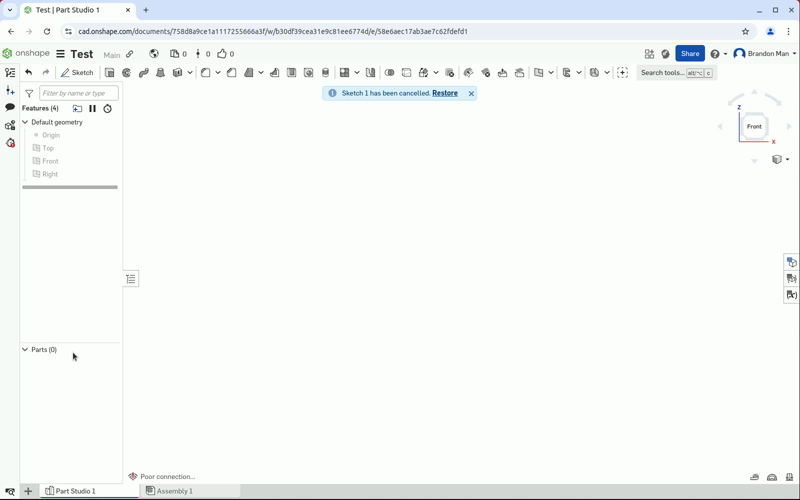
mouse_move(73, 352)
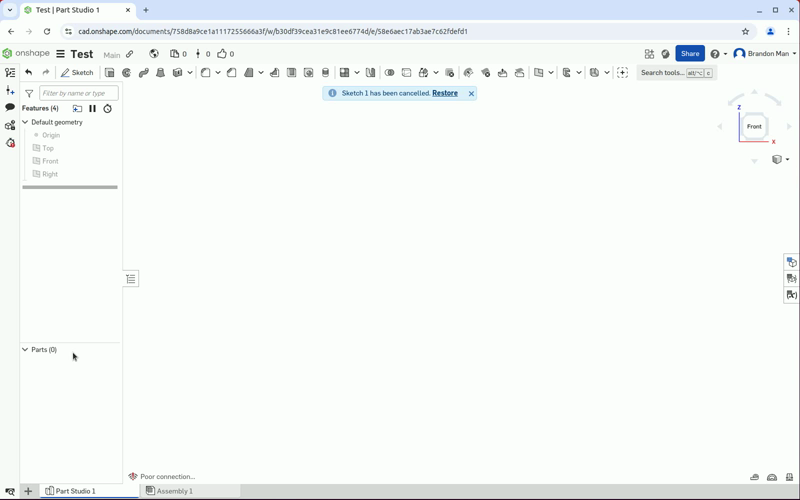
key(shift+y)
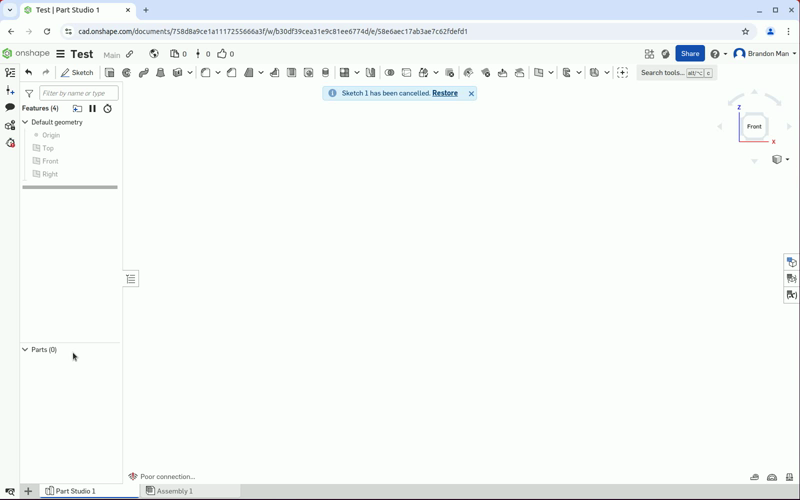
key(shift+s)
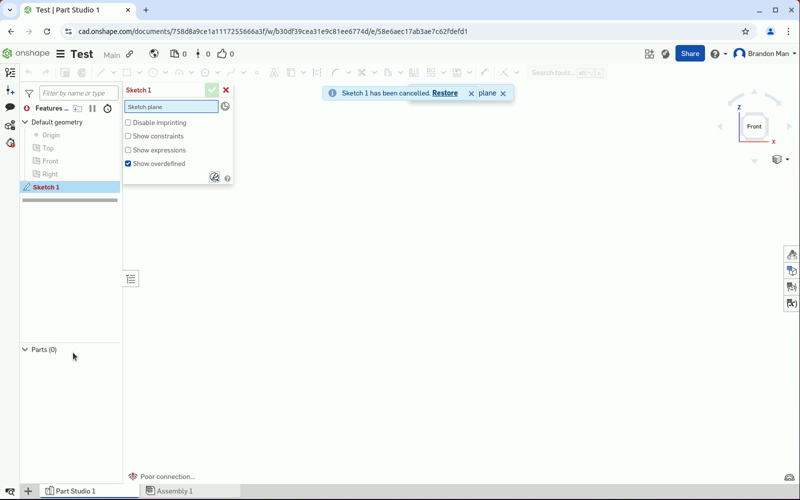
mouse_move(73, 163)
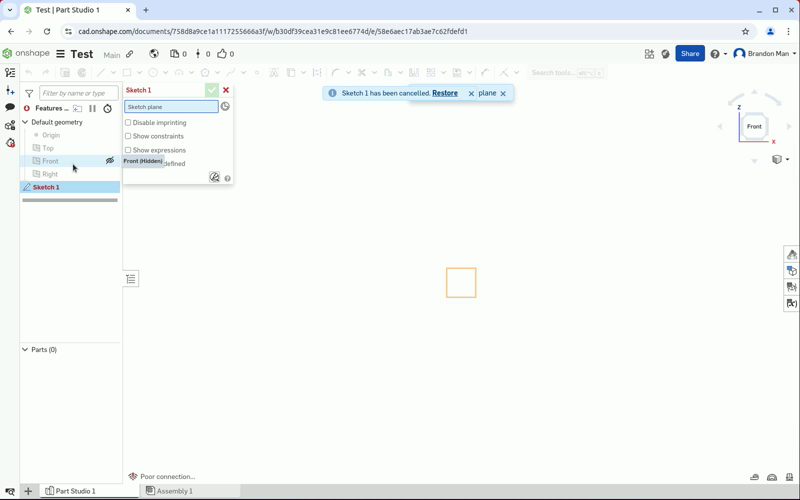
click(73, 163)
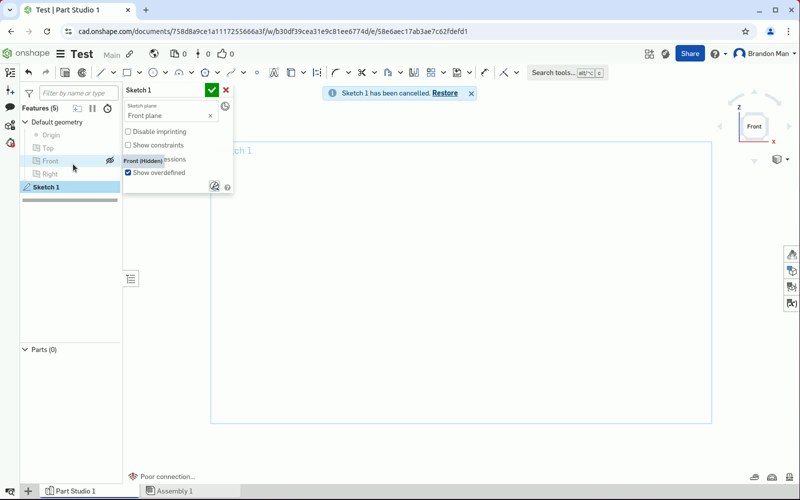
mouse_move(73, 352)
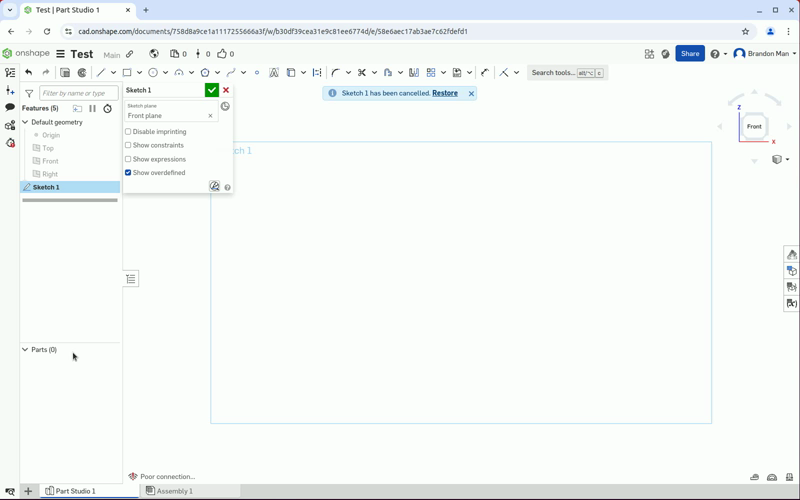
key(y)
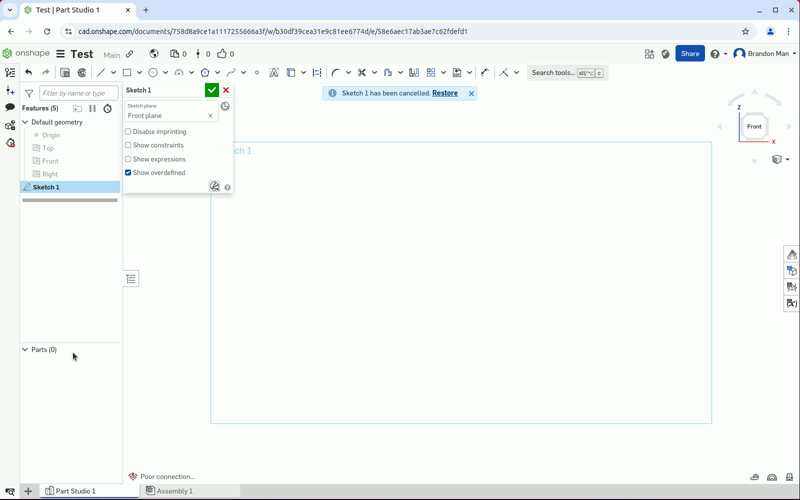
key(l)
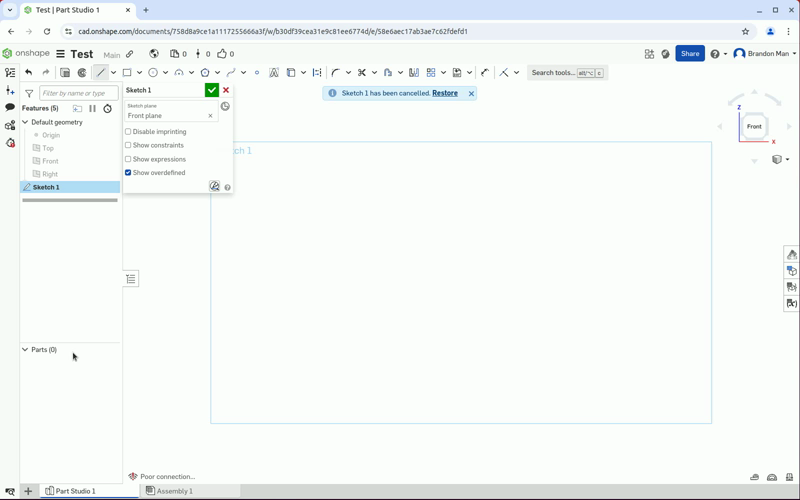
key_down(shift)
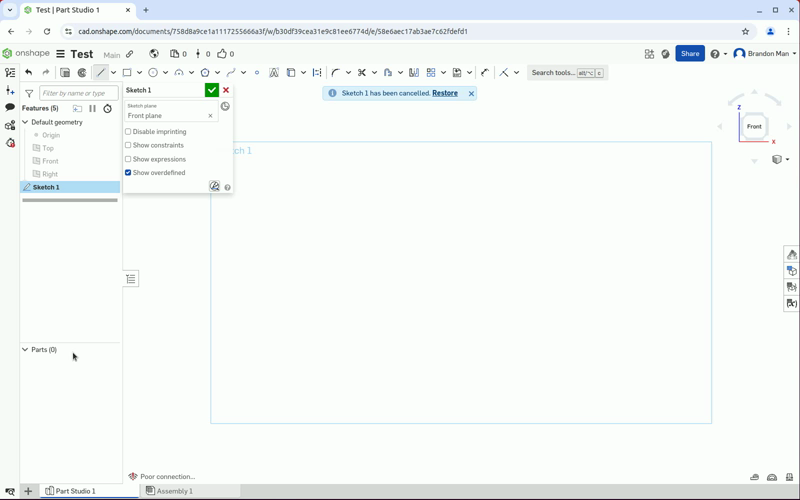
mouse_move(447, 271)
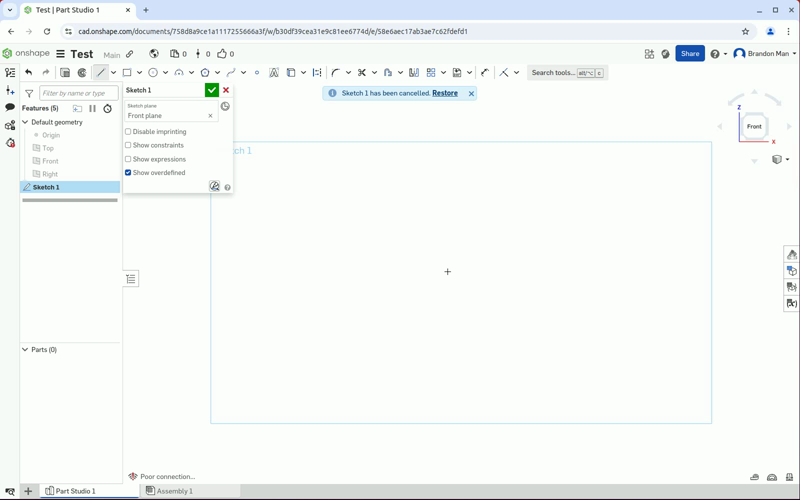
click(447, 271)
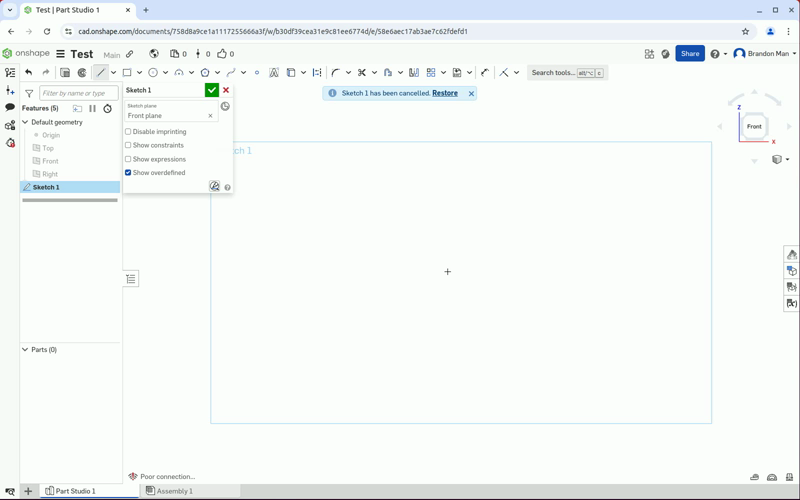
key_up(shift)
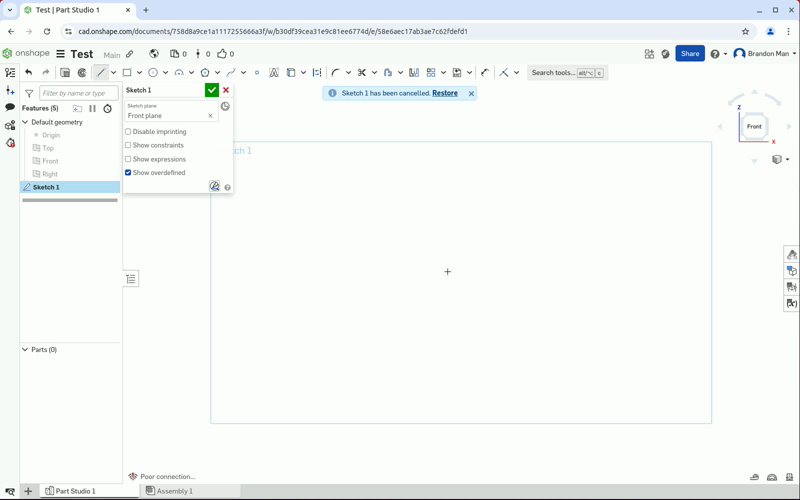
key_down(shift)
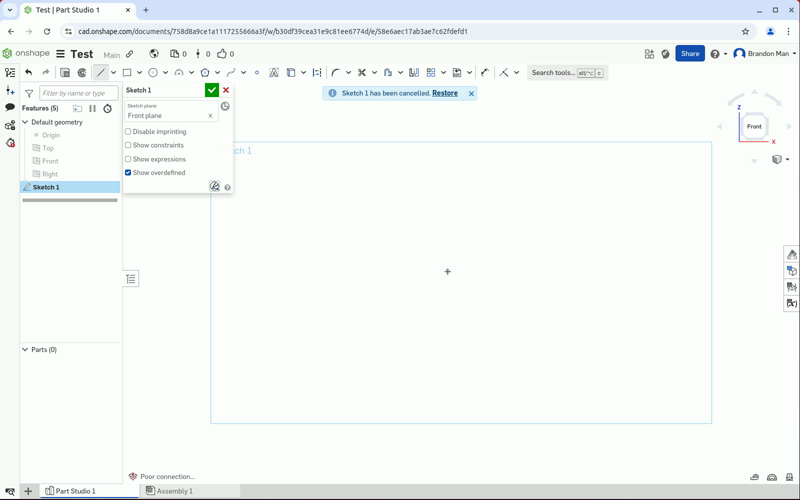
mouse_move(515, 271)
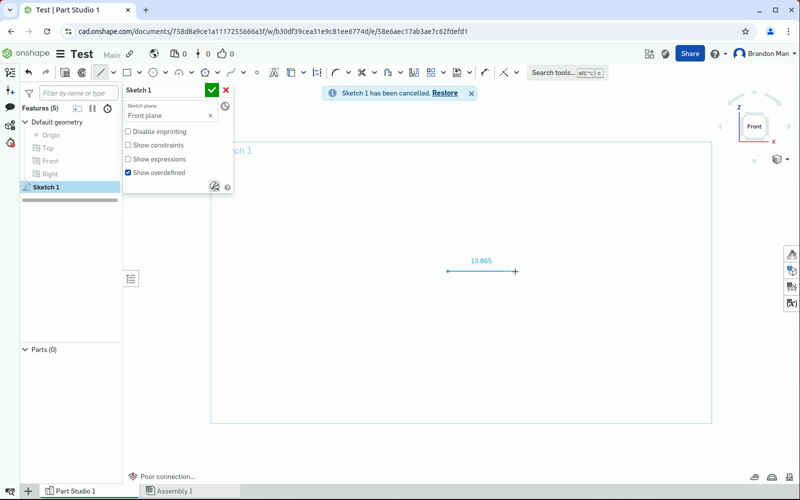
click(515, 271)
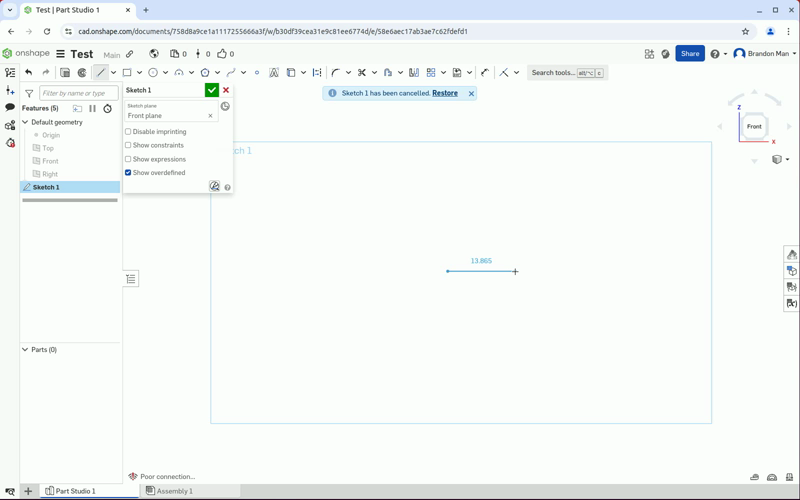
key_up(shift)
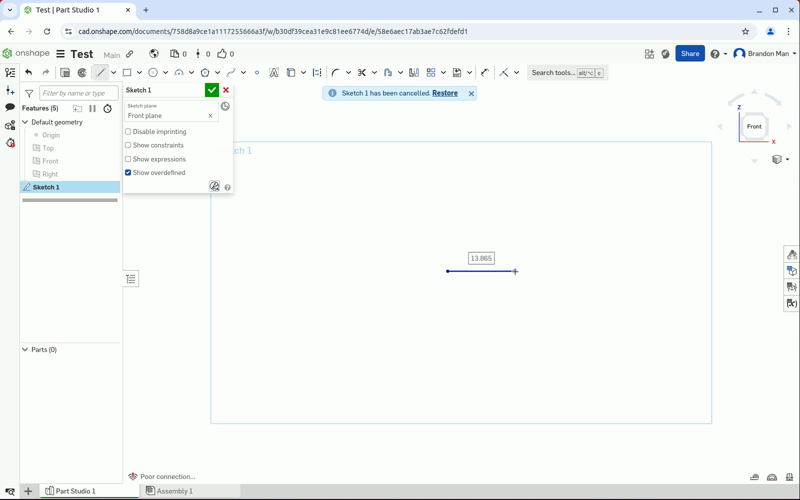
key_down(shift)
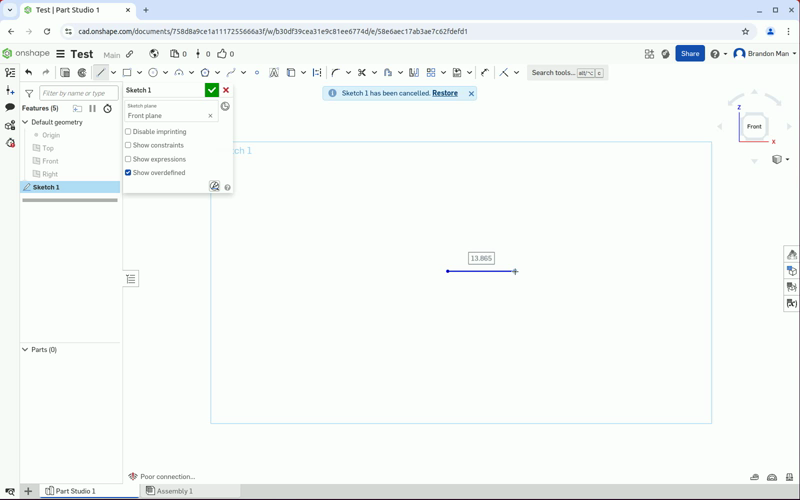
mouse_move(545, 271)
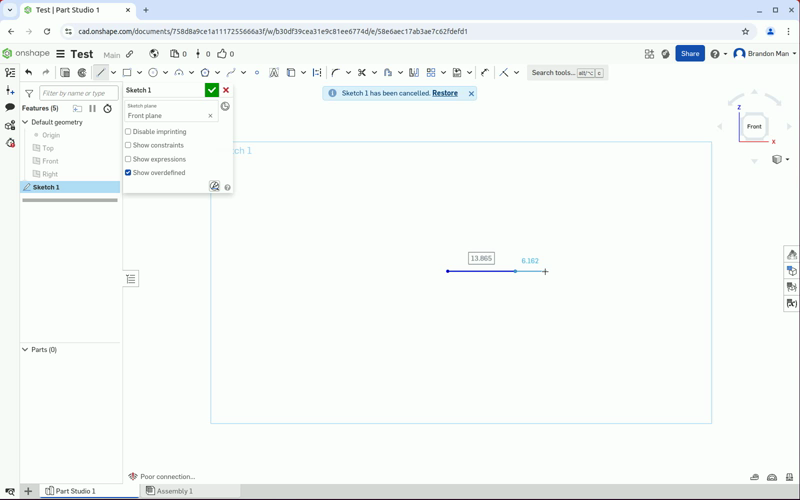
mouse_move(515, 264)
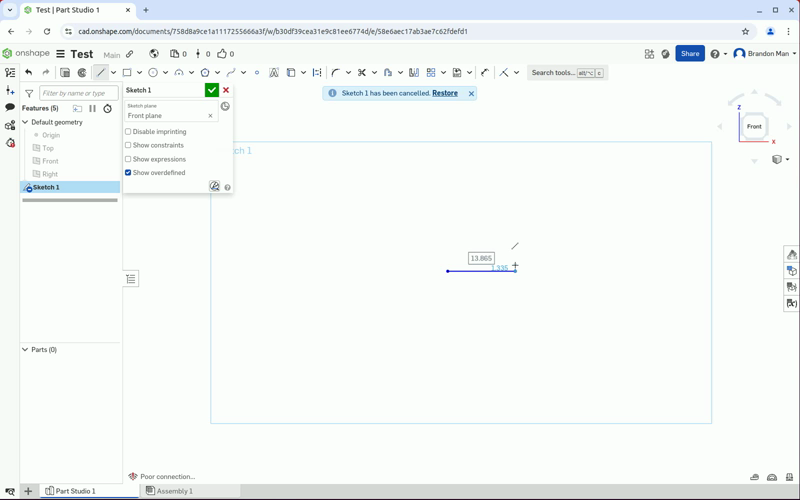
scroll(6)
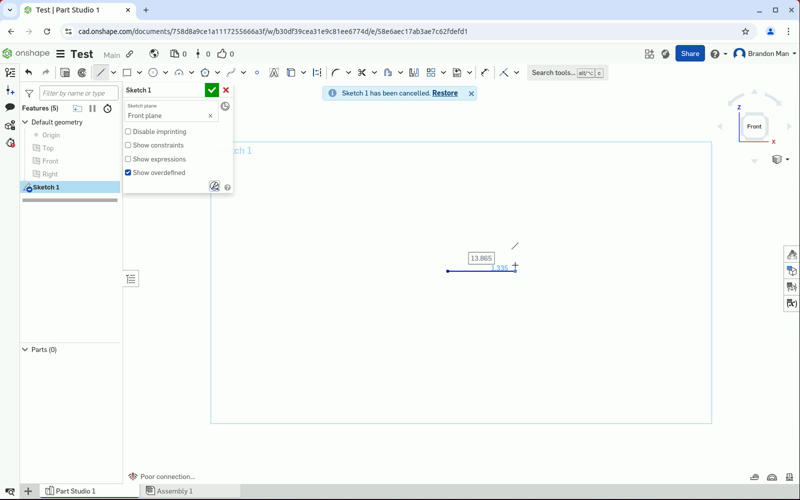
scroll(6)
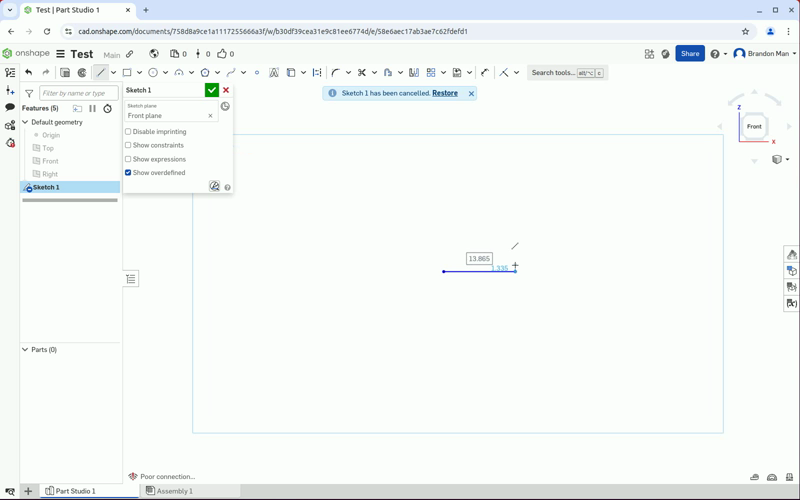
scroll(6)
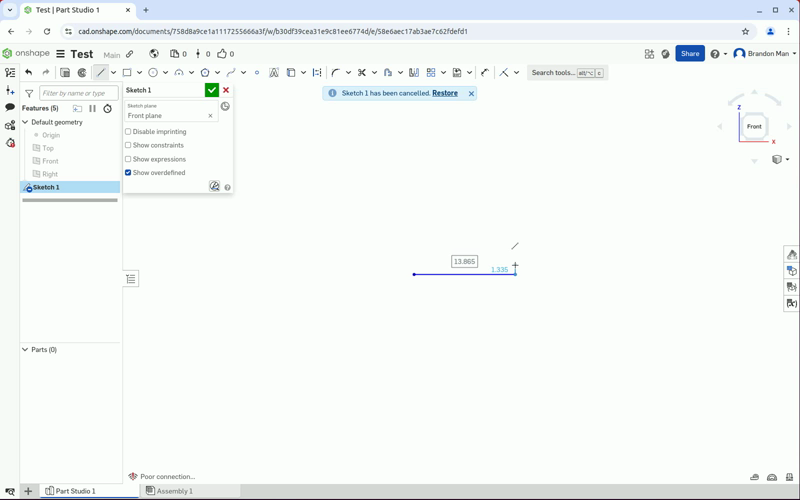
scroll(6)
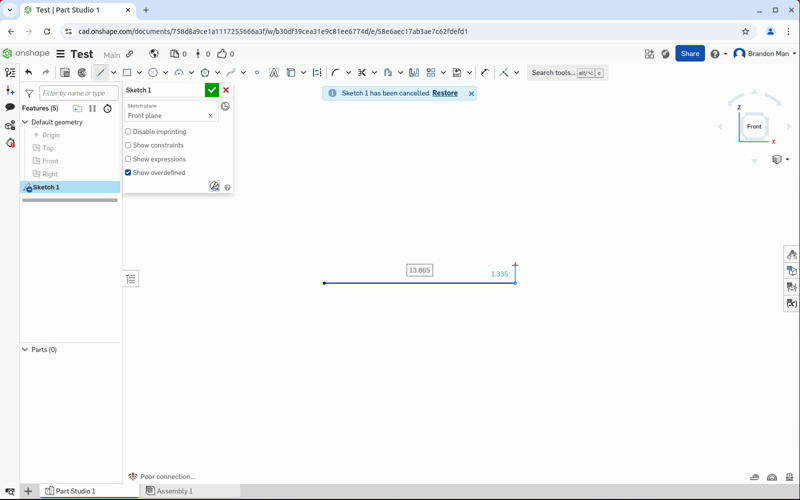
scroll(6)
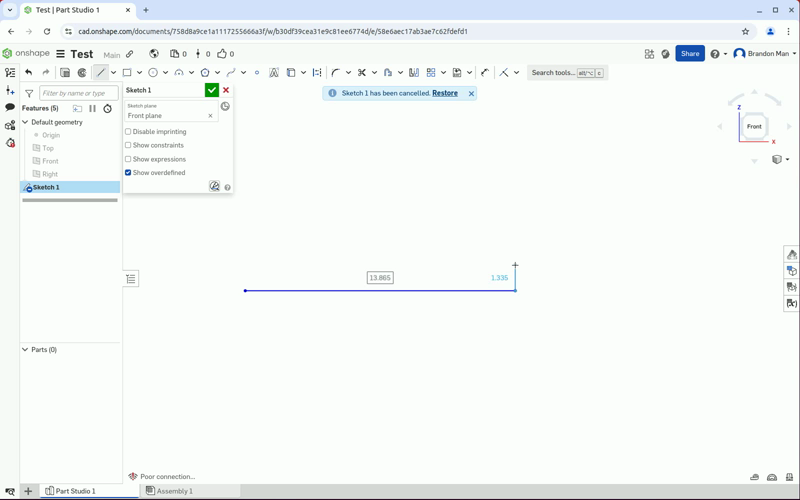
scroll(6)
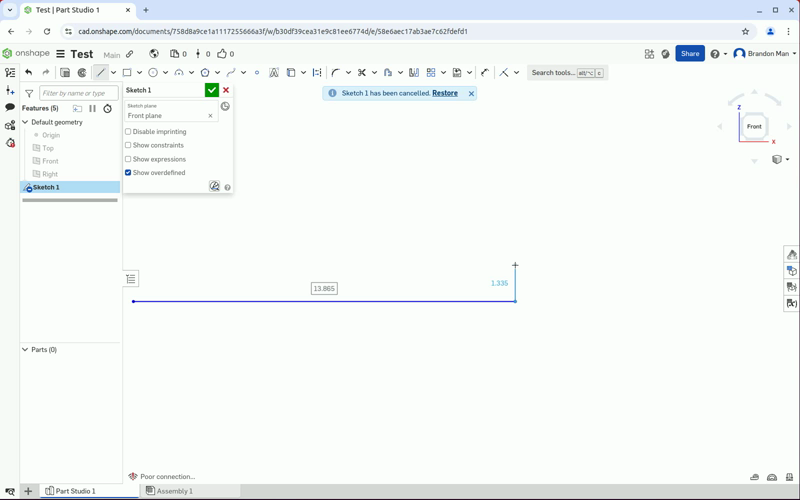
scroll(6)
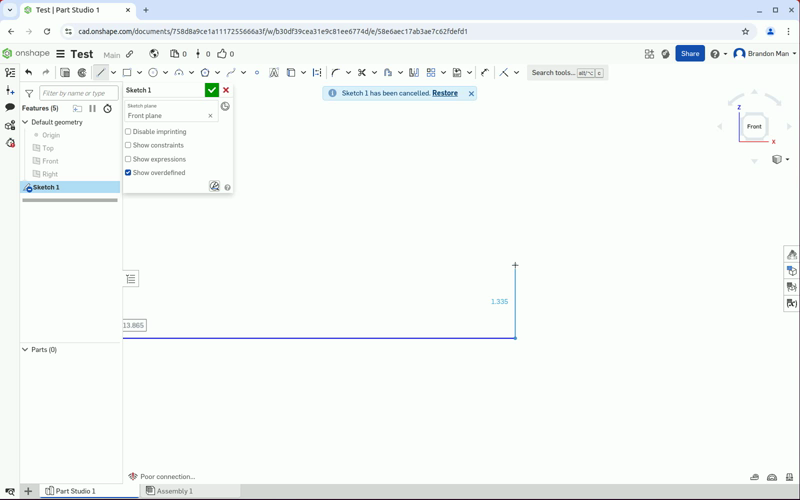
click(515, 264)
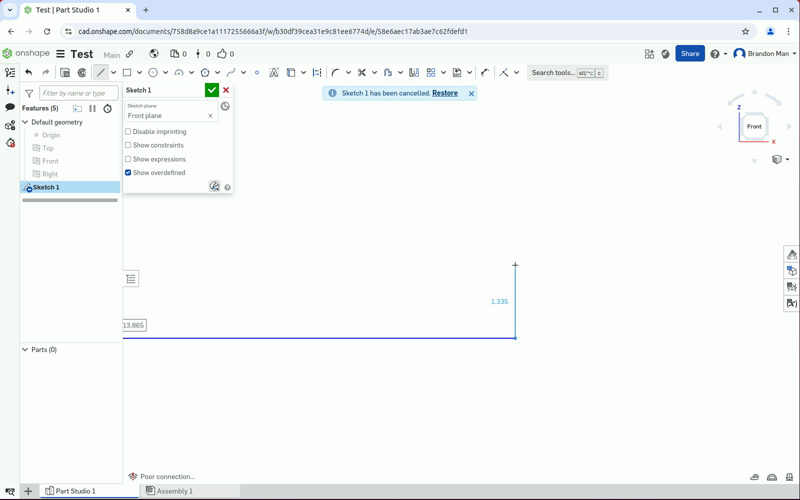
scroll(-6)
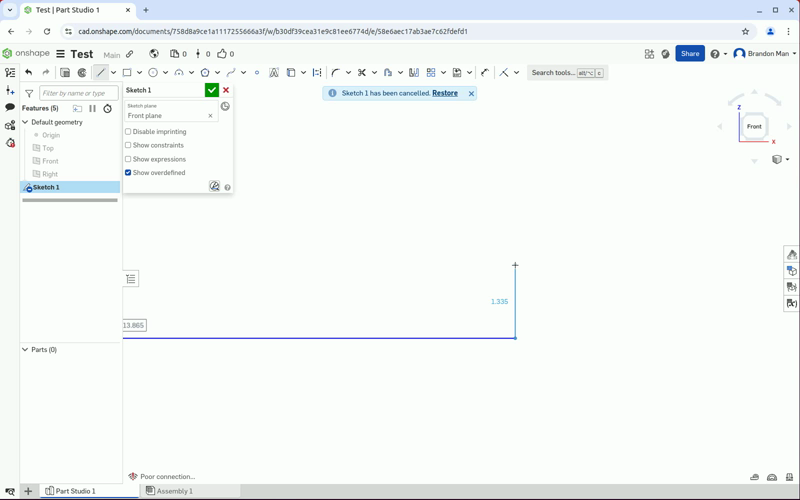
scroll(-6)
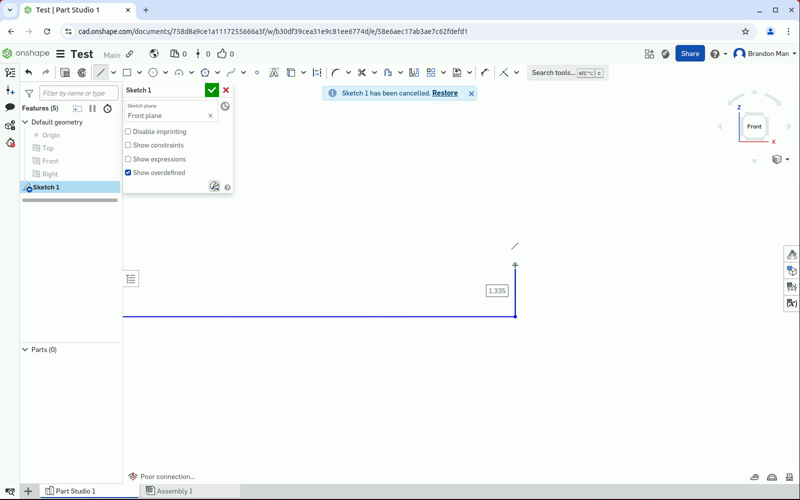
scroll(-6)
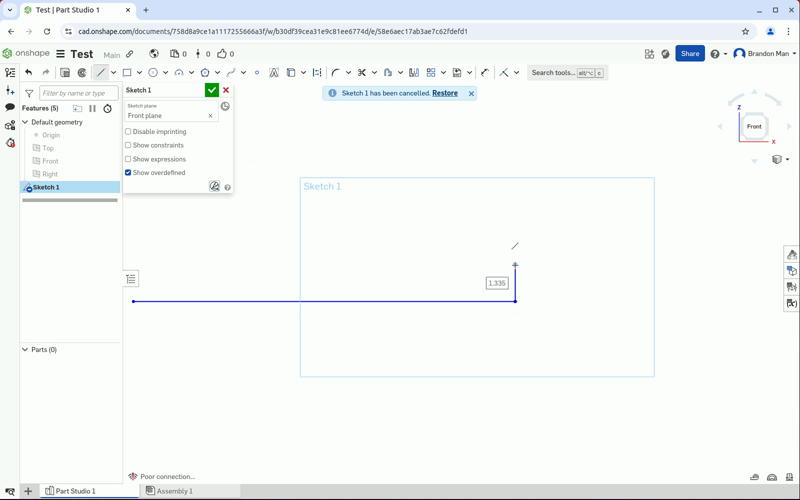
scroll(-6)
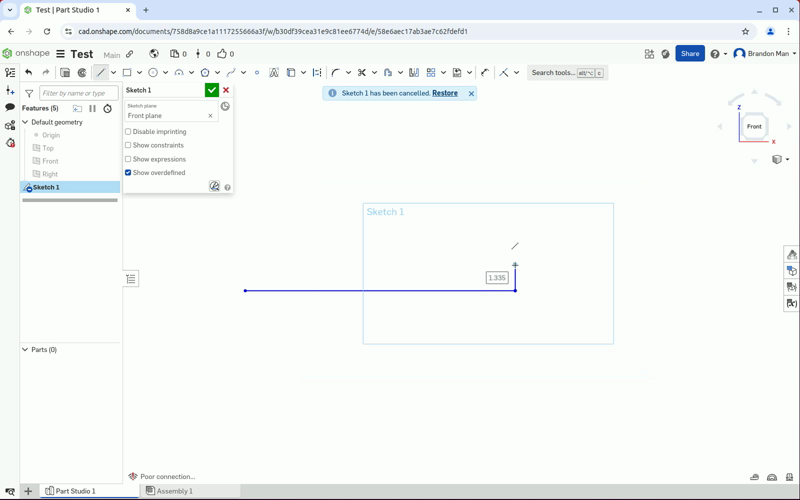
scroll(-6)
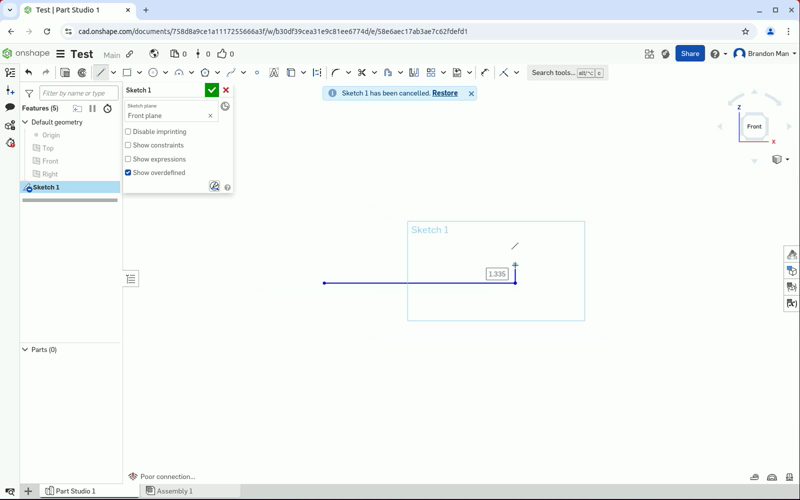
scroll(-6)
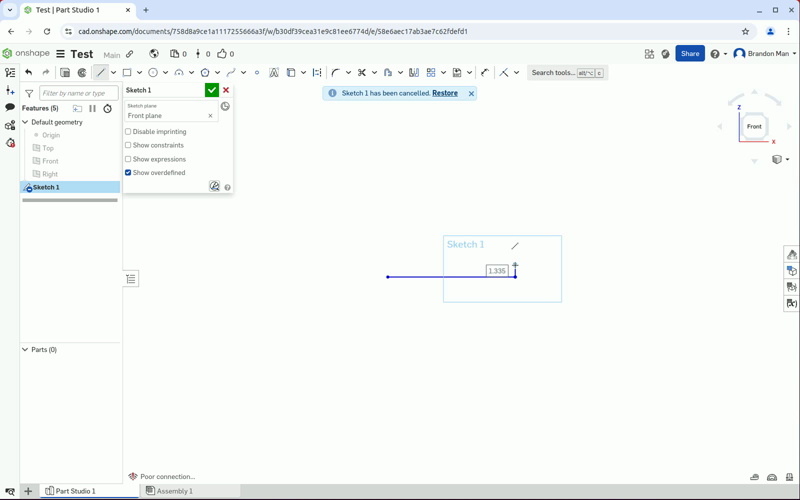
scroll(-6)
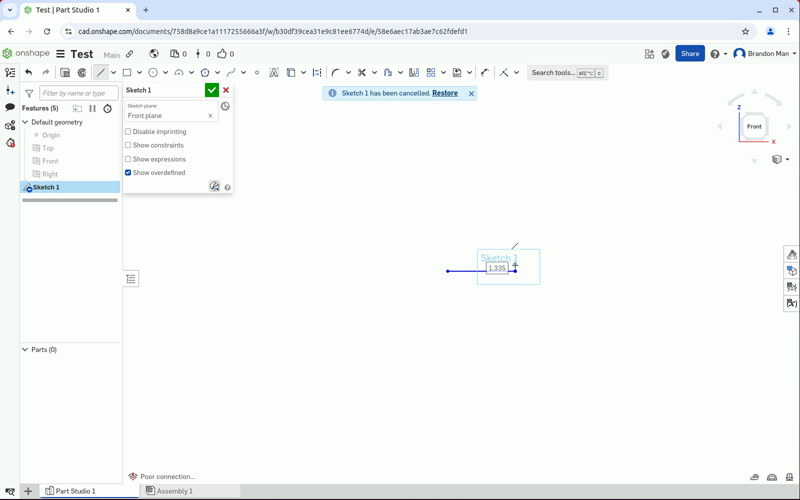
key_up(shift)
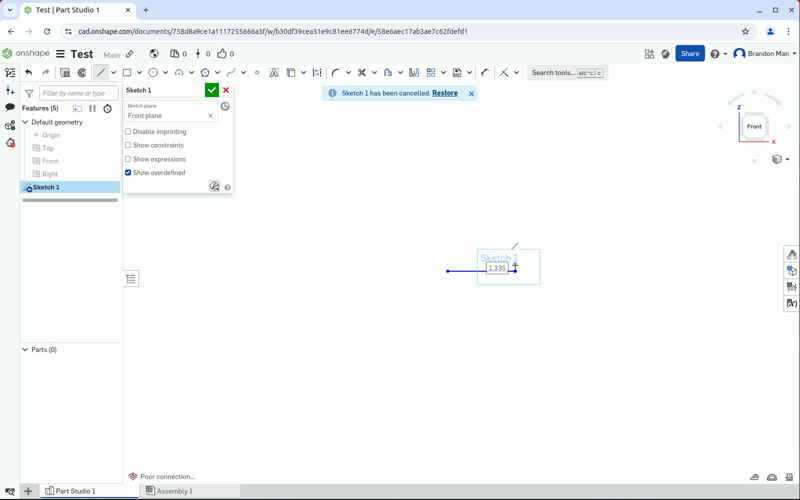
key_down(shift)
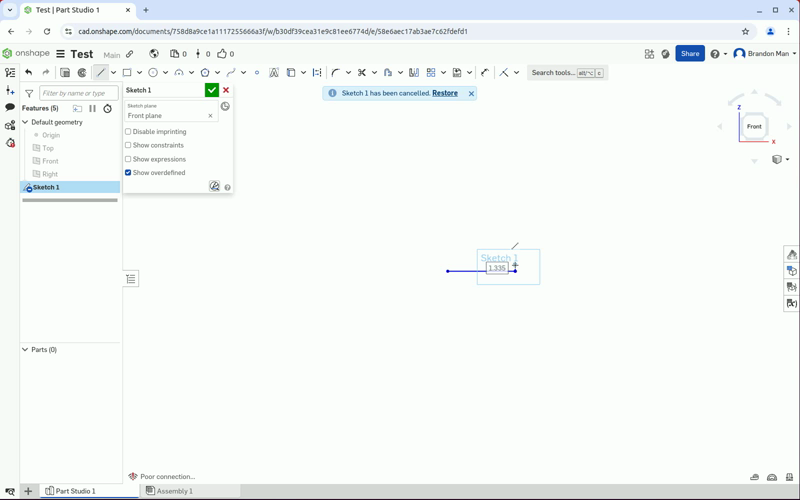
mouse_move(447, 264)
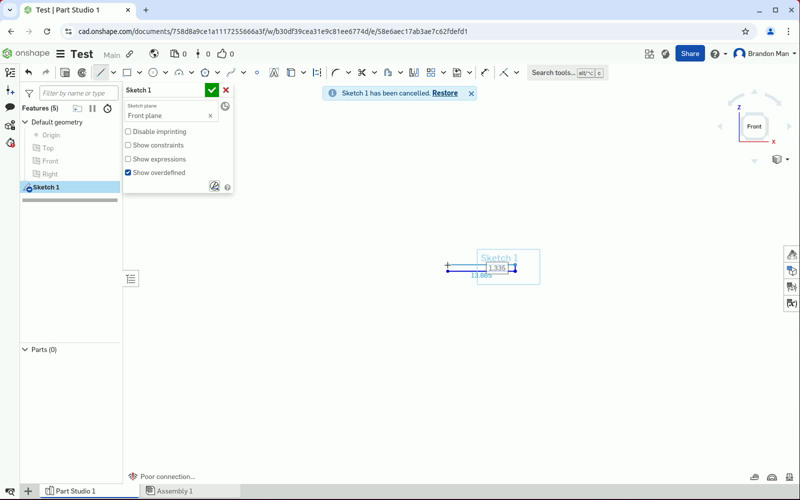
click(447, 264)
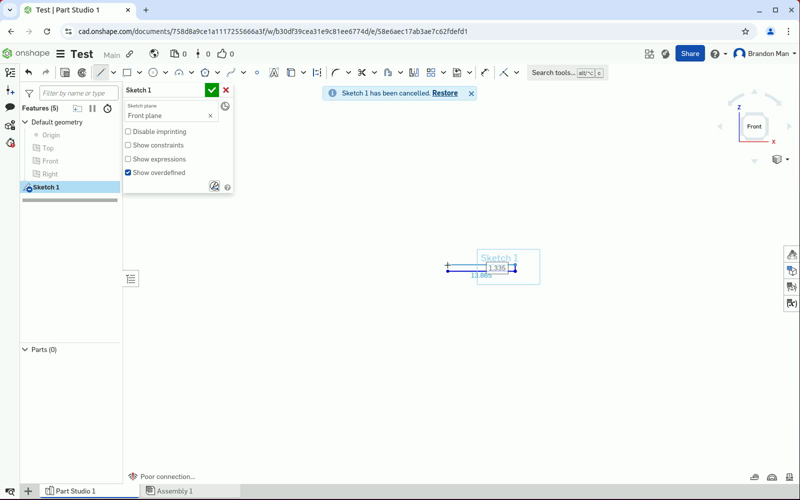
key_up(shift)
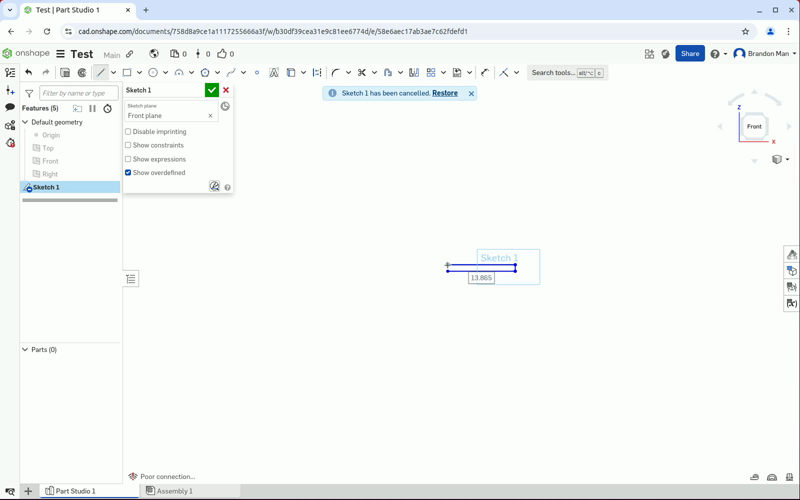
mouse_move(477, 264)
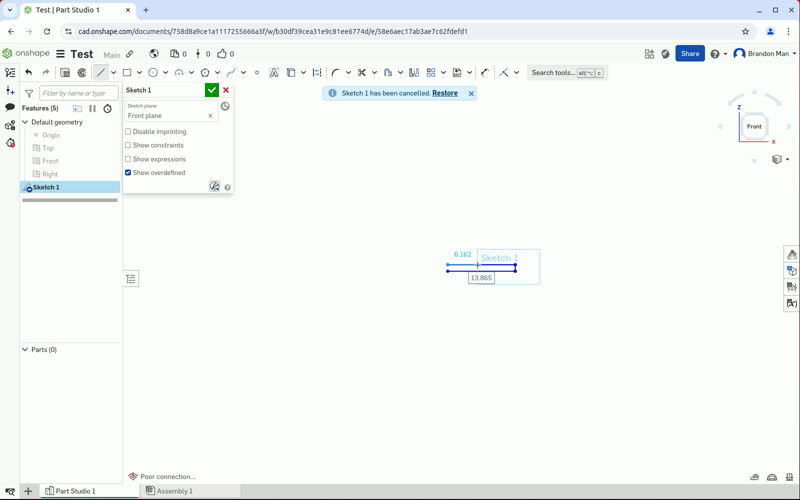
key_down(shift)
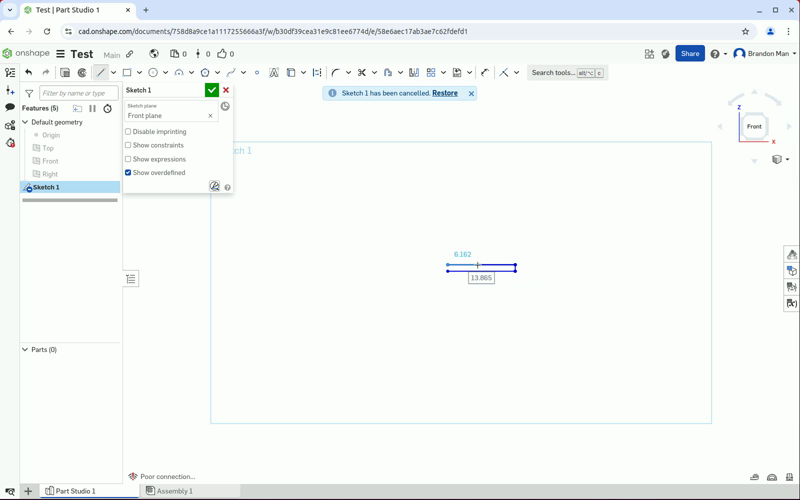
mouse_move(447, 271)
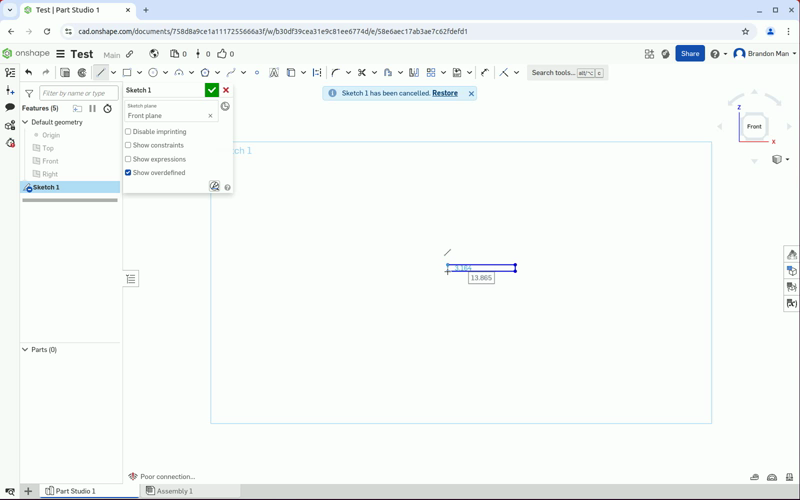
scroll(6)
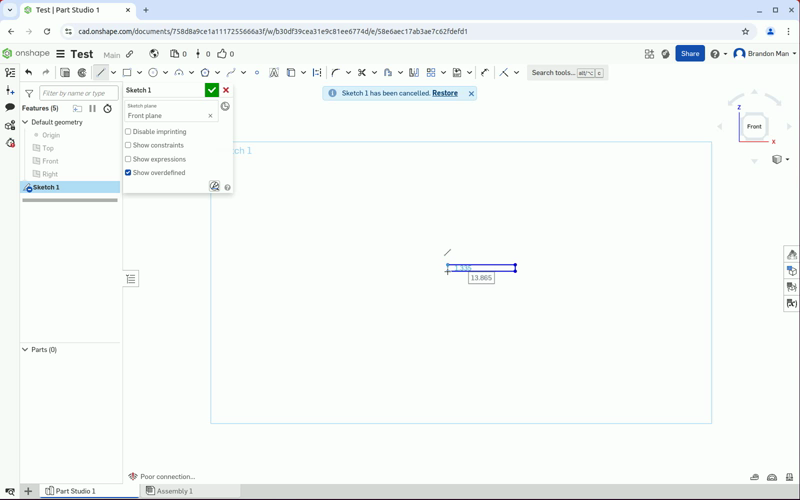
scroll(6)
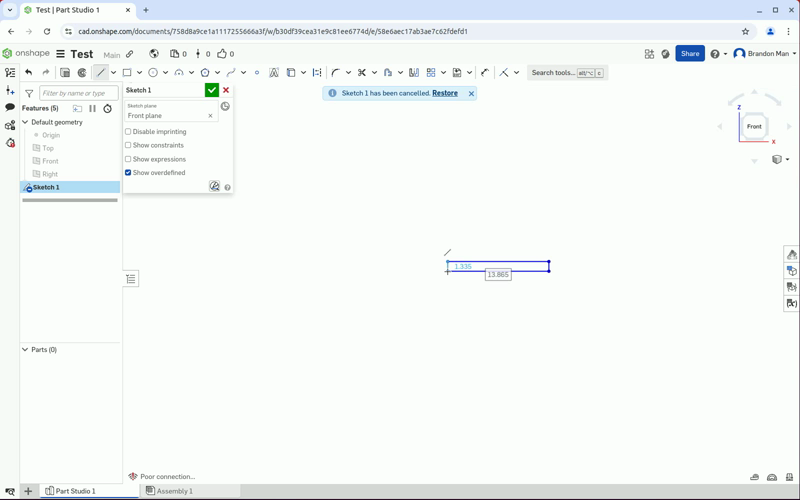
scroll(6)
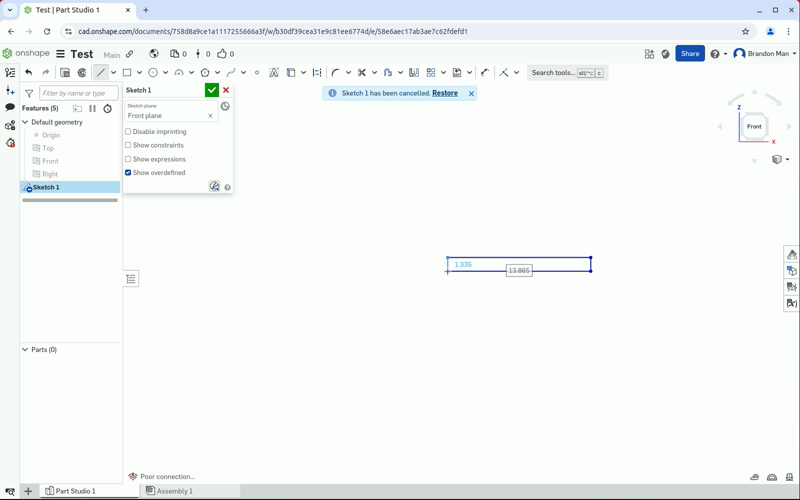
scroll(6)
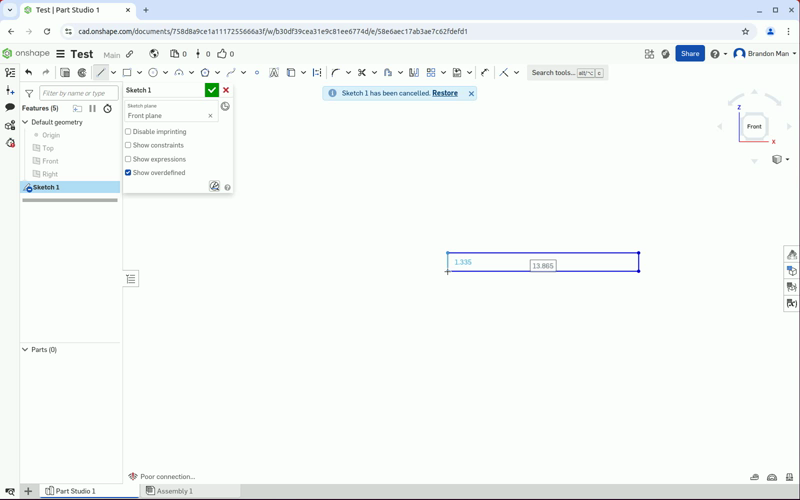
scroll(6)
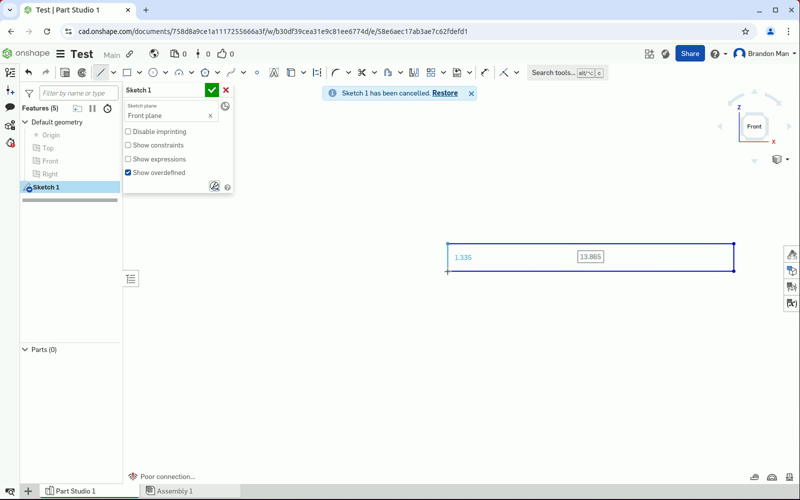
scroll(6)
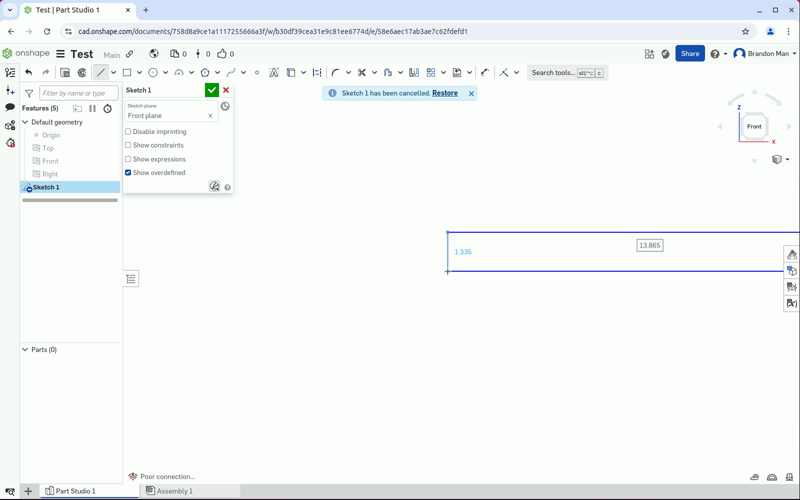
scroll(6)
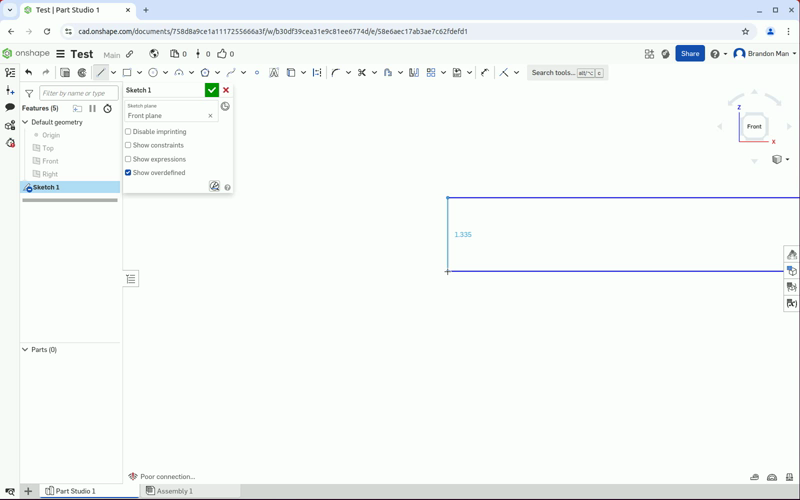
key_up(shift)
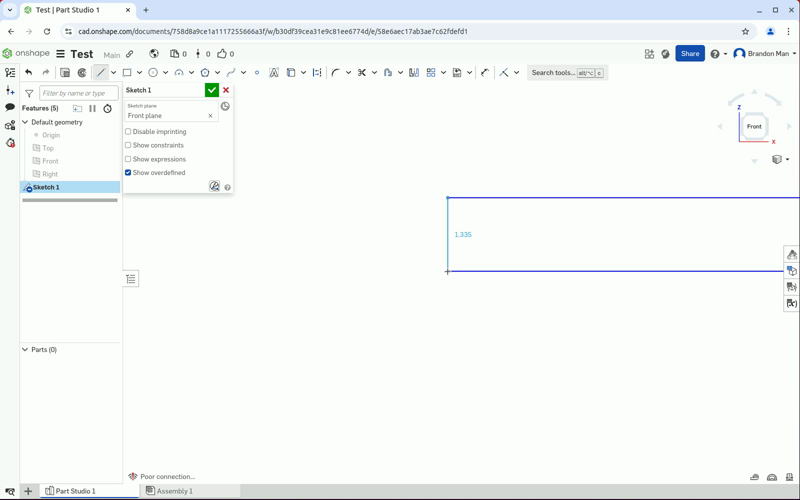
click(447, 271)
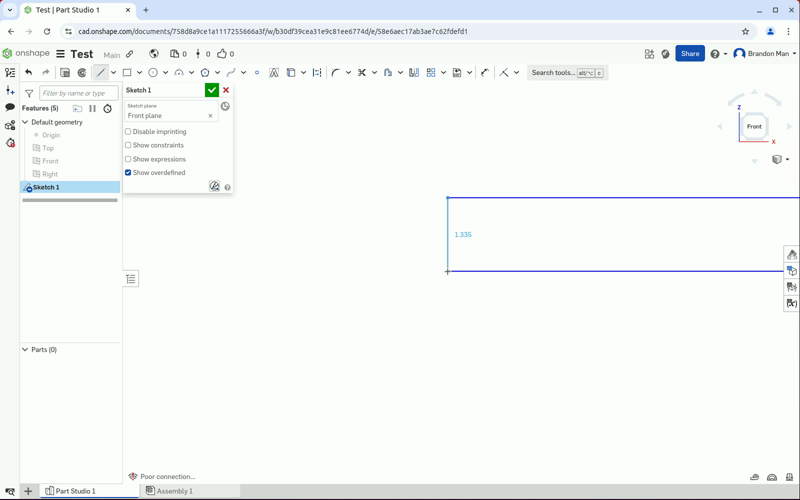
scroll(-6)
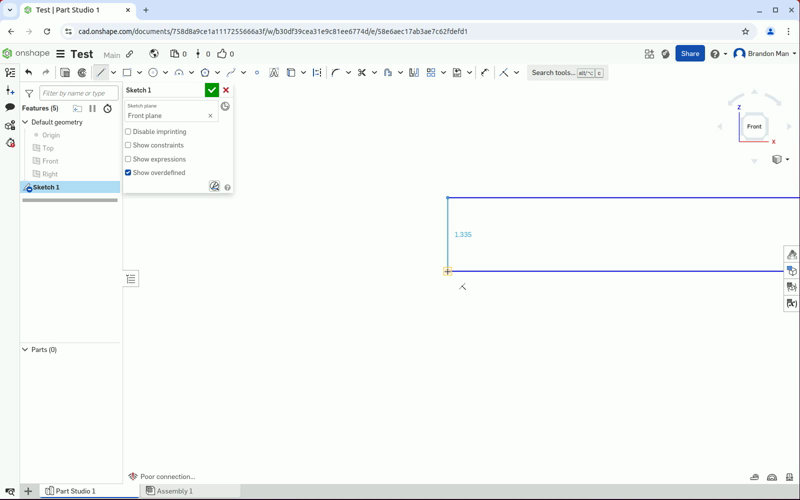
scroll(-6)
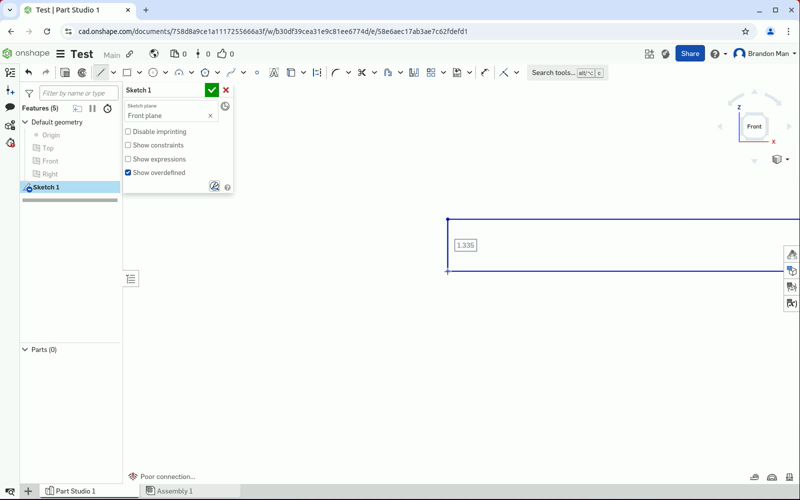
scroll(-6)
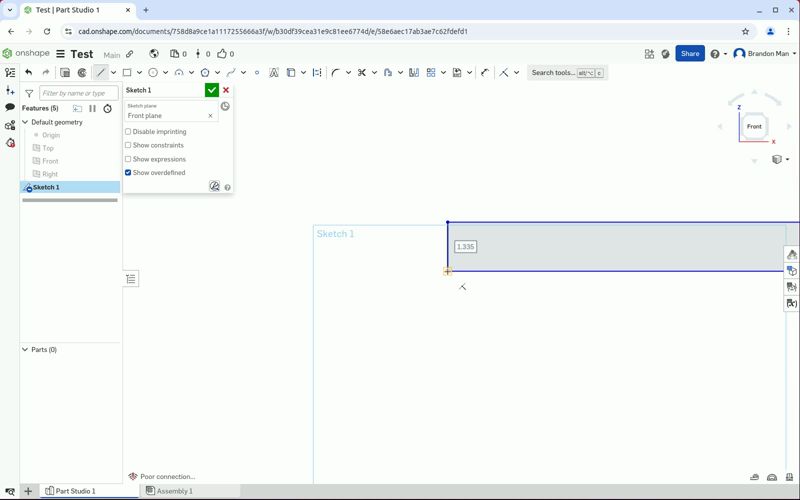
scroll(-6)
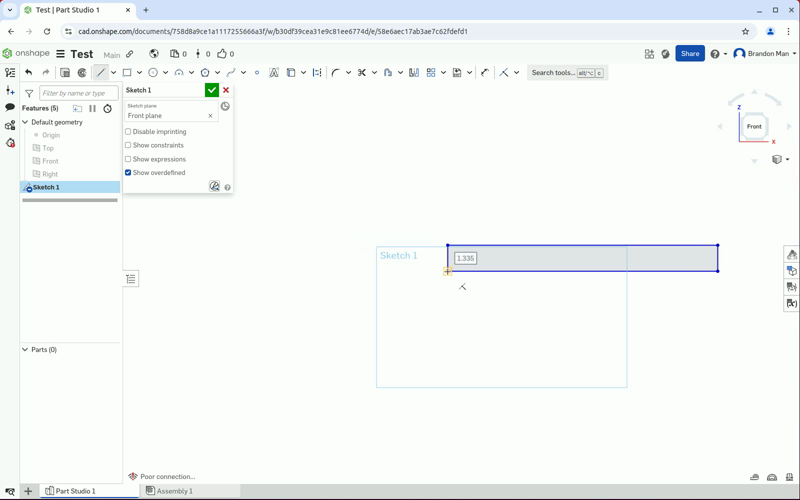
scroll(-6)
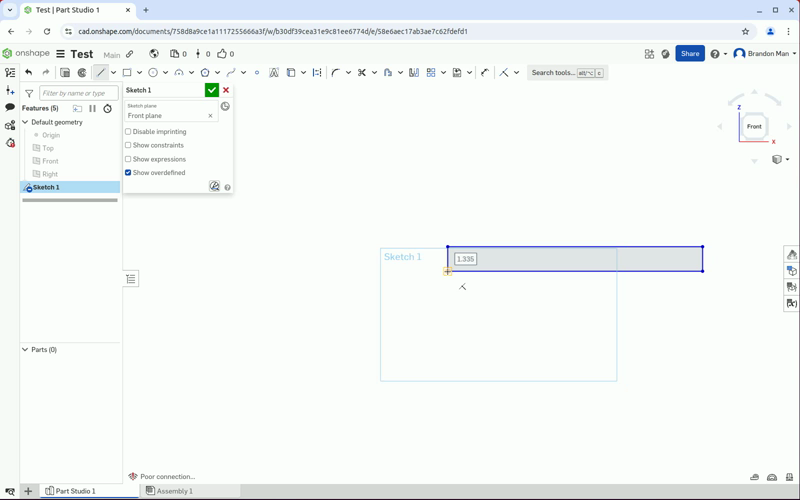
scroll(-6)
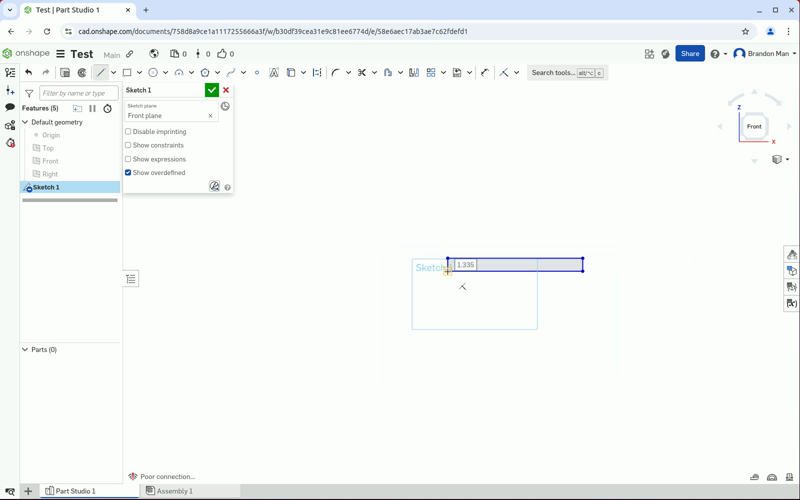
scroll(-6)
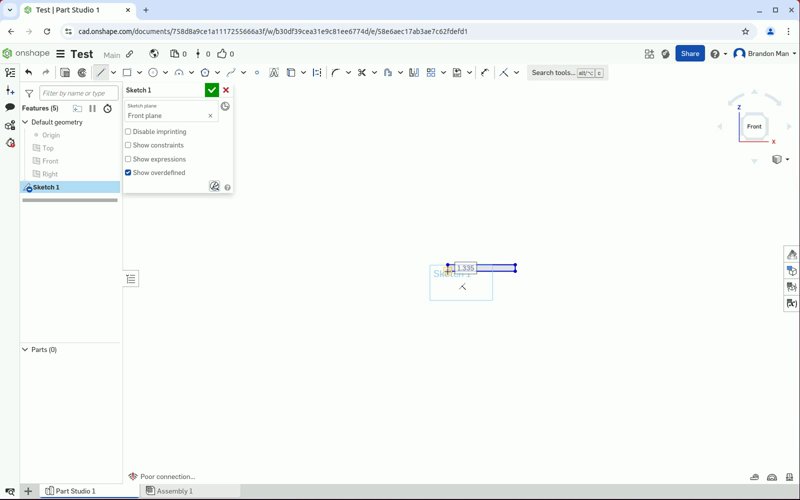
key(esc)
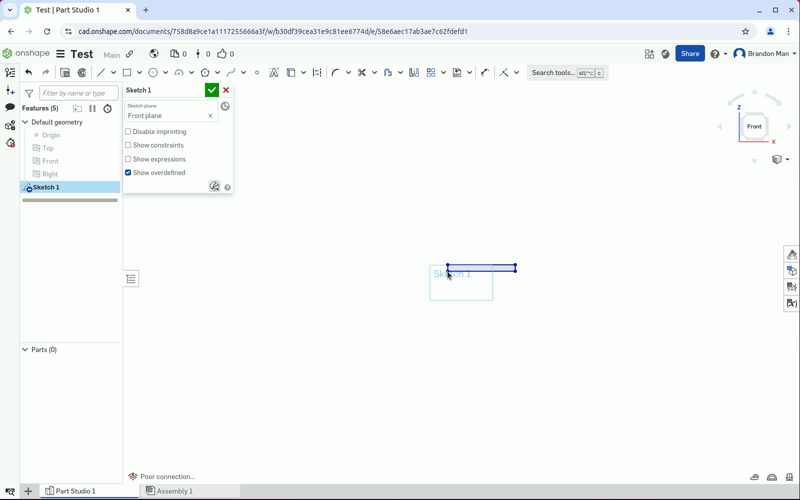
mouse_move(514, 265)
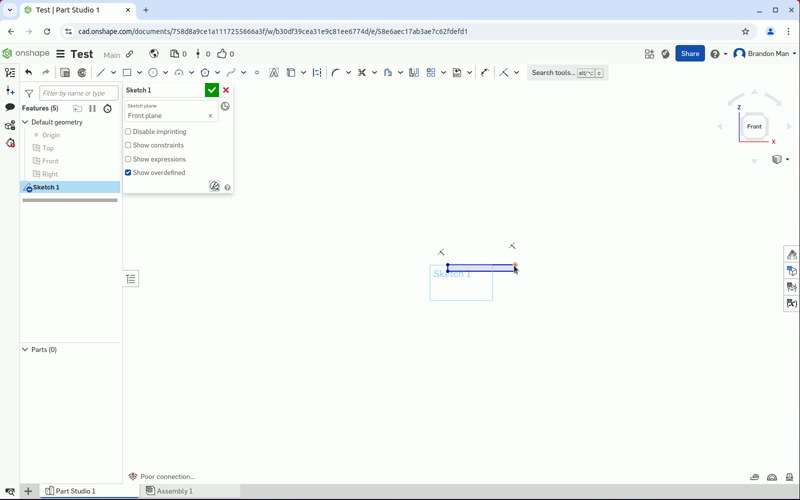
scroll(6)
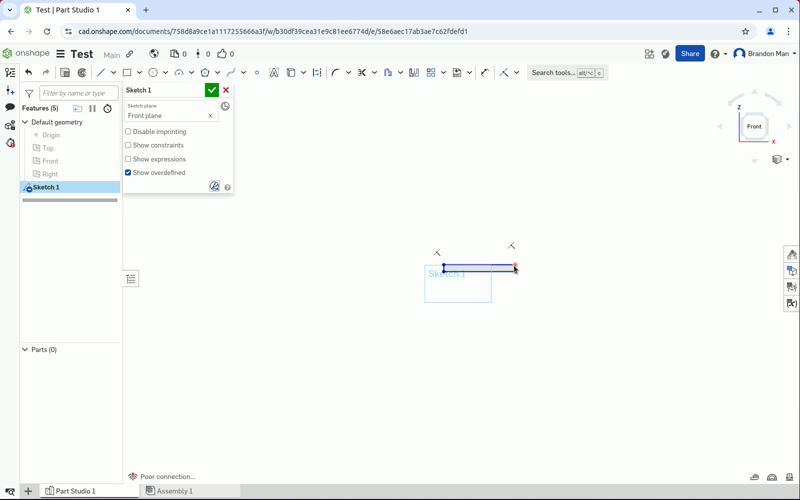
scroll(6)
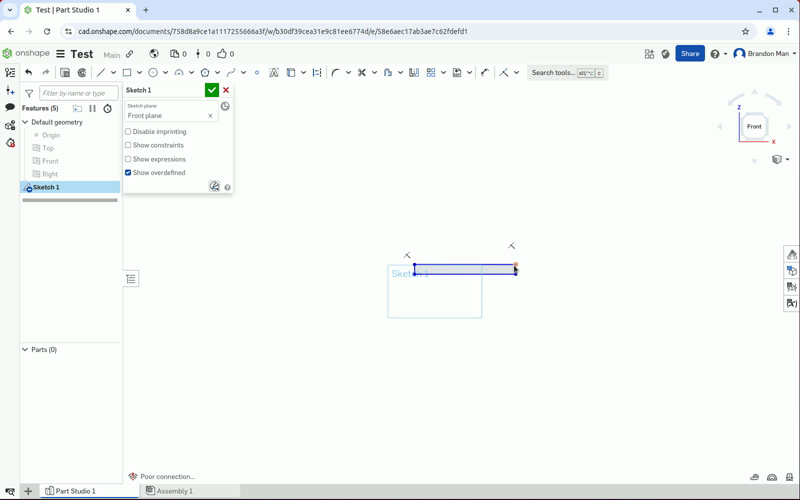
scroll(6)
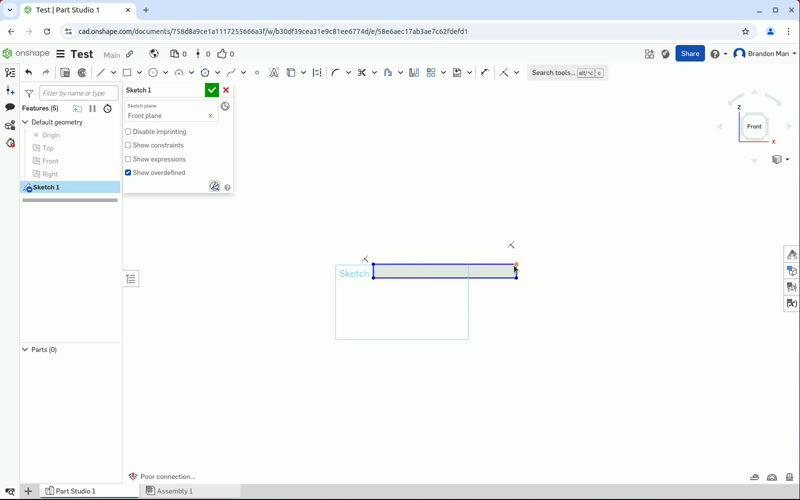
scroll(6)
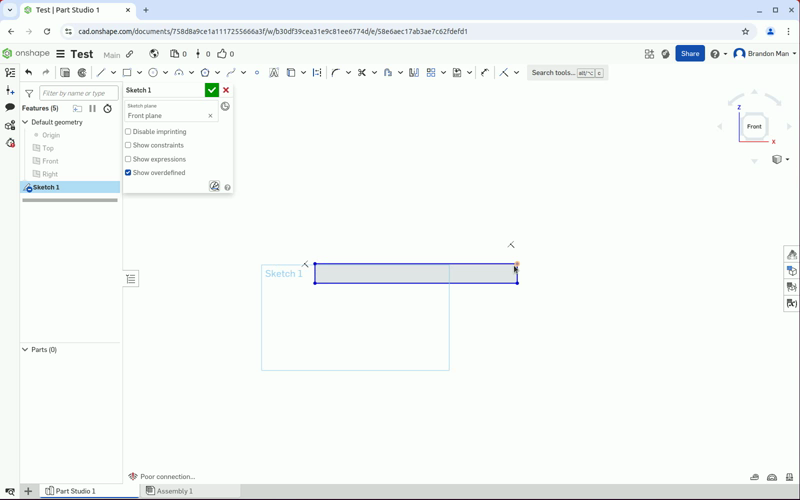
scroll(6)
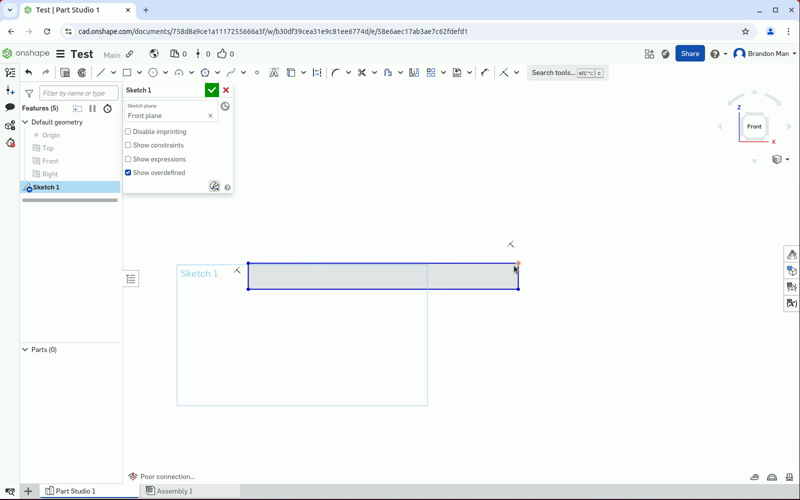
scroll(6)
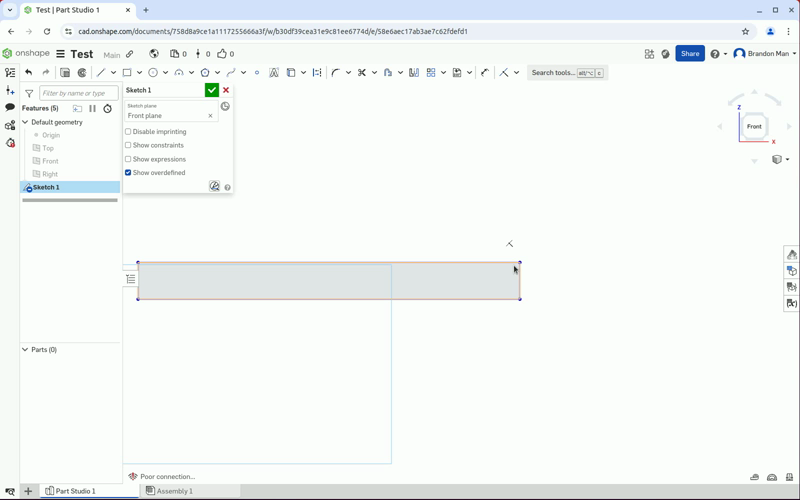
scroll(6)
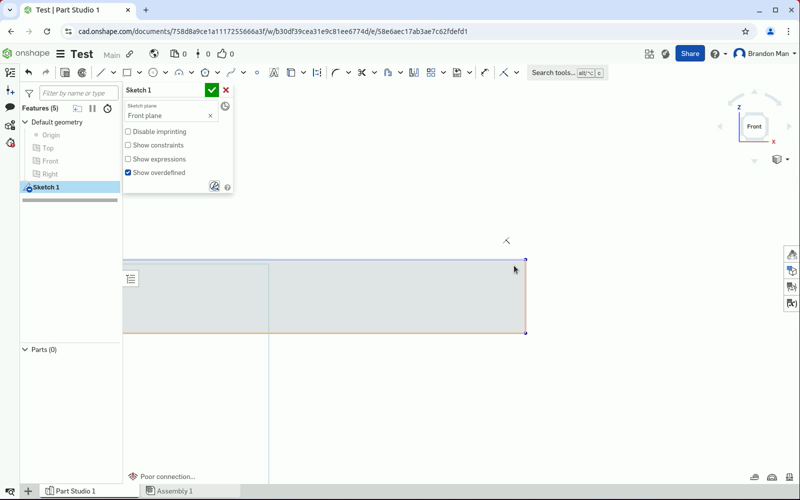
click(514, 265)
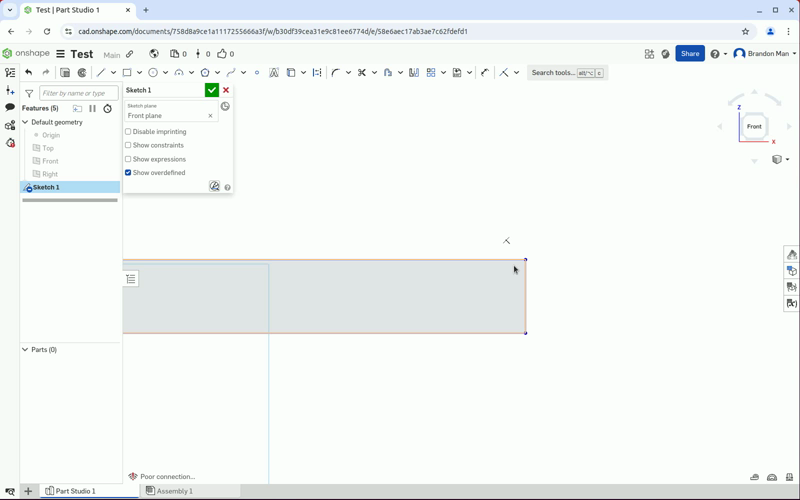
scroll(-6)
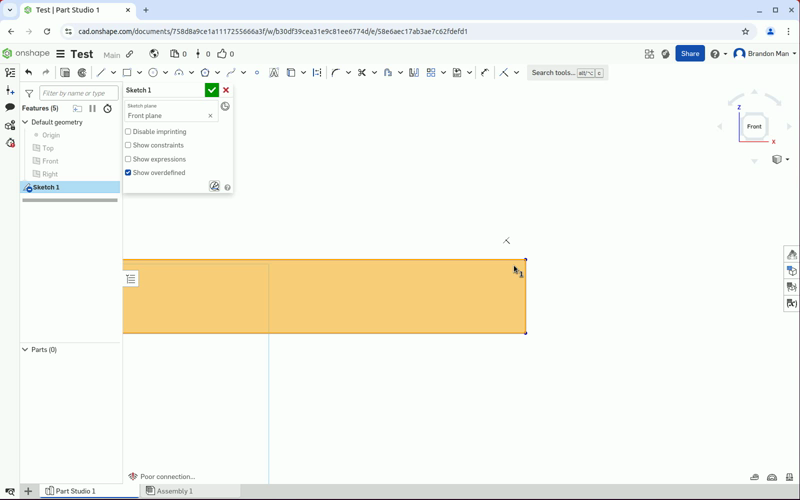
scroll(-6)
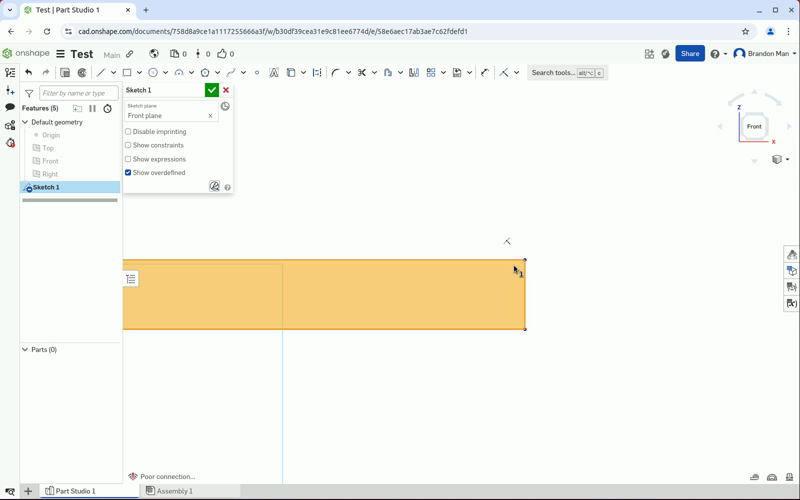
scroll(-6)
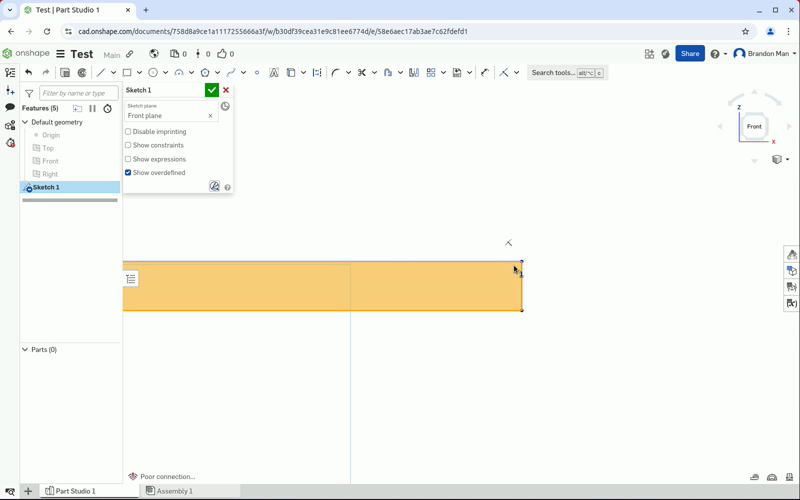
scroll(-6)
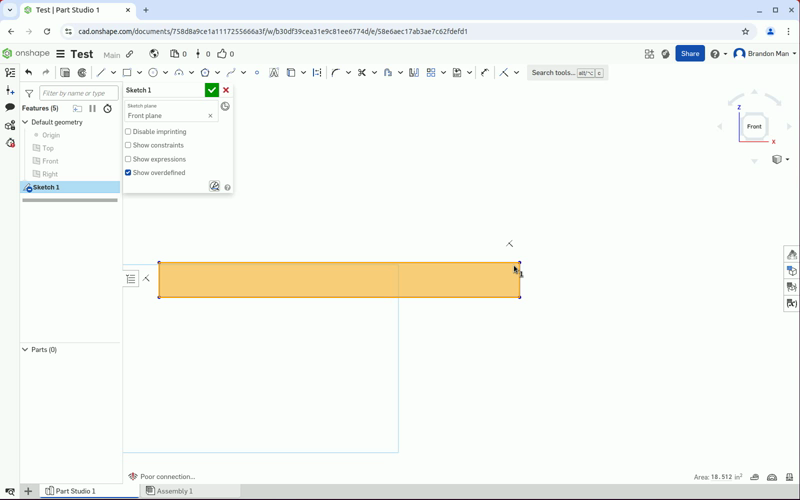
scroll(-6)
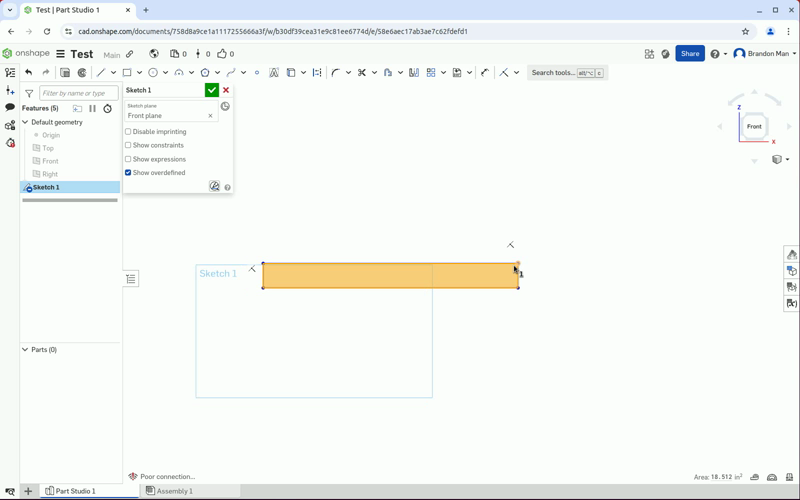
scroll(-6)
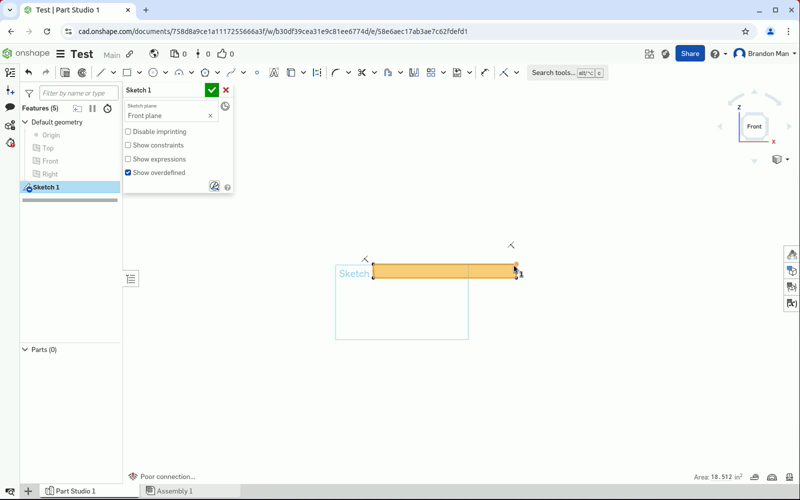
scroll(-6)
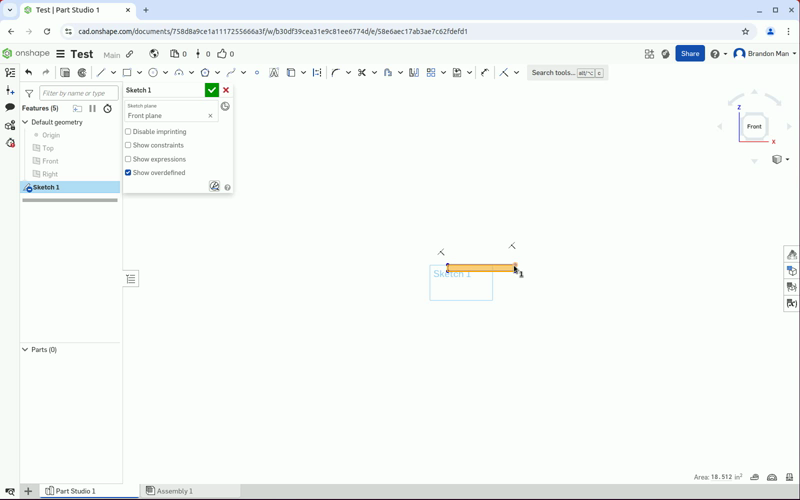
mouse_move(73, 352)
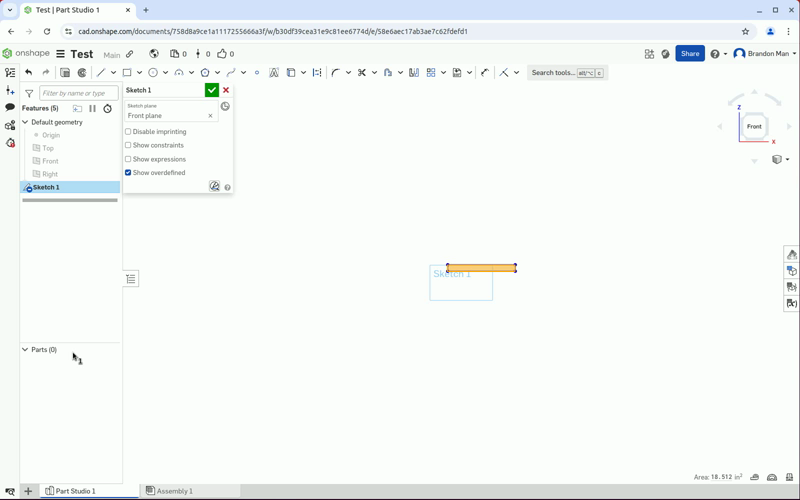
key(shift+y)
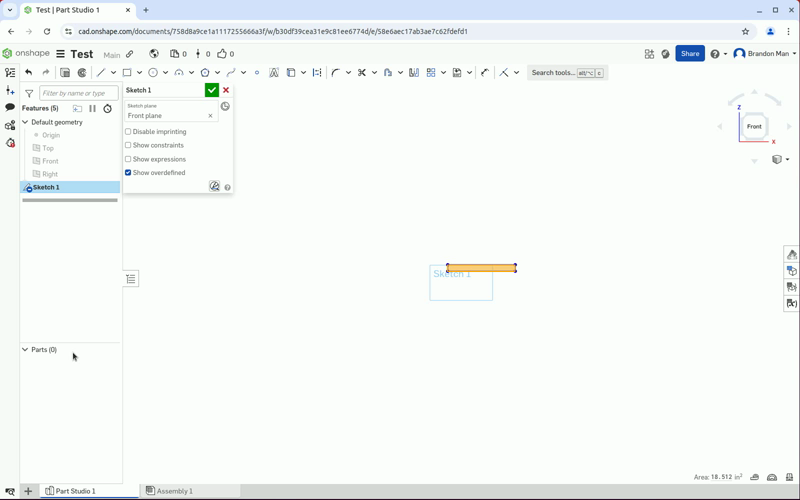
key(shift+e)
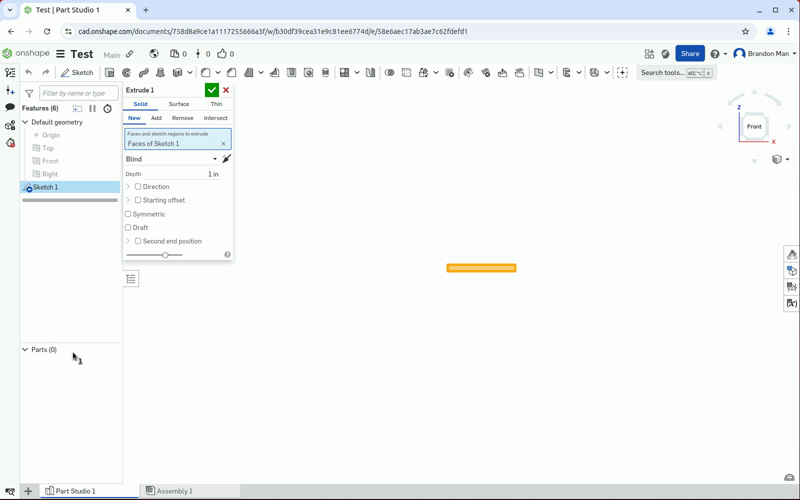
mouse_move(143, 106)
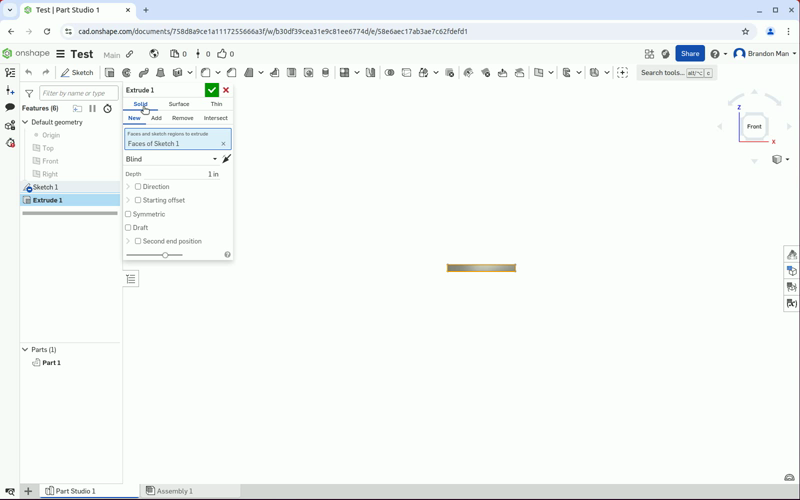
click(143, 106)
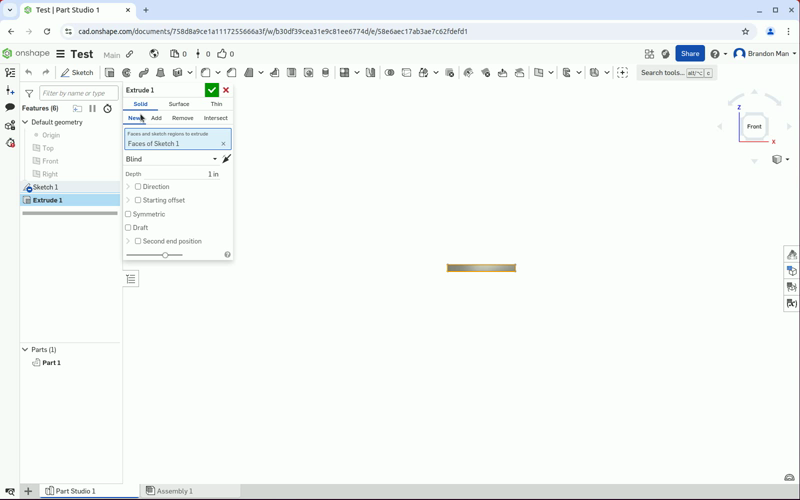
mouse_move(137, 120)
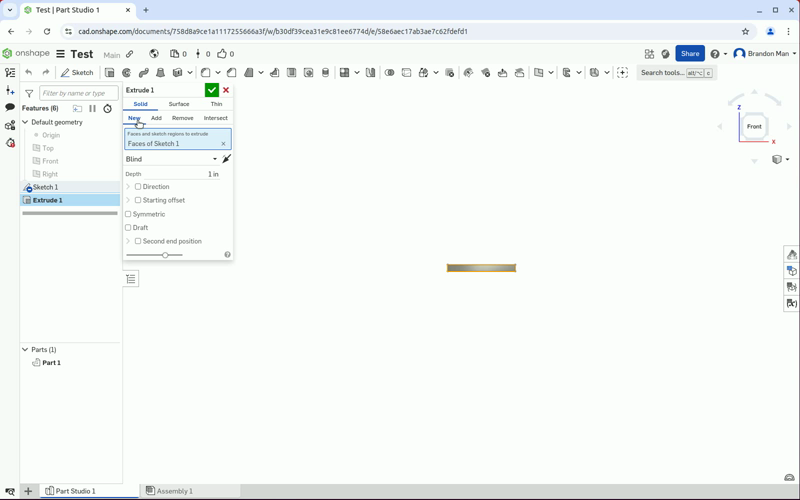
click(137, 120)
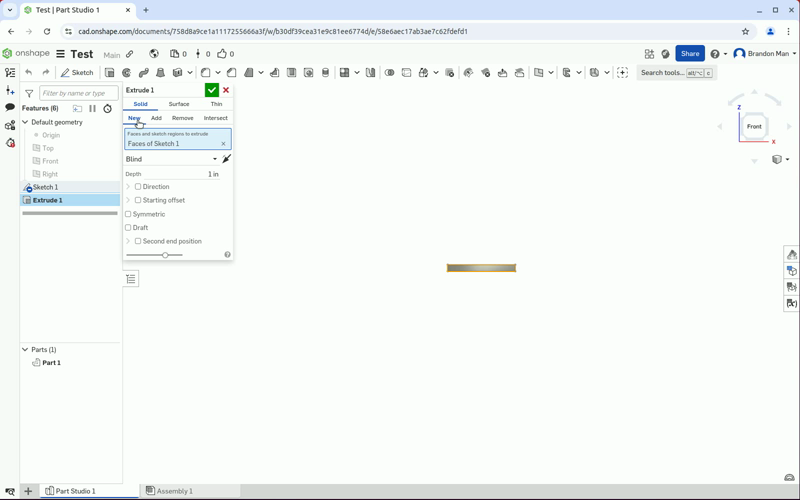
key(tab, 4)
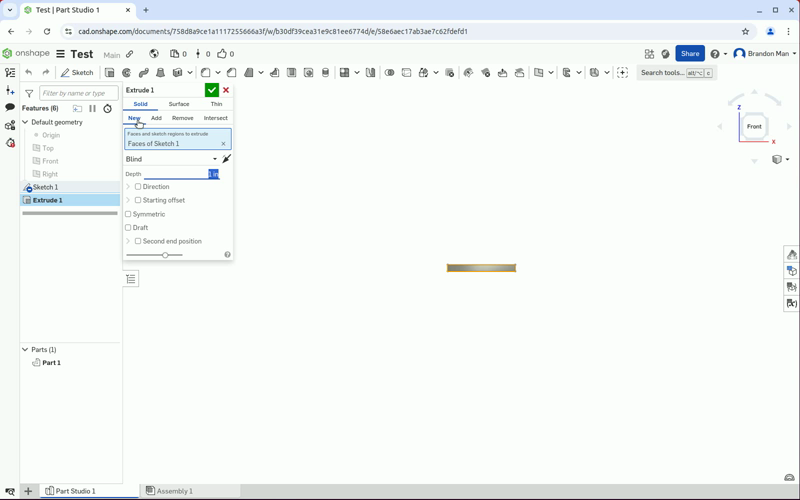
text(22.868)
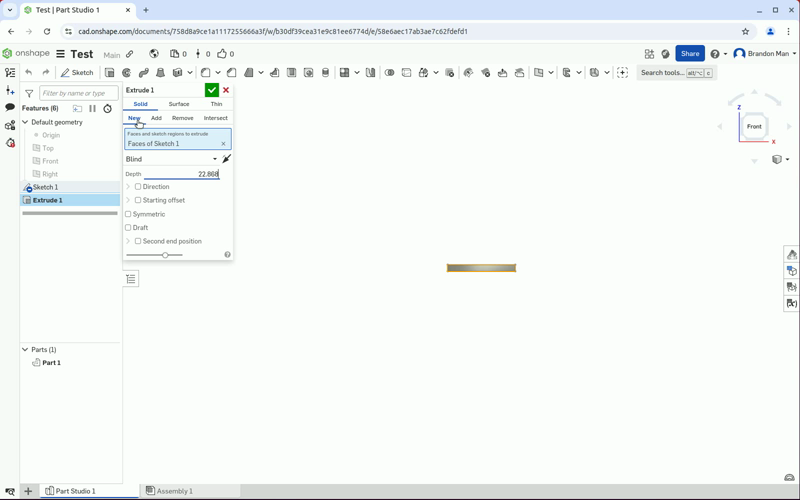
key(enter)
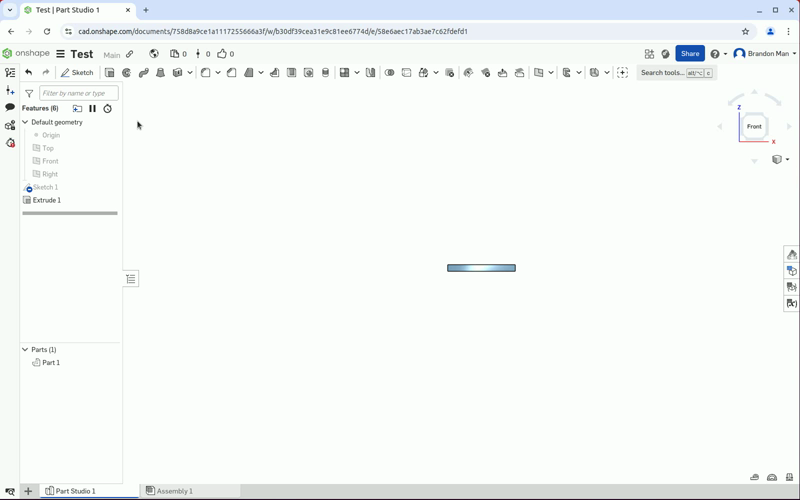
key(shift+h)
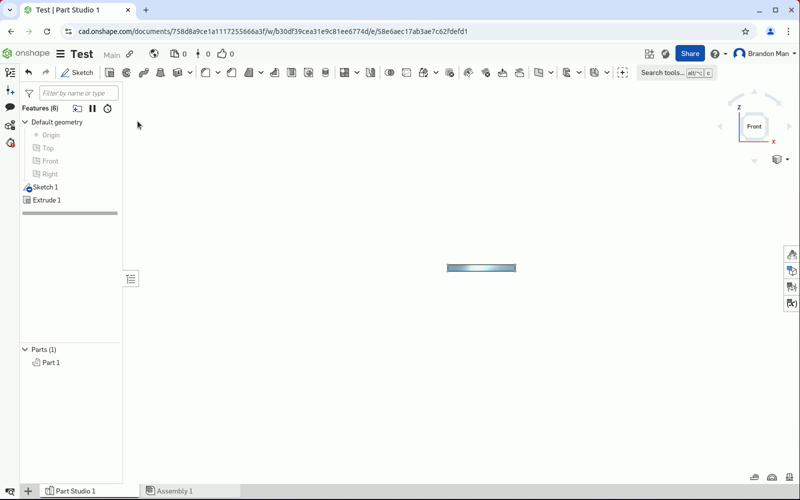
key(shift+h)
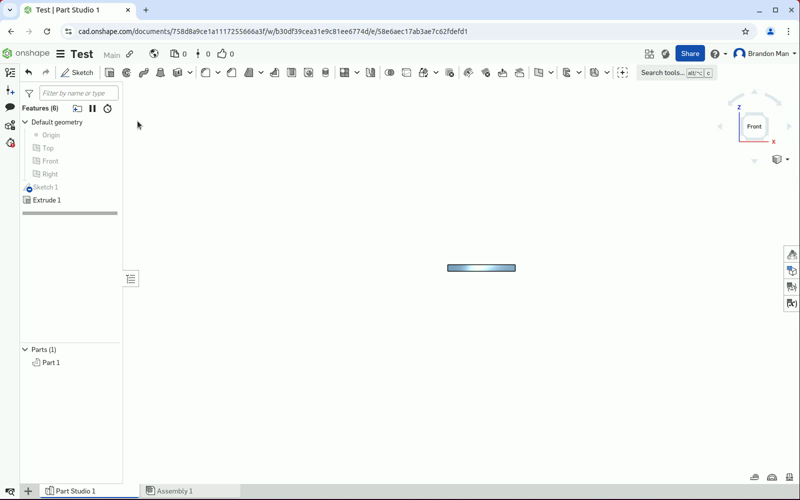
mouse_move(73, 189)
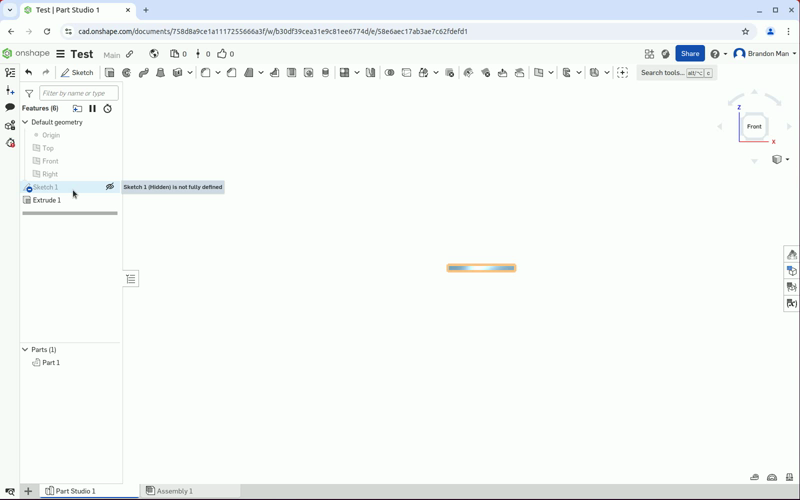
click(73, 189)
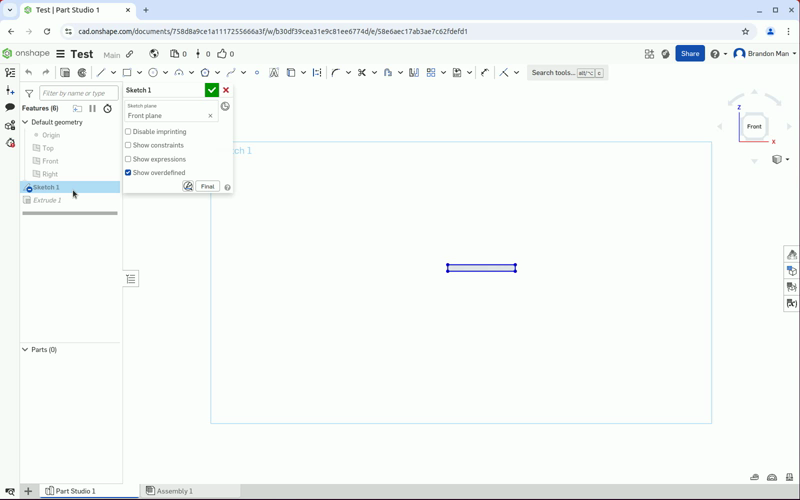
mouse_move(229, 92)
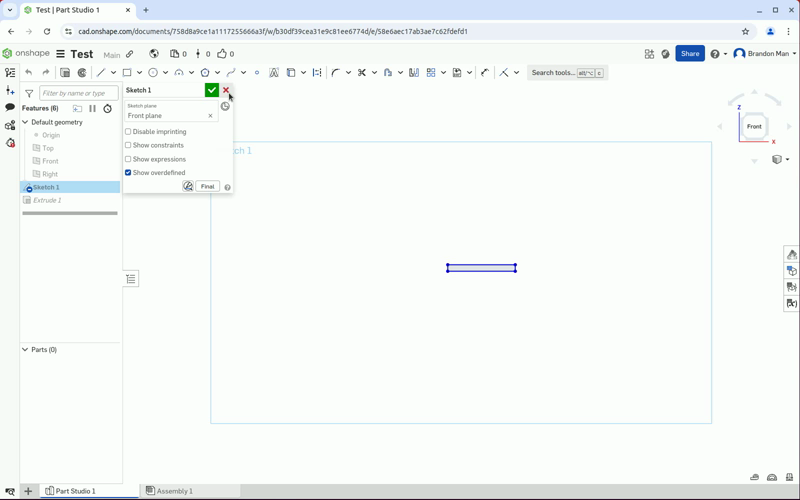
click(229, 92)
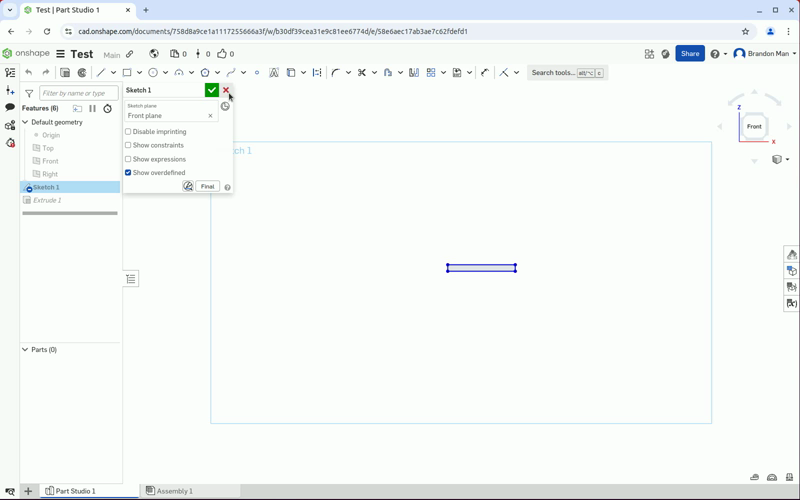
key(shift+s)
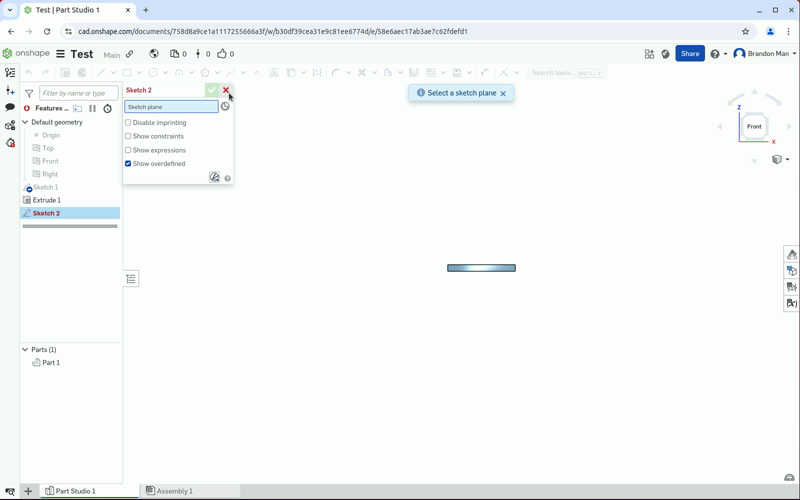
mouse_move(73, 163)
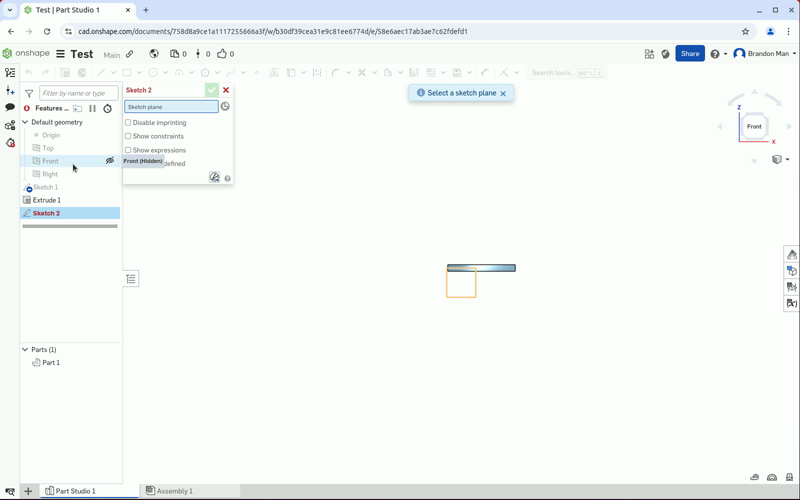
click(73, 163)
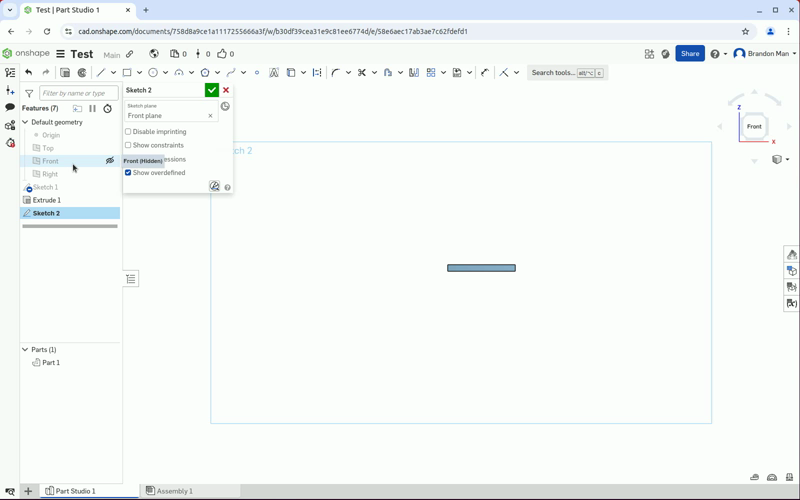
mouse_move(73, 352)
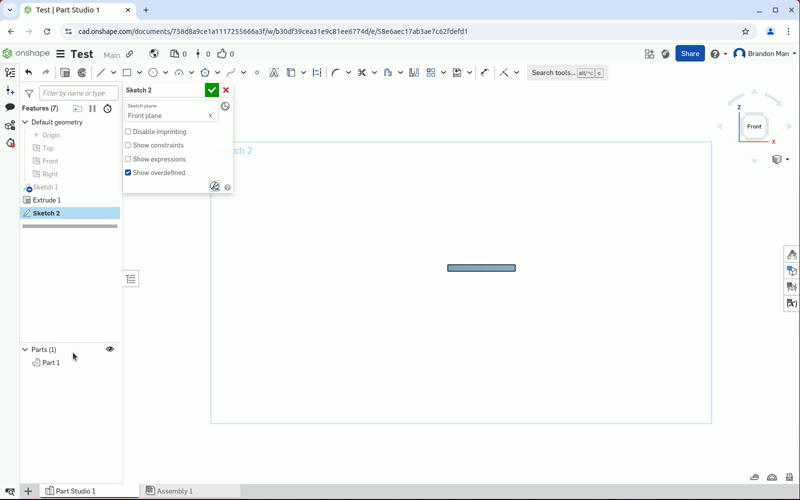
key(y)
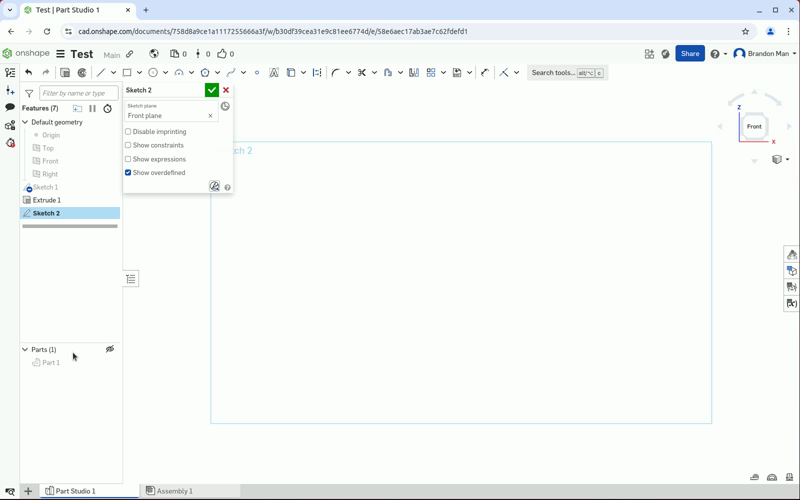
key(l)
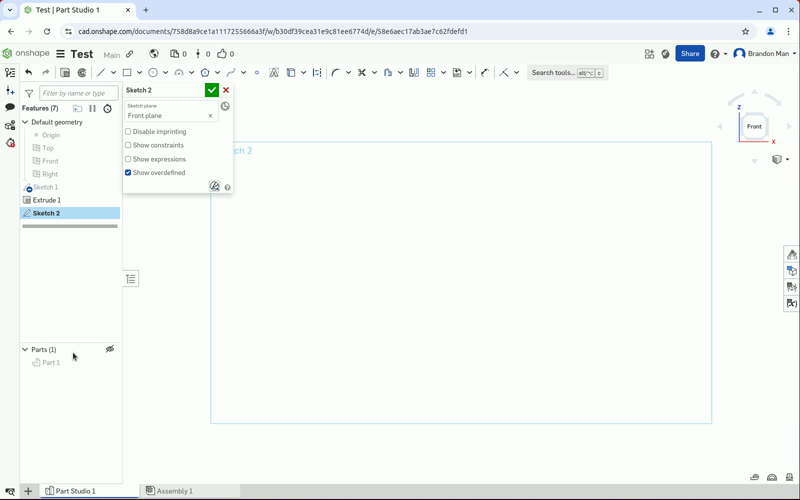
key_down(shift)
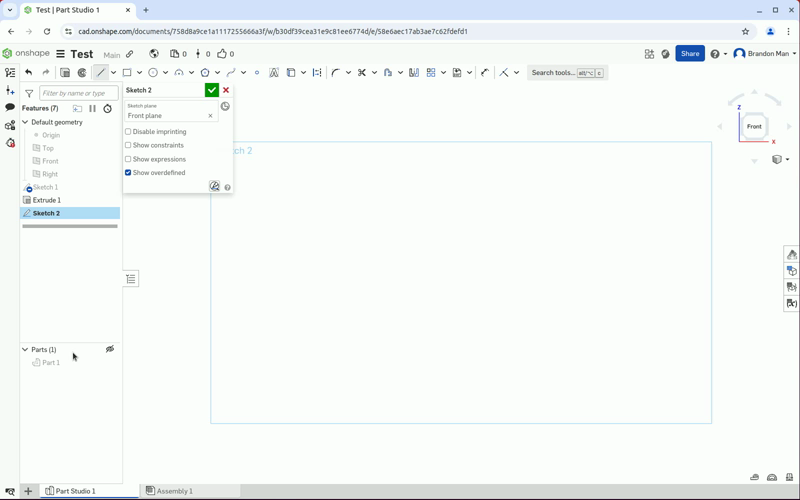
mouse_move(447, 348)
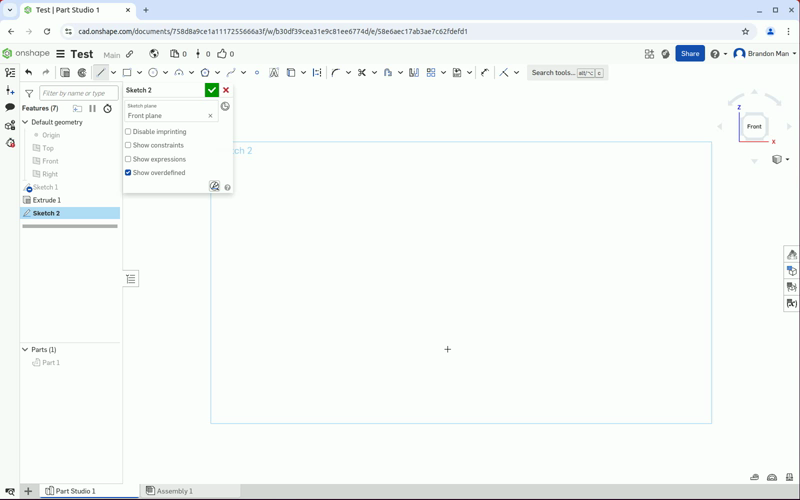
click(447, 348)
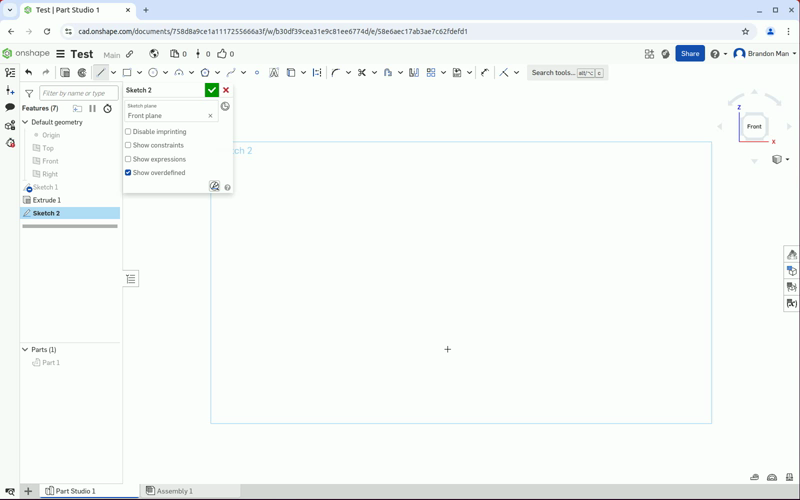
key_up(shift)
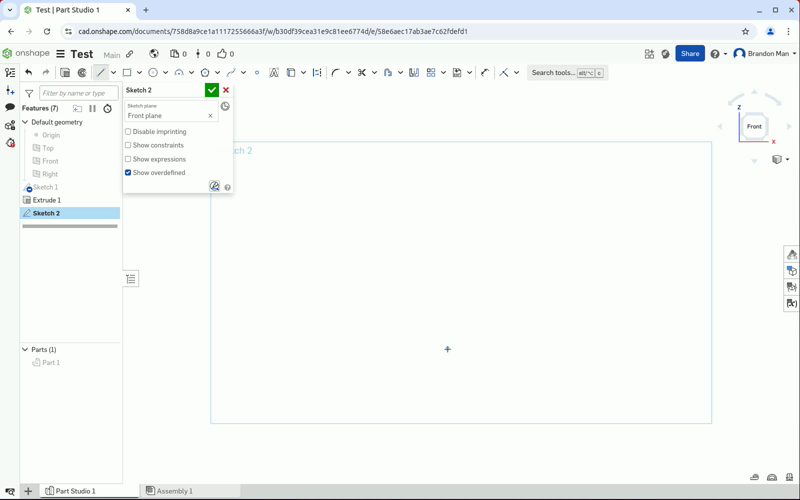
key_down(shift)
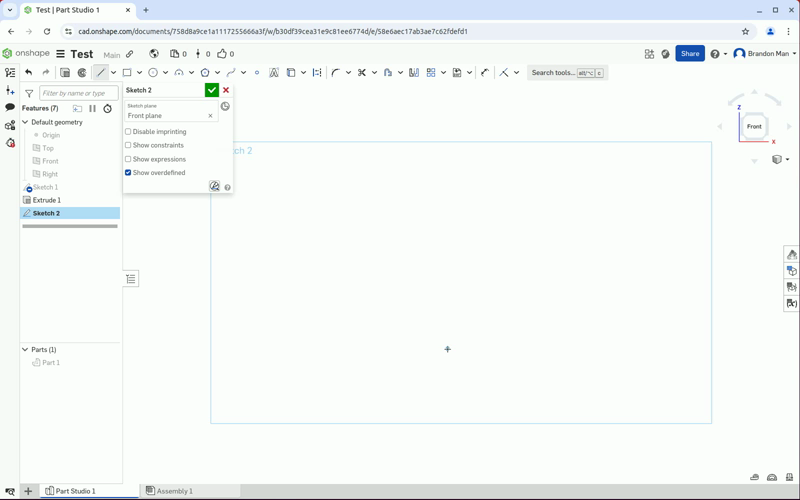
mouse_move(515, 348)
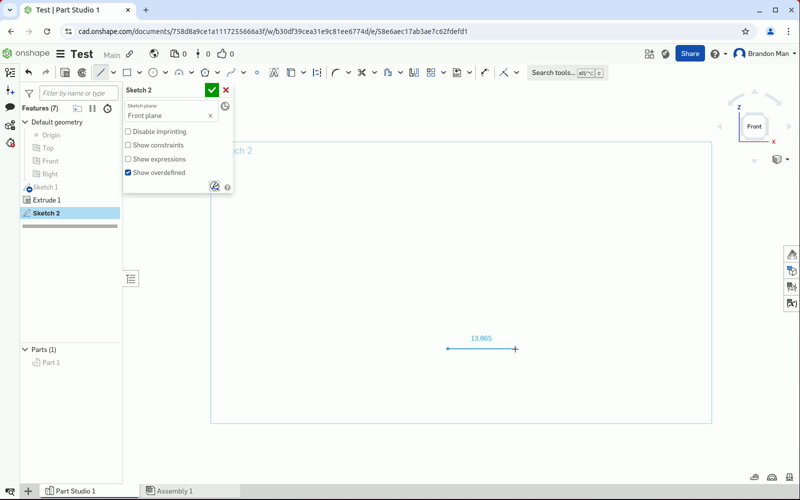
click(515, 348)
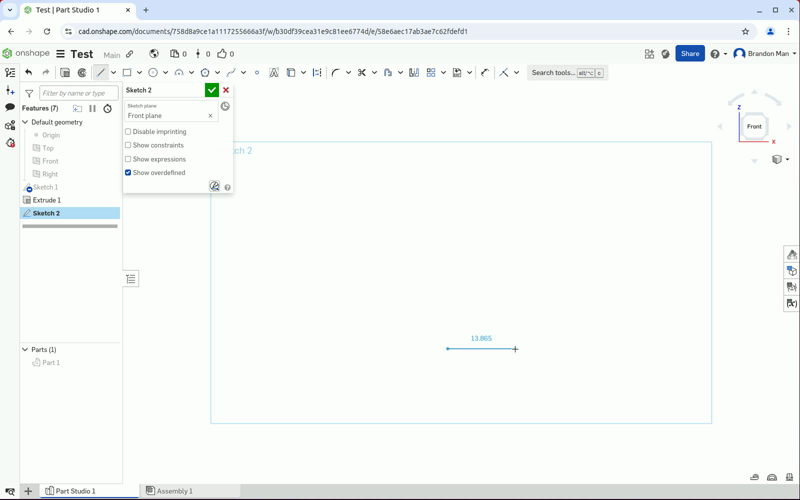
key_up(shift)
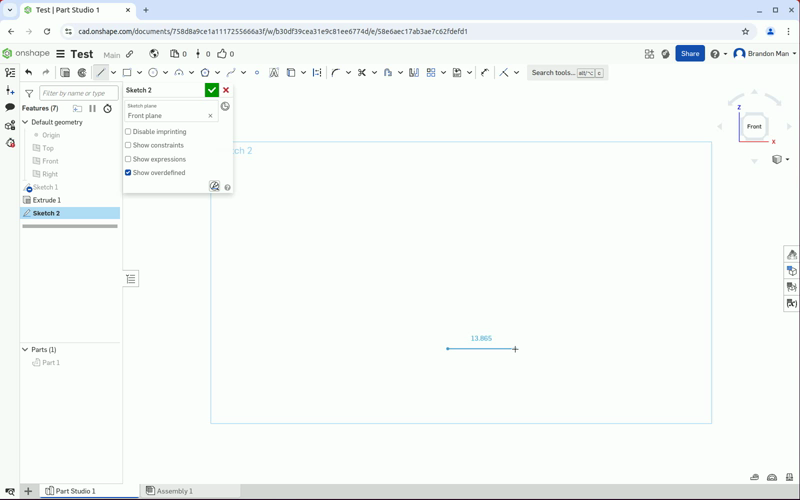
key_down(shift)
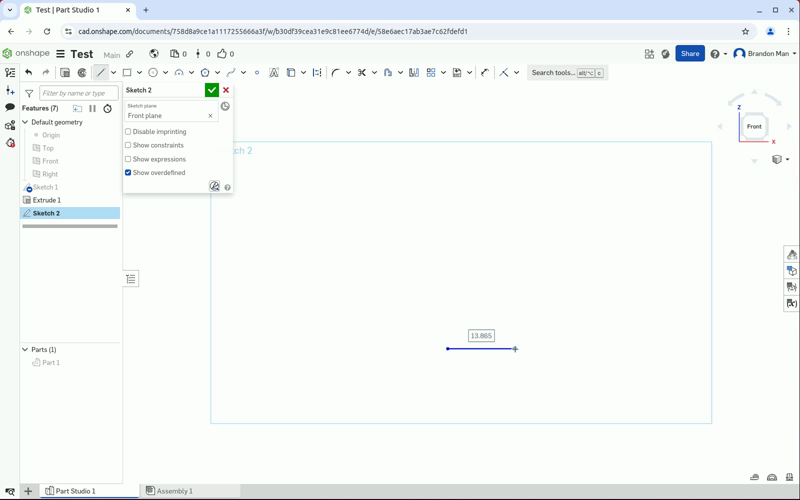
mouse_move(545, 348)
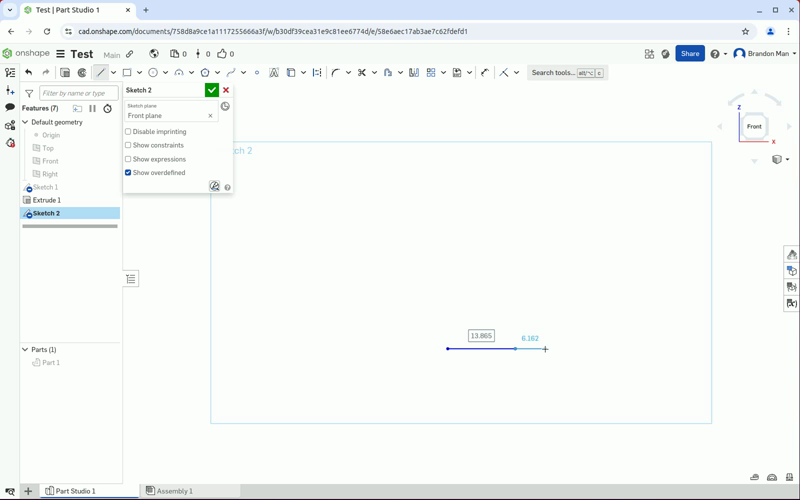
mouse_move(515, 342)
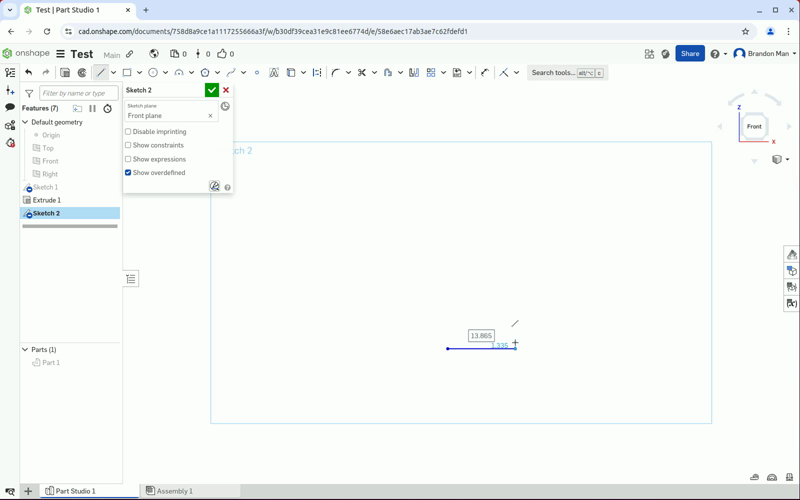
scroll(6)
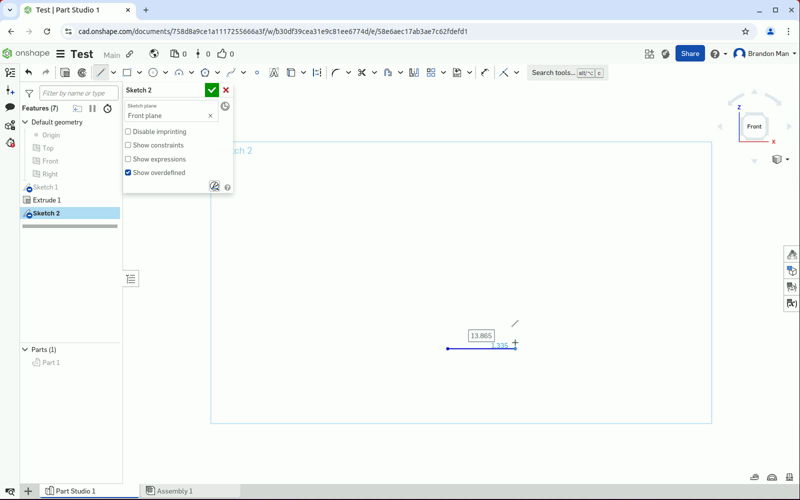
scroll(6)
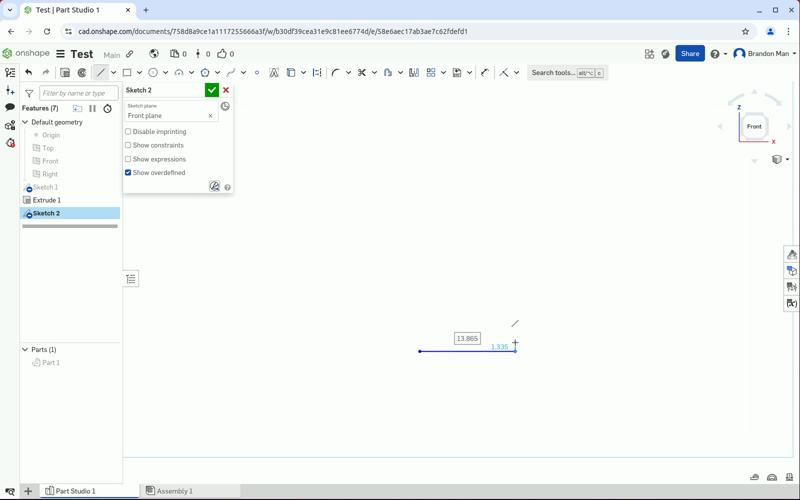
scroll(6)
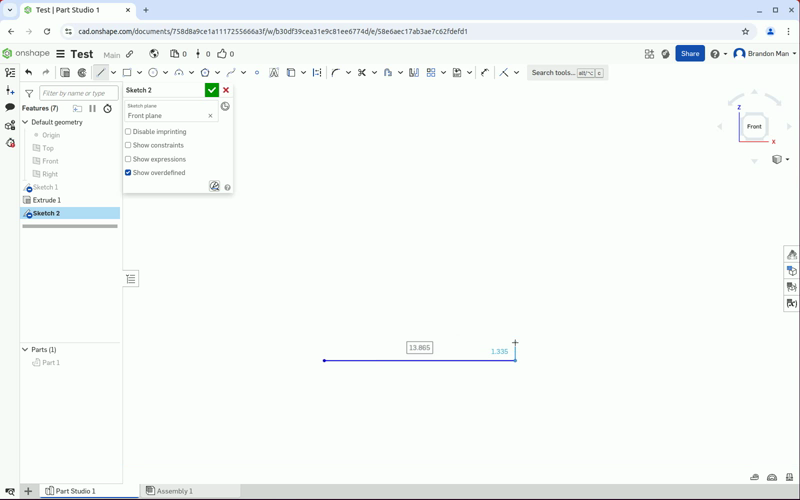
scroll(6)
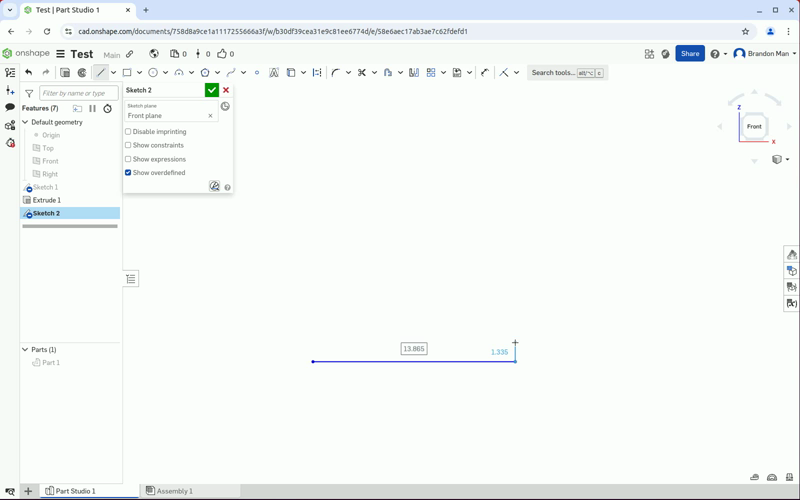
scroll(6)
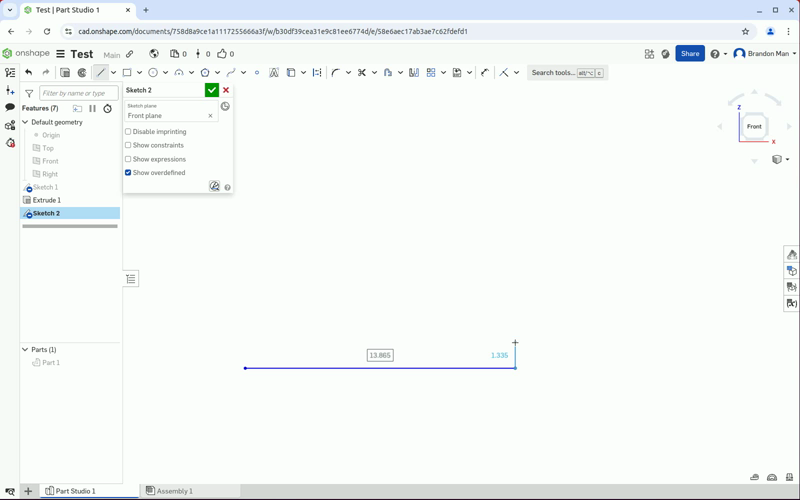
scroll(6)
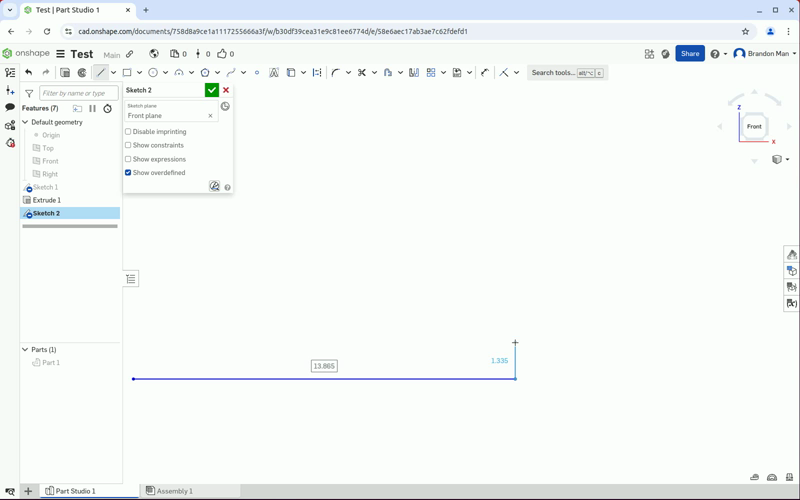
scroll(6)
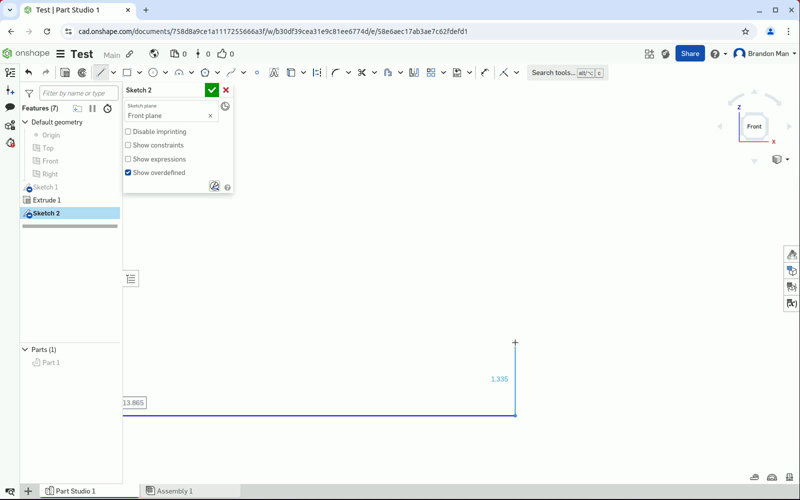
click(515, 342)
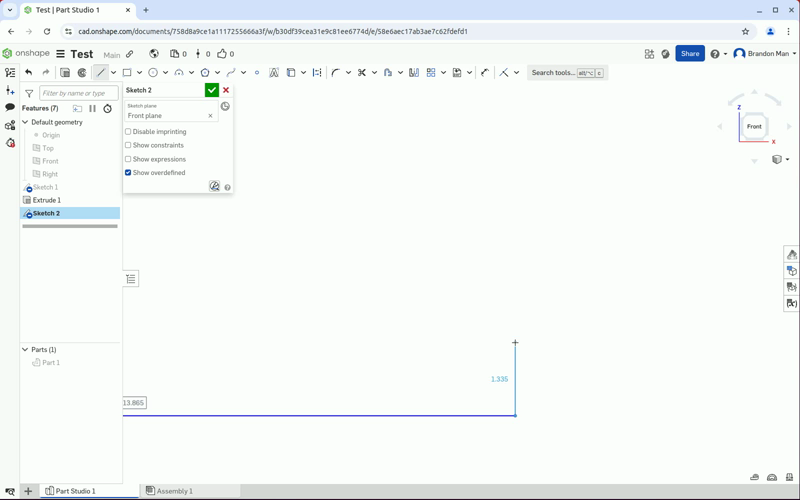
scroll(-6)
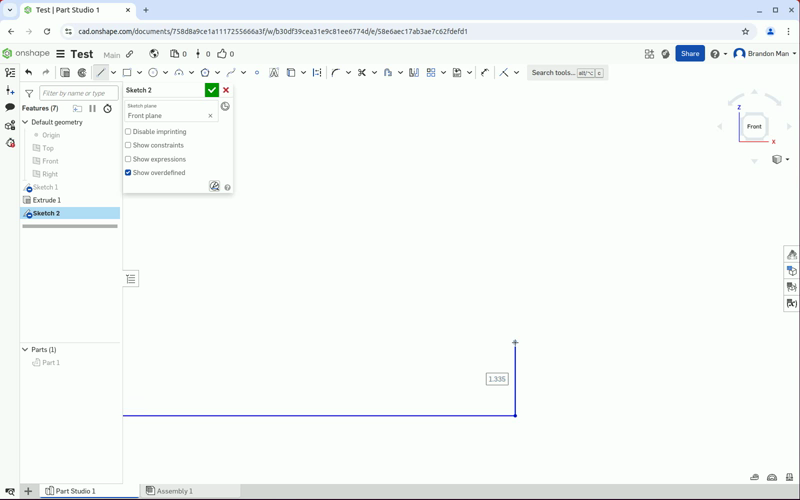
scroll(-6)
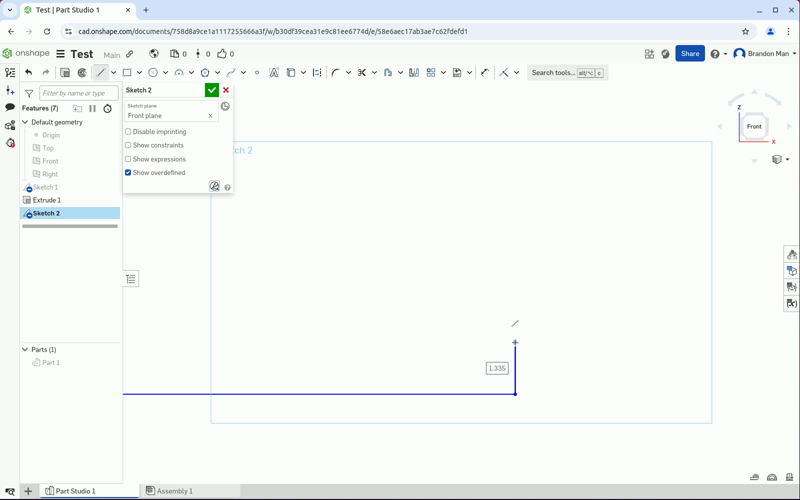
scroll(-6)
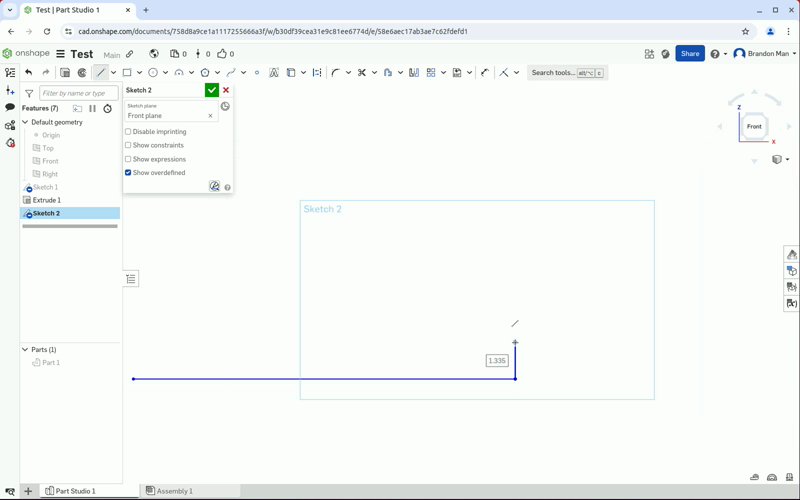
scroll(-6)
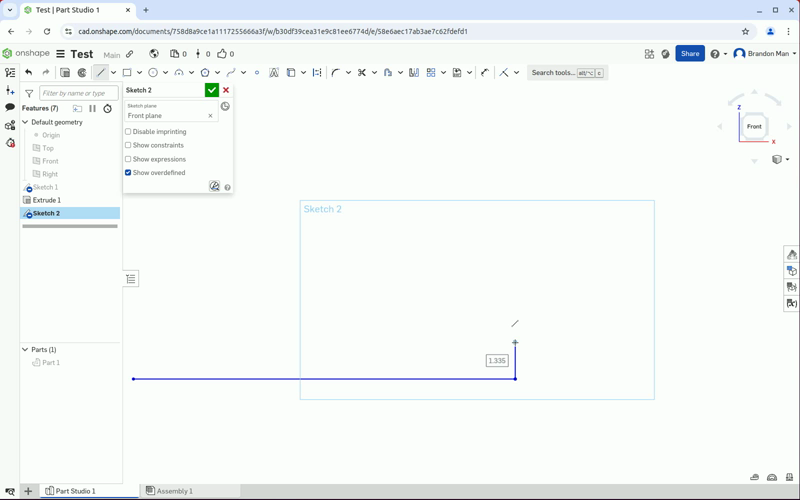
scroll(-6)
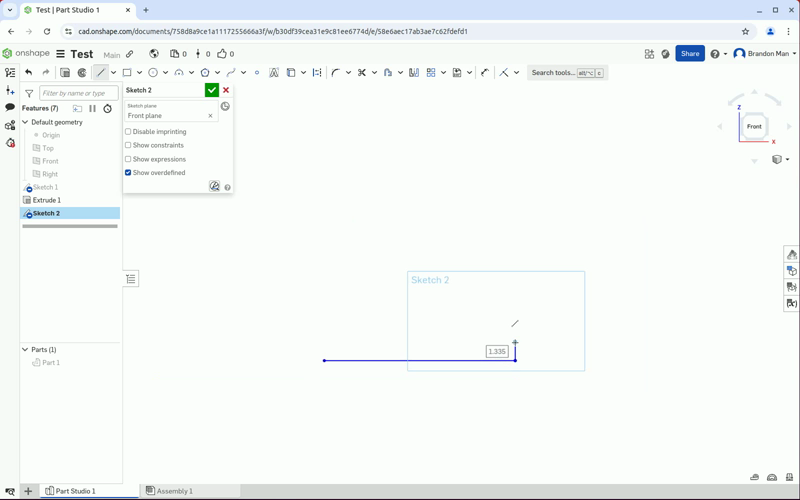
scroll(-6)
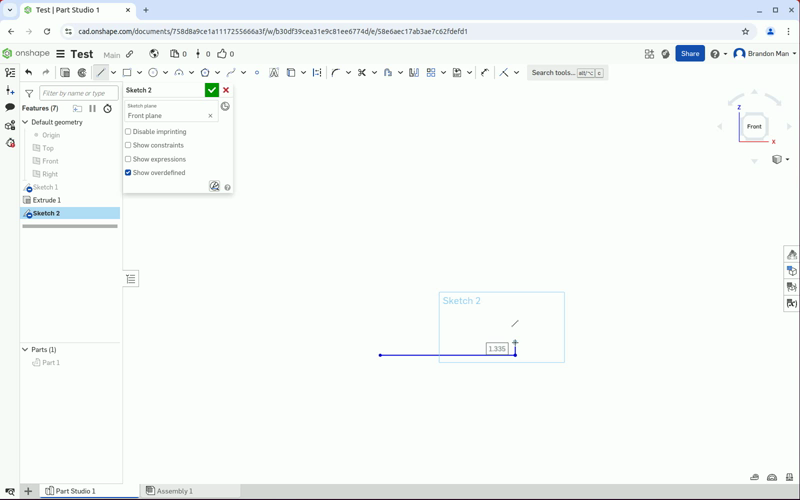
scroll(-6)
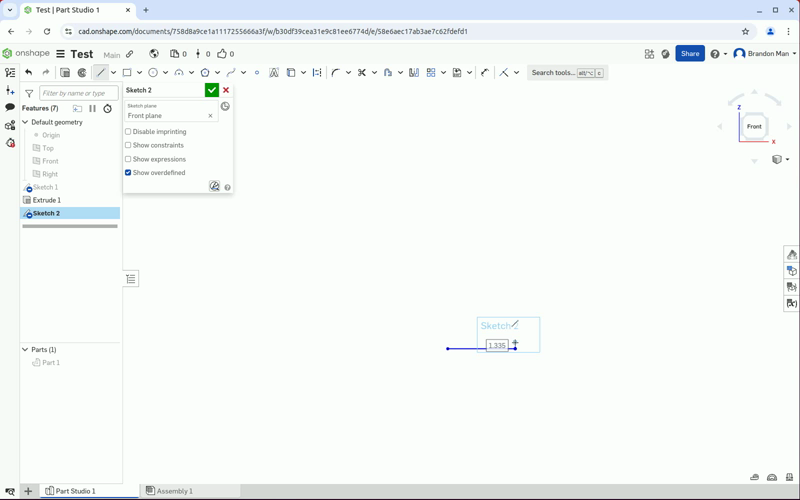
key_up(shift)
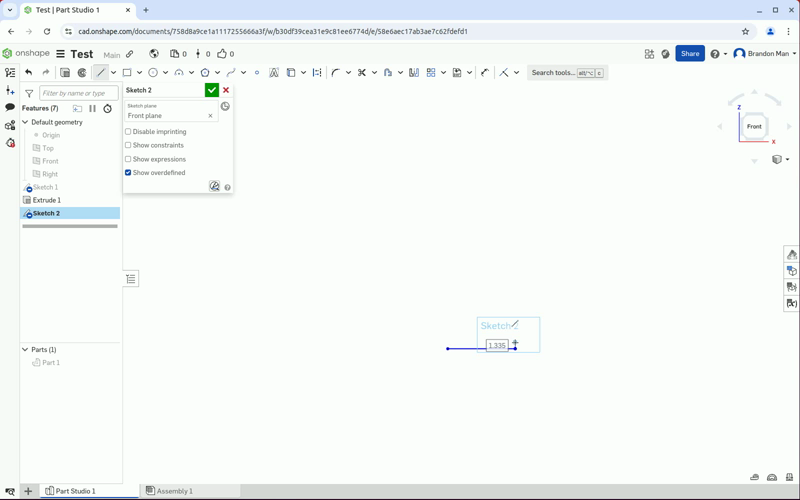
key_down(shift)
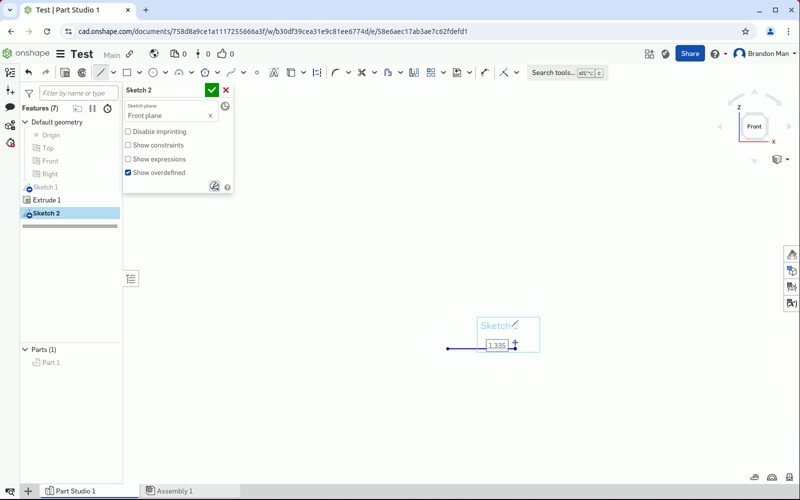
mouse_move(447, 342)
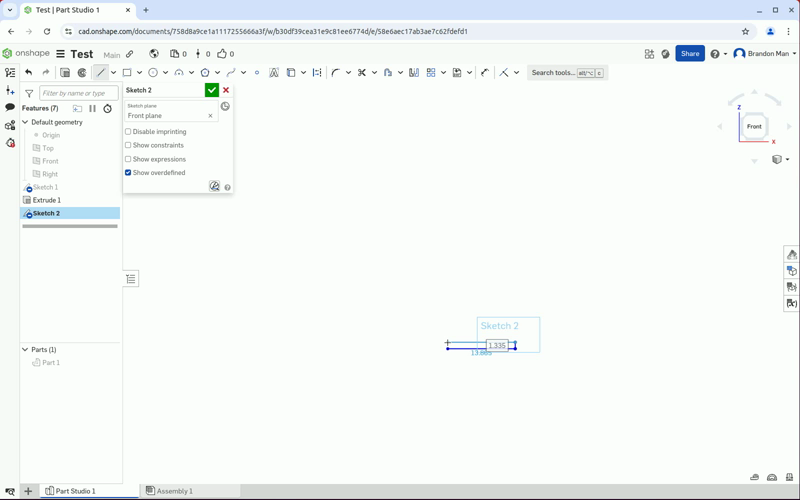
click(447, 342)
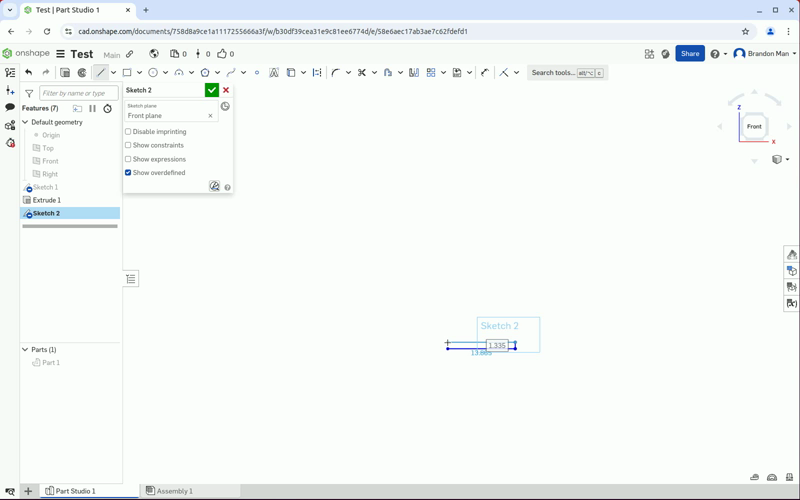
key_up(shift)
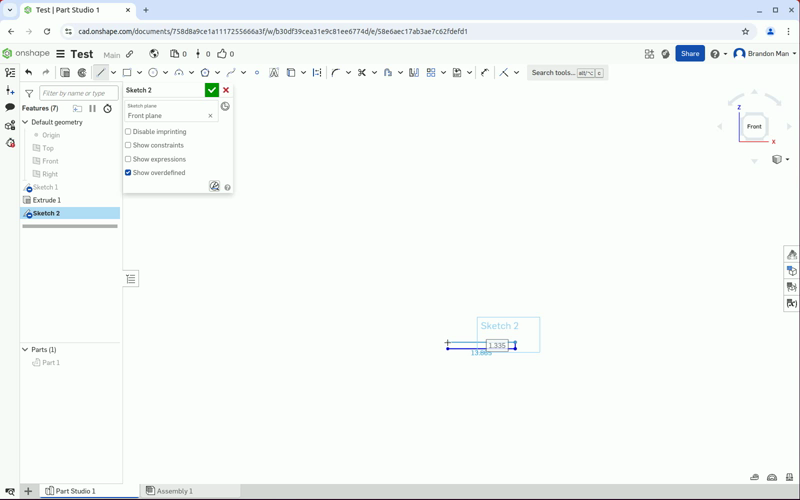
mouse_move(477, 342)
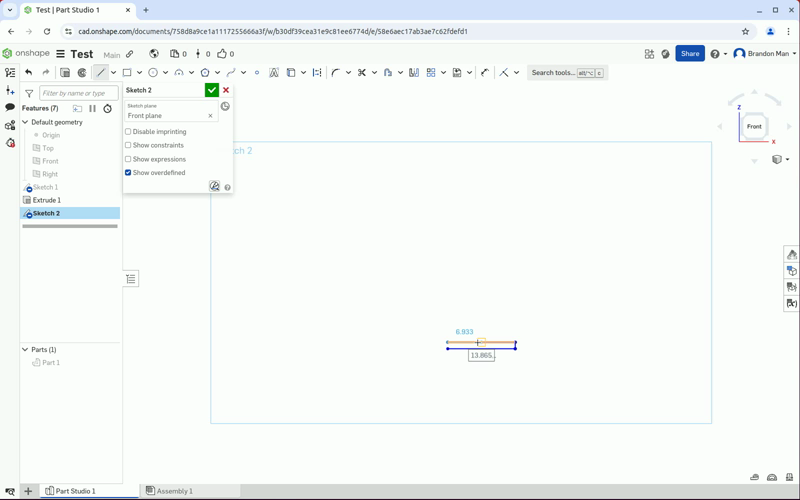
key_down(shift)
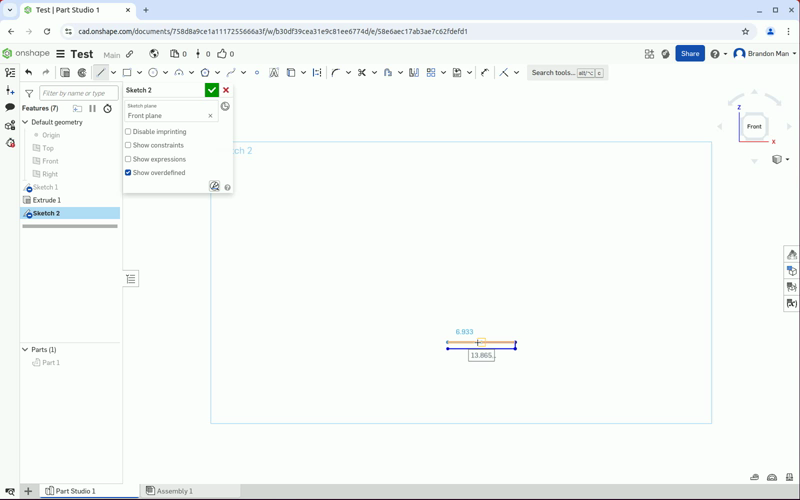
mouse_move(447, 348)
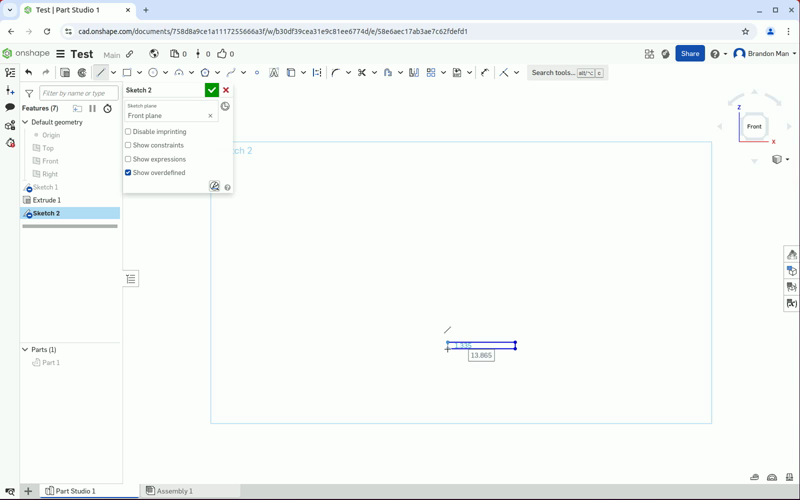
scroll(6)
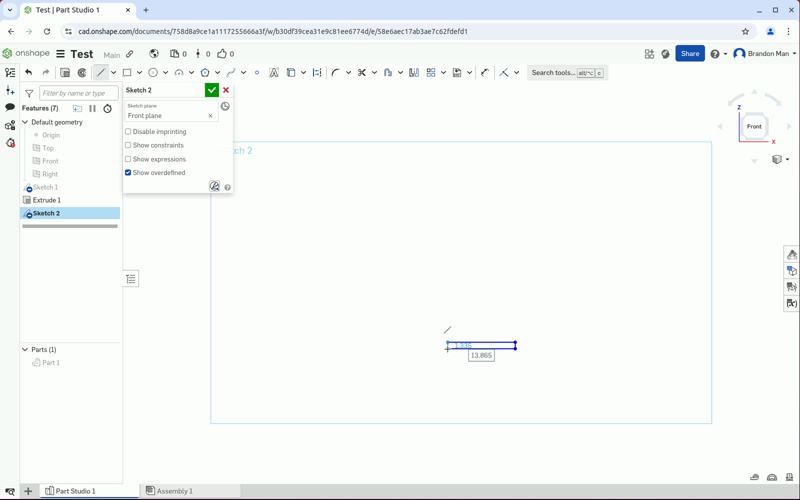
scroll(6)
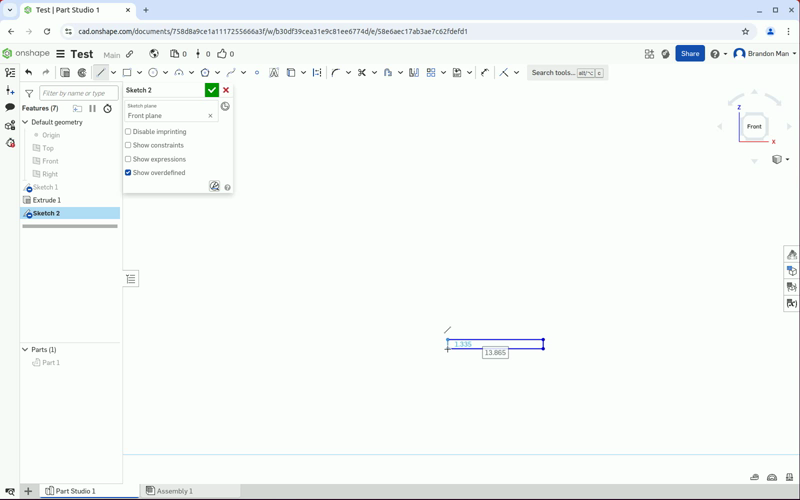
scroll(6)
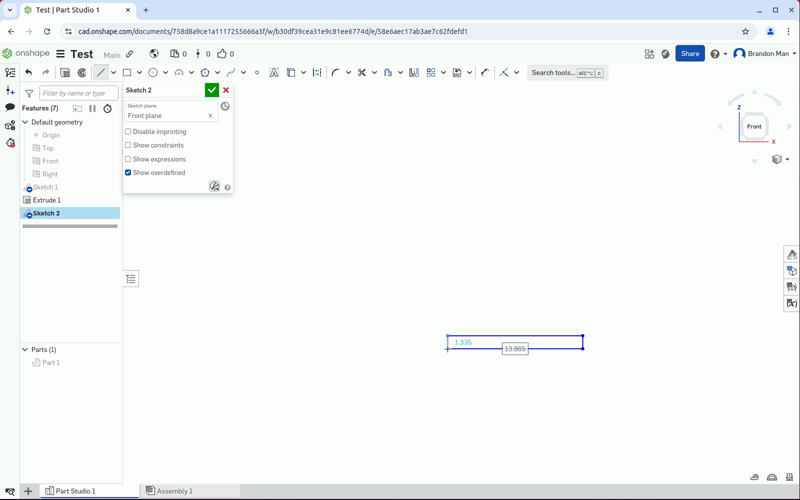
scroll(6)
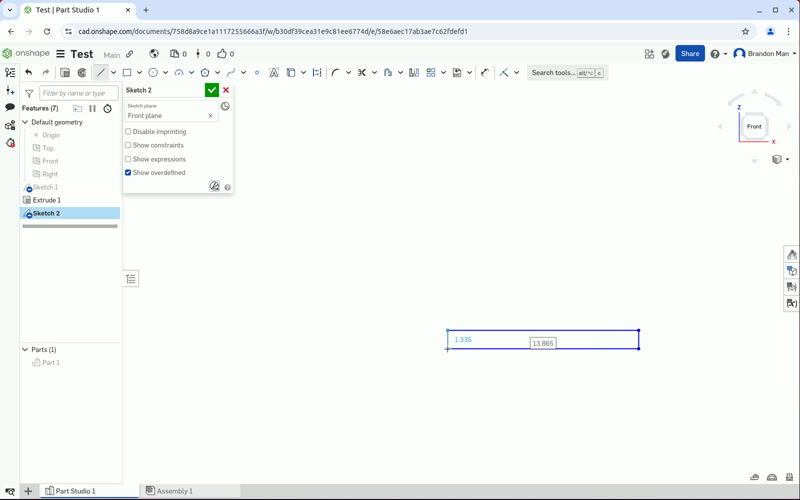
scroll(6)
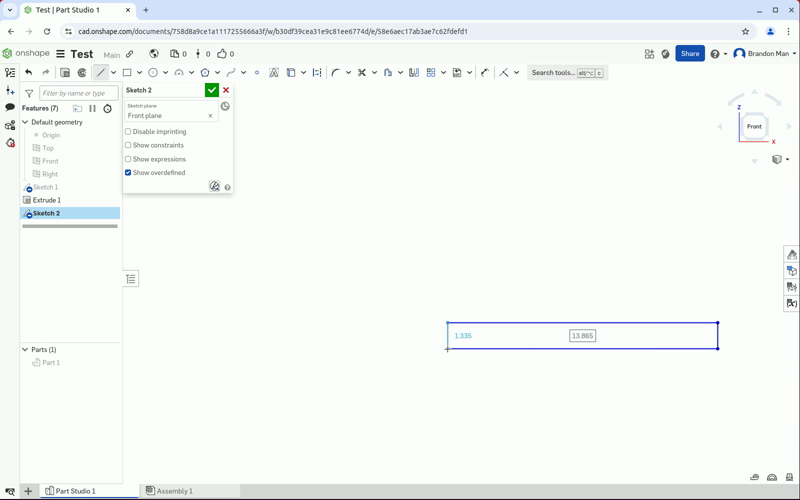
scroll(6)
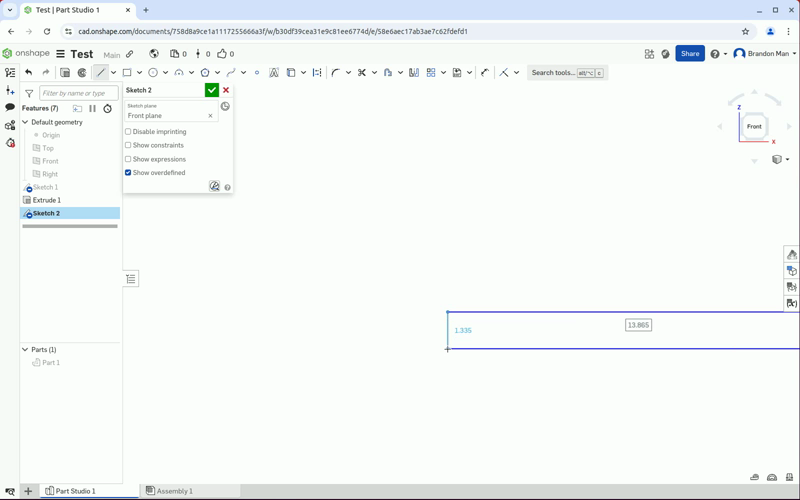
scroll(6)
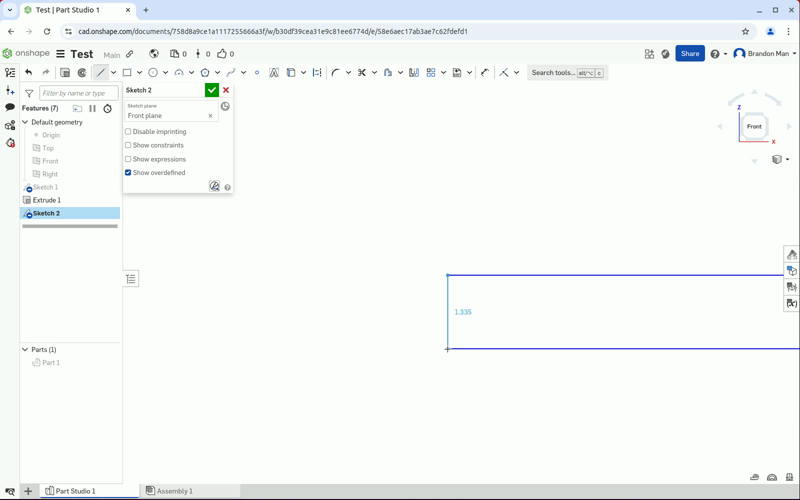
key_up(shift)
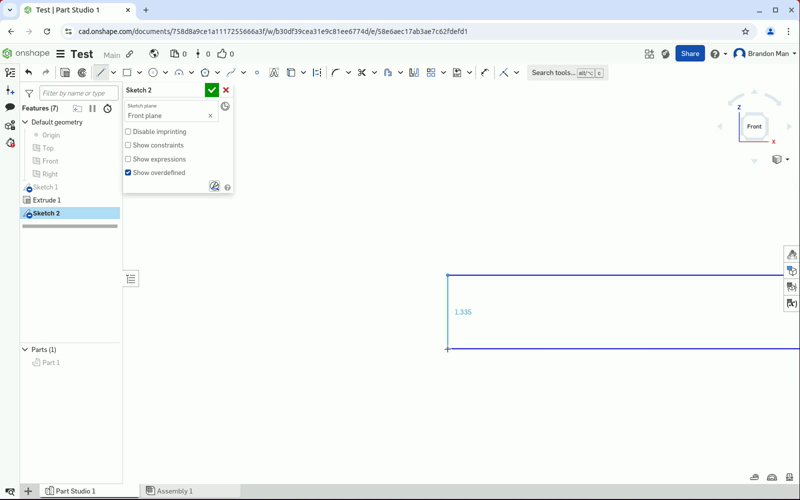
click(447, 348)
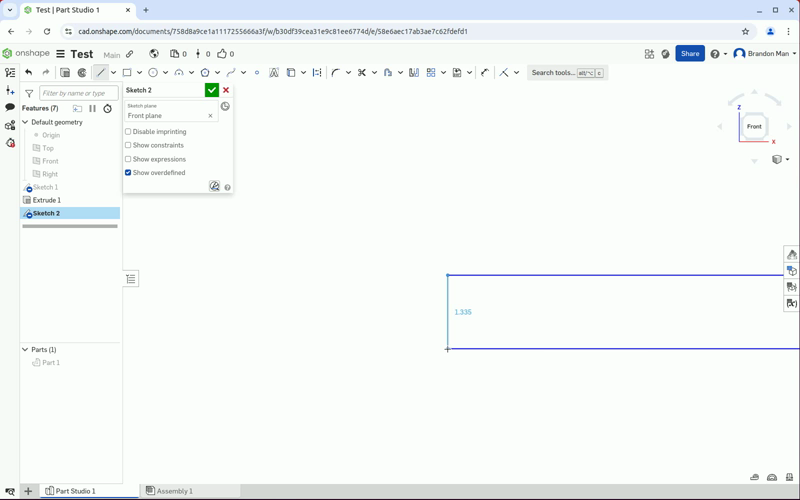
scroll(-6)
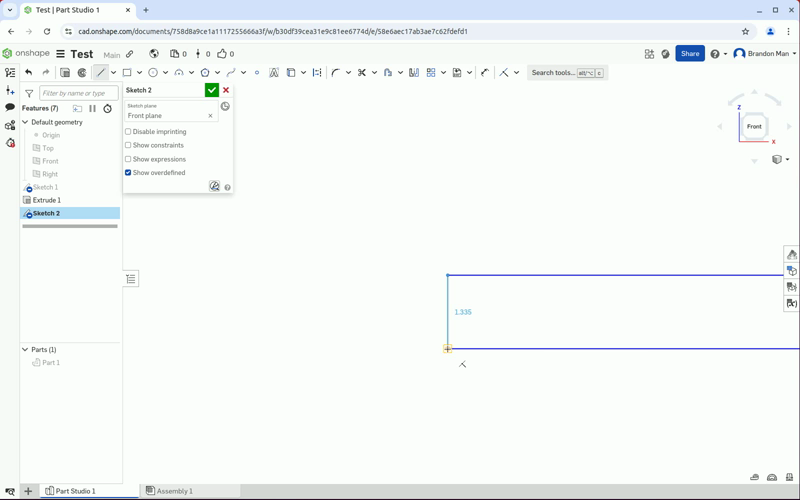
scroll(-6)
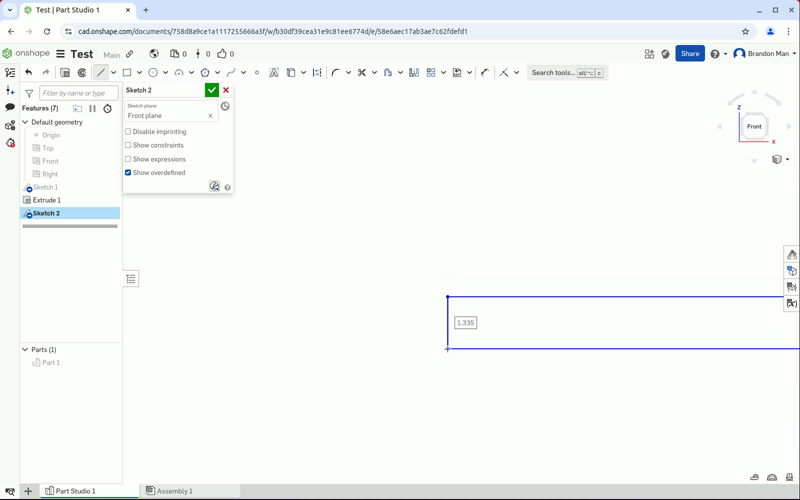
scroll(-6)
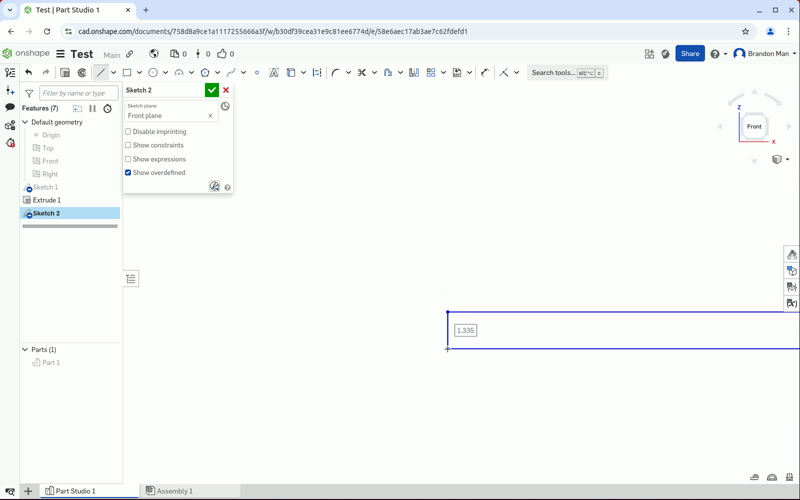
scroll(-6)
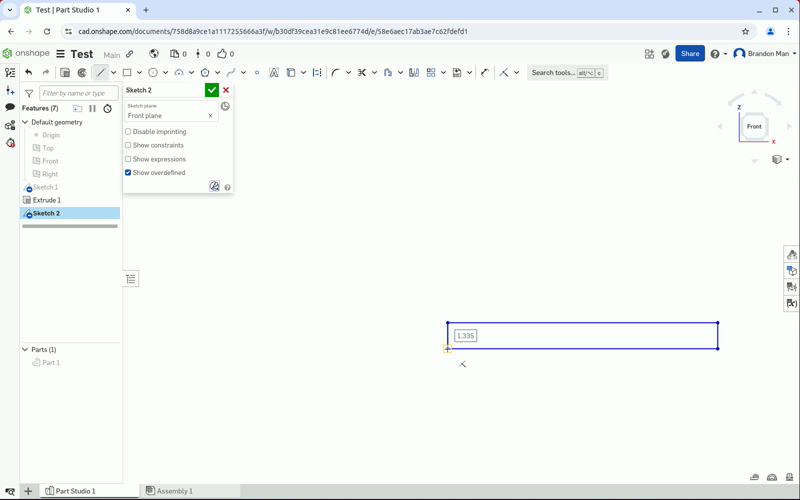
scroll(-6)
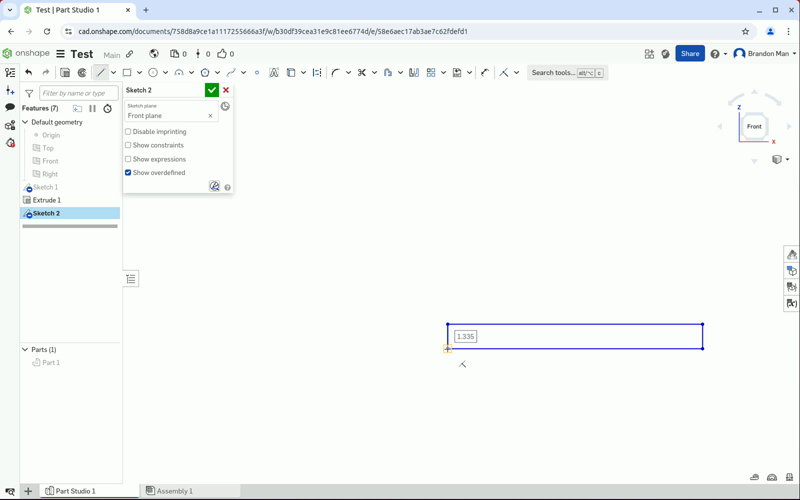
scroll(-6)
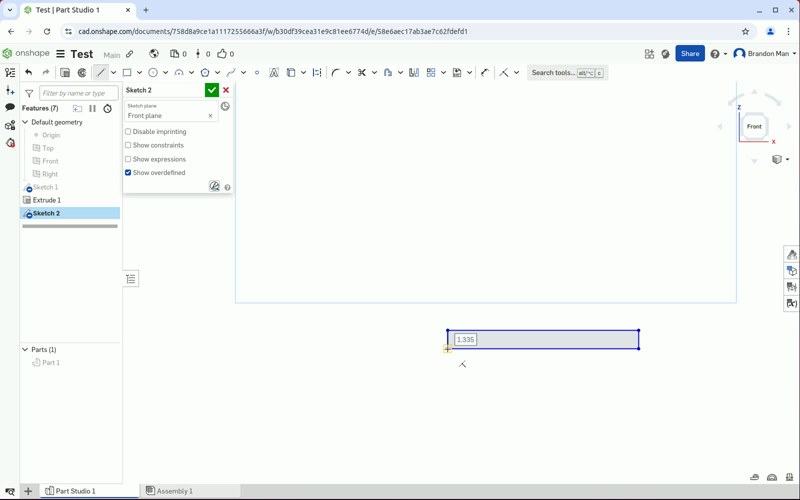
scroll(-6)
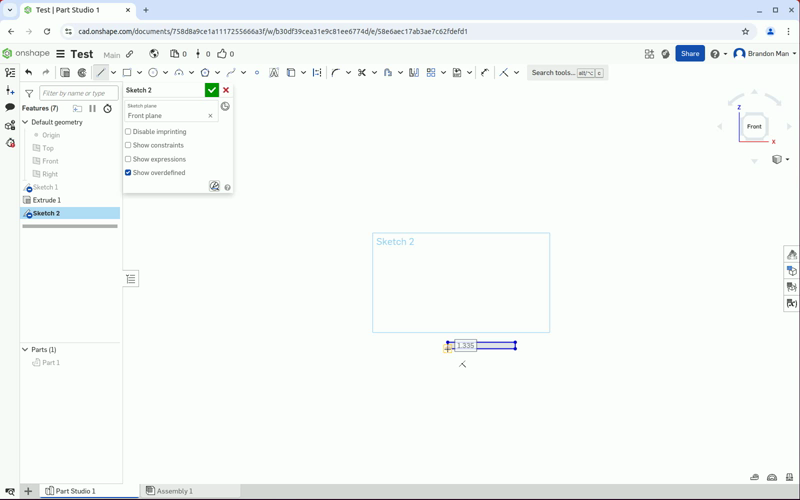
key(esc)
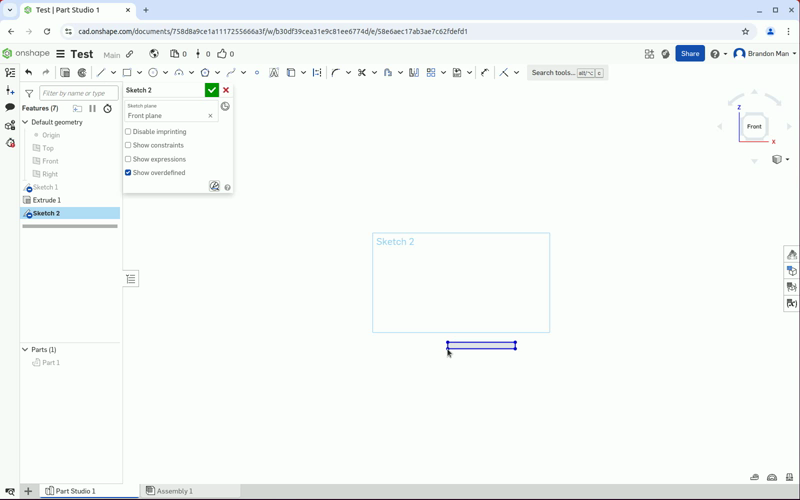
mouse_move(490, 344)
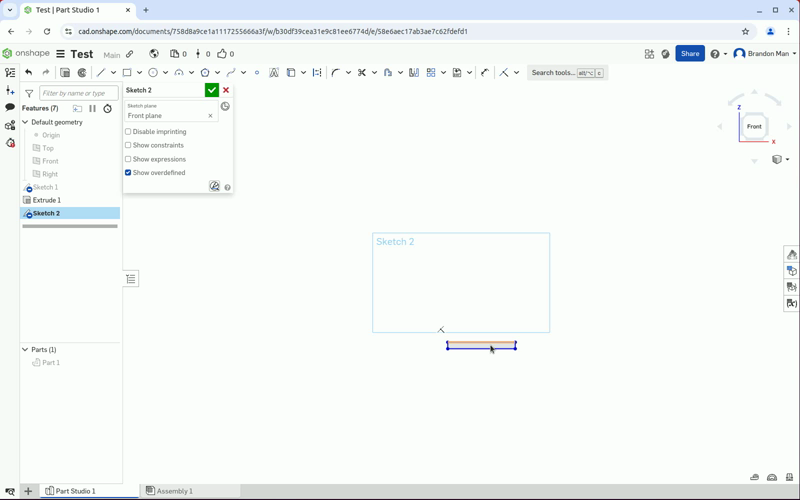
scroll(6)
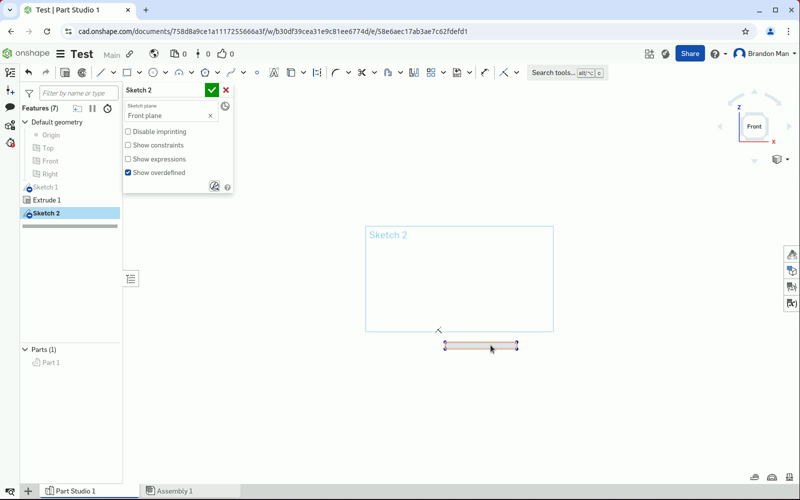
scroll(6)
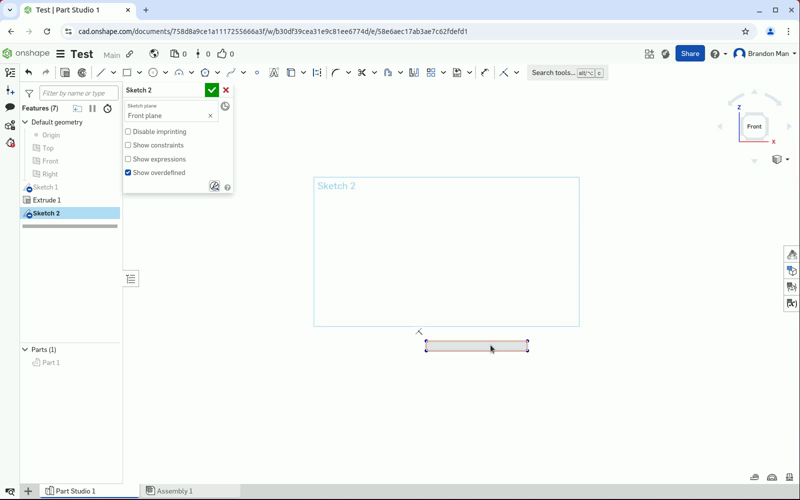
scroll(6)
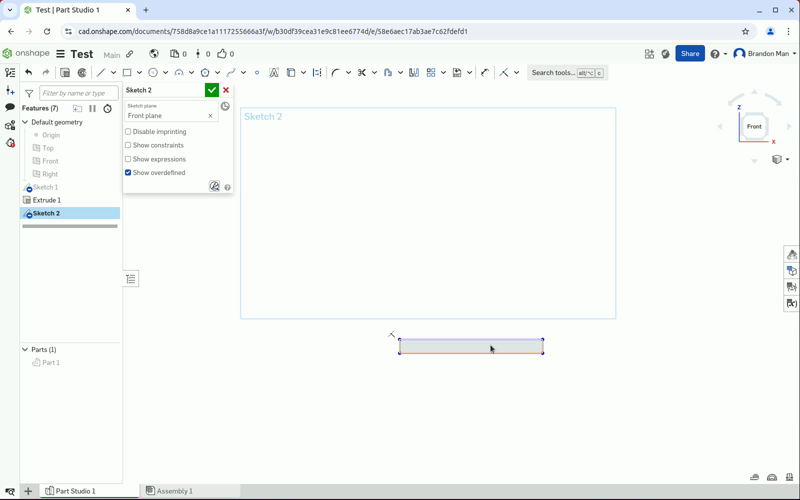
scroll(6)
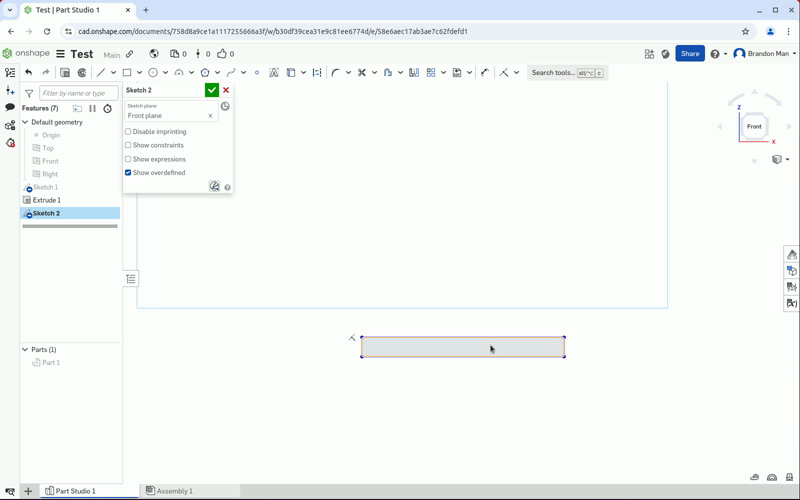
scroll(6)
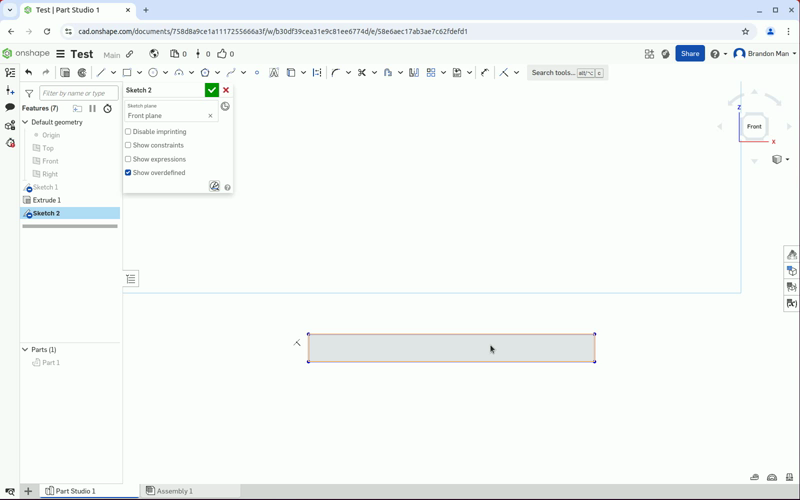
scroll(6)
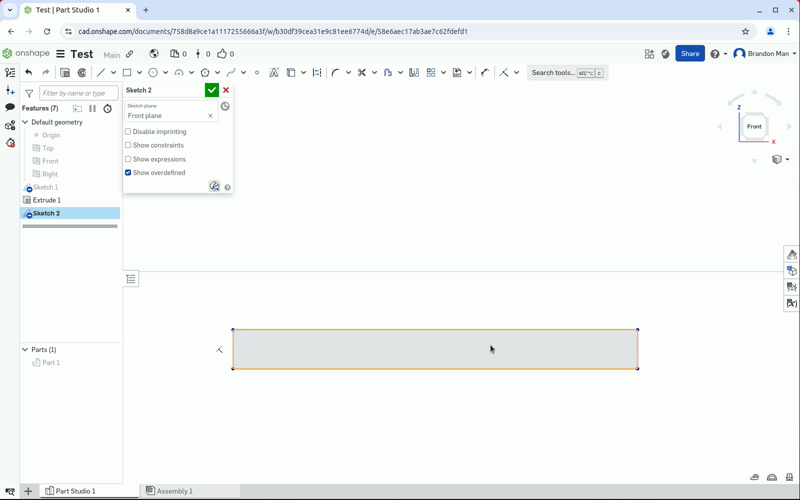
scroll(6)
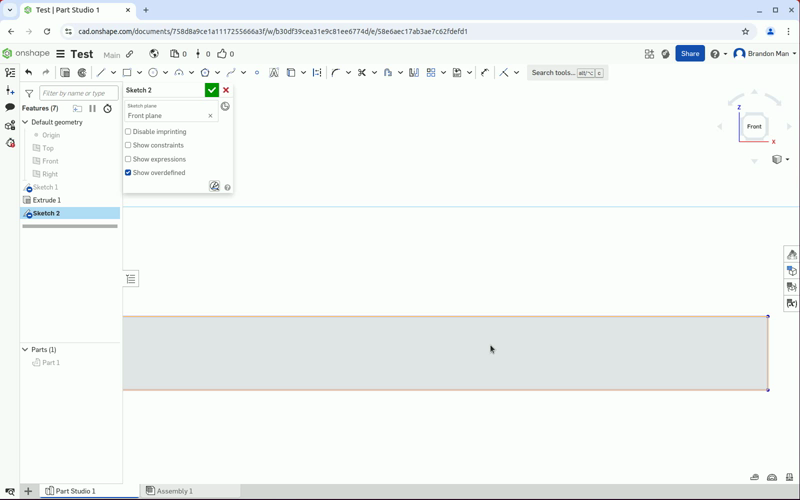
click(490, 344)
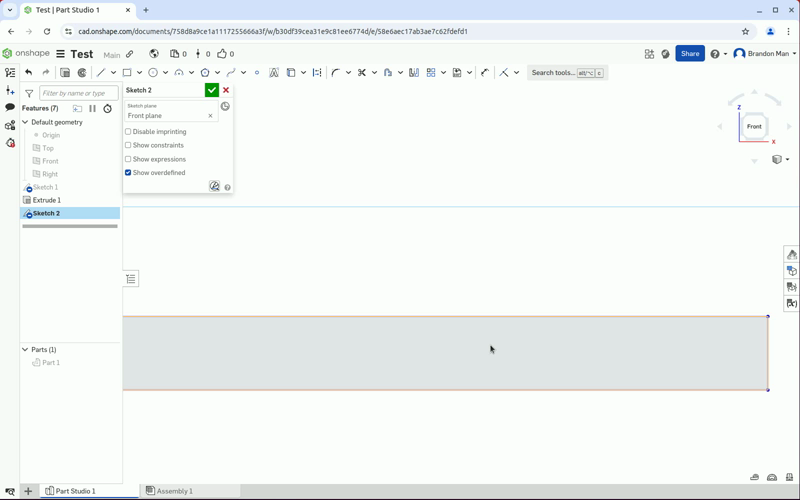
scroll(-6)
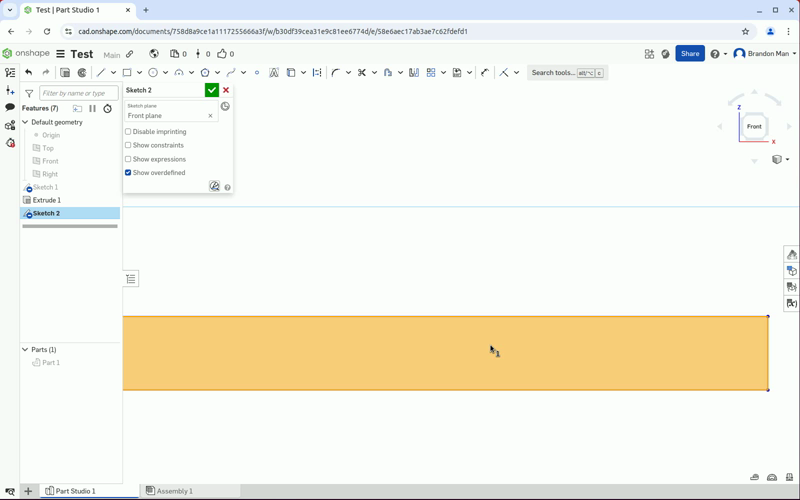
scroll(-6)
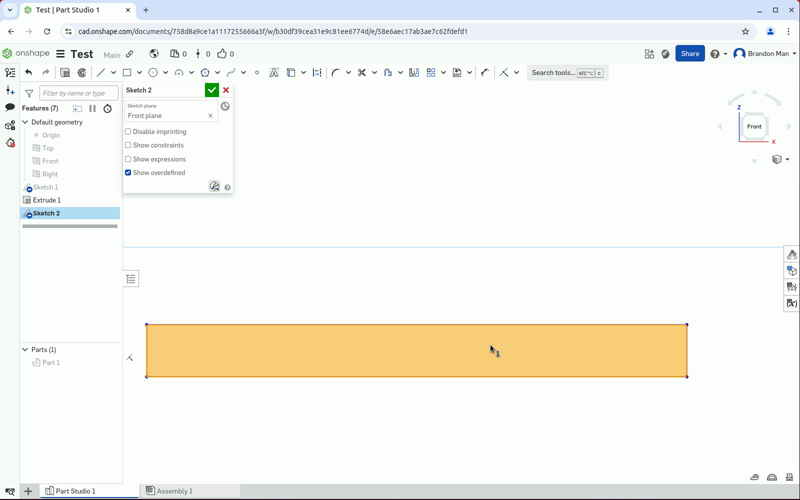
scroll(-6)
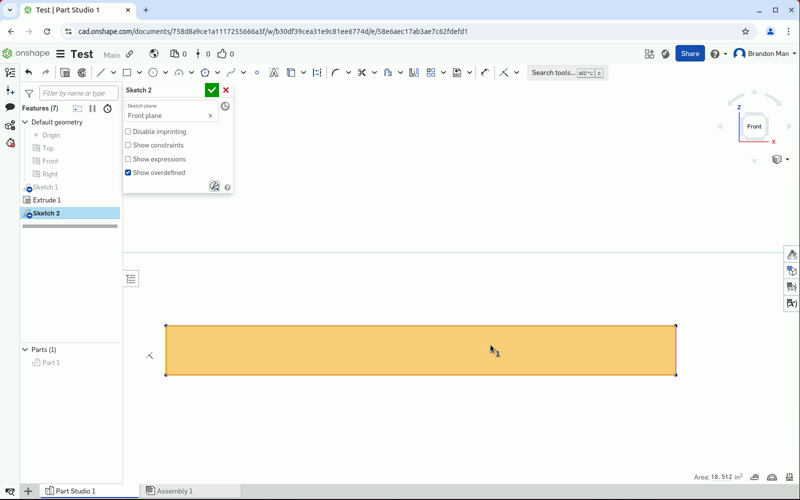
scroll(-6)
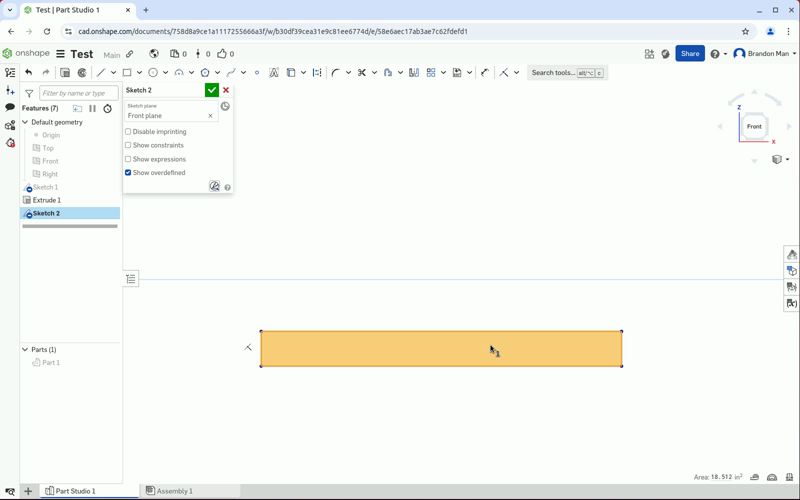
scroll(-6)
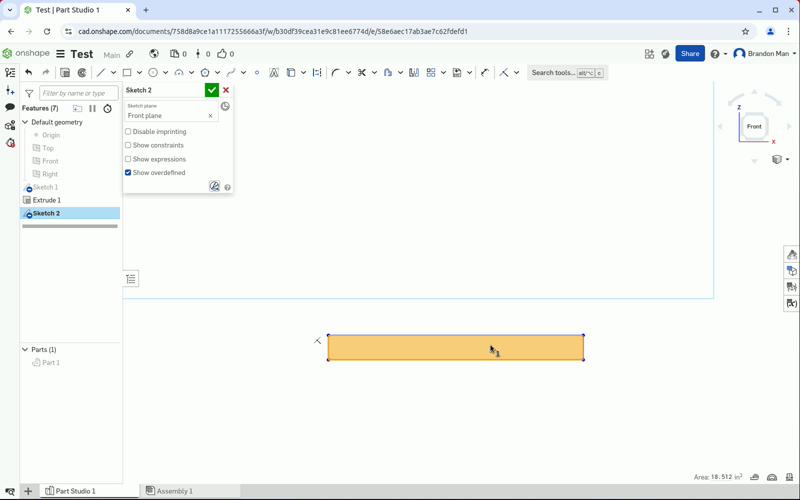
scroll(-6)
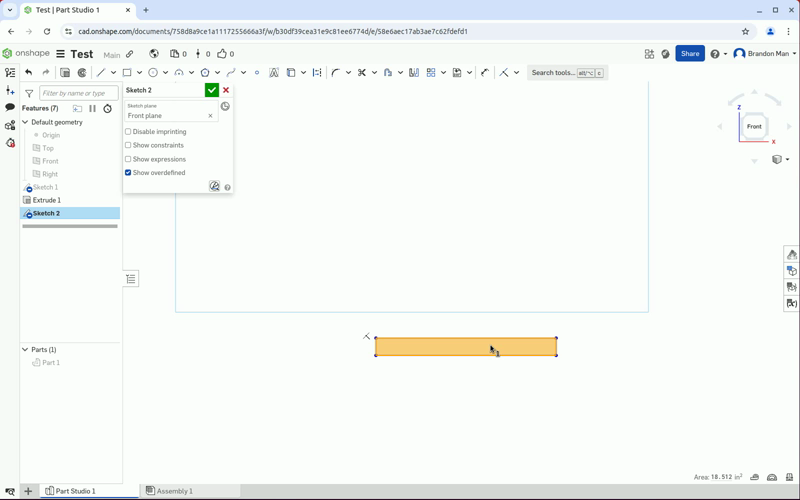
scroll(-6)
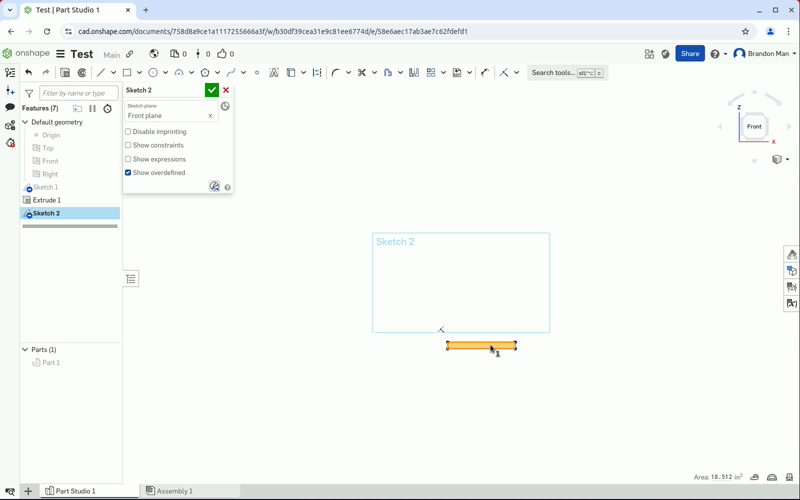
mouse_move(73, 352)
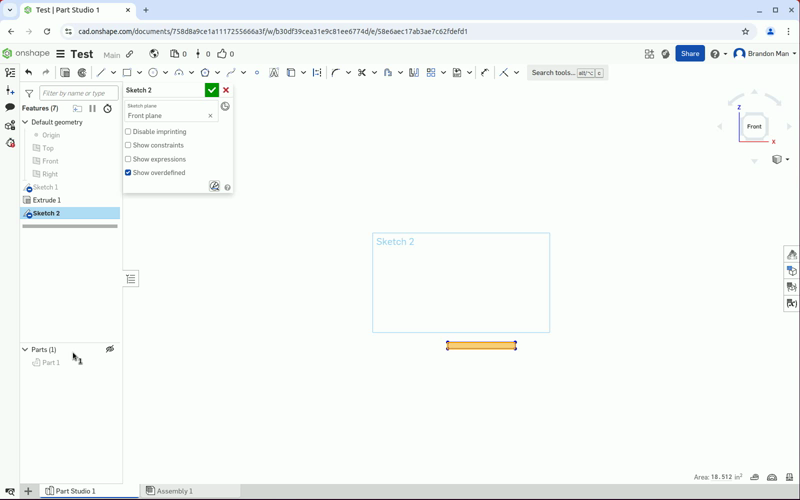
key(shift+y)
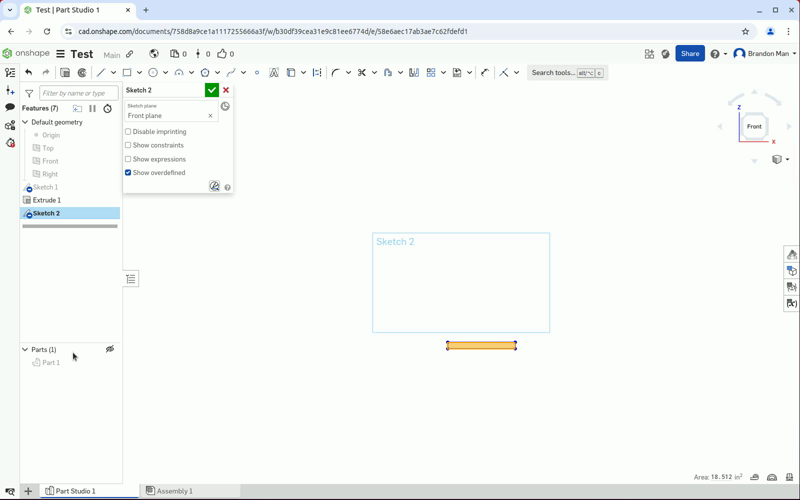
key(shift+e)
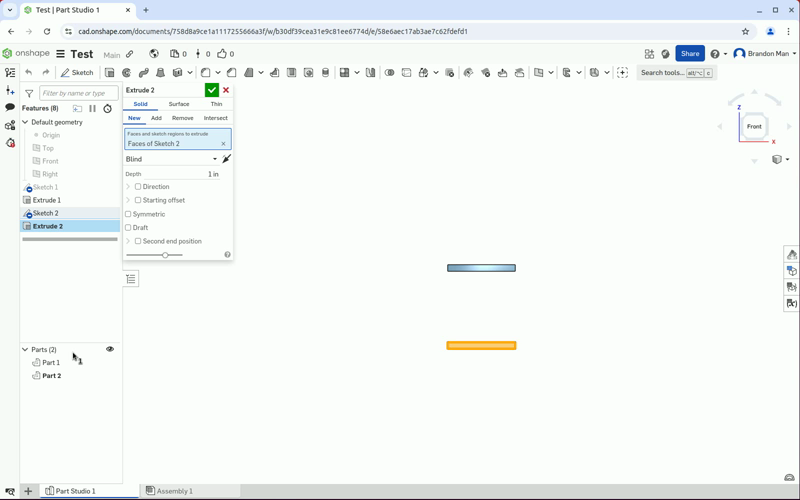
mouse_move(143, 106)
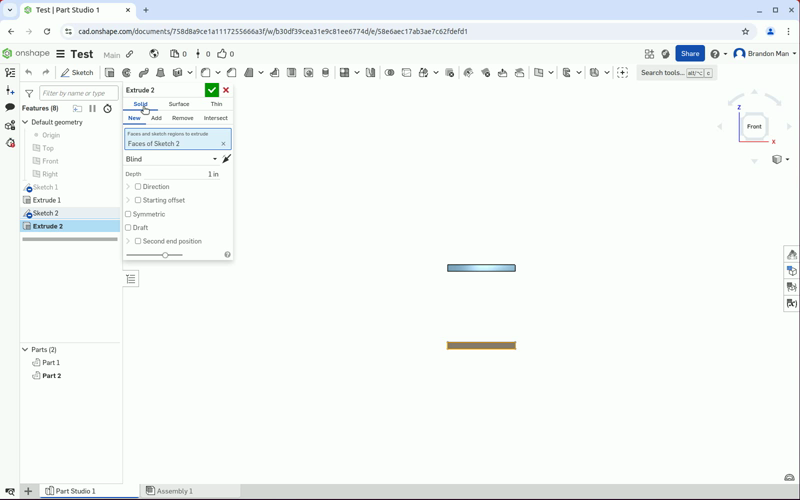
click(143, 106)
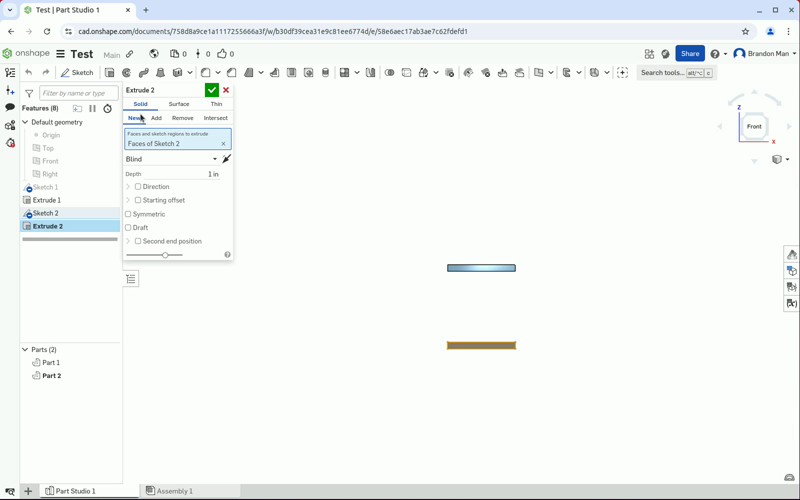
mouse_move(137, 120)
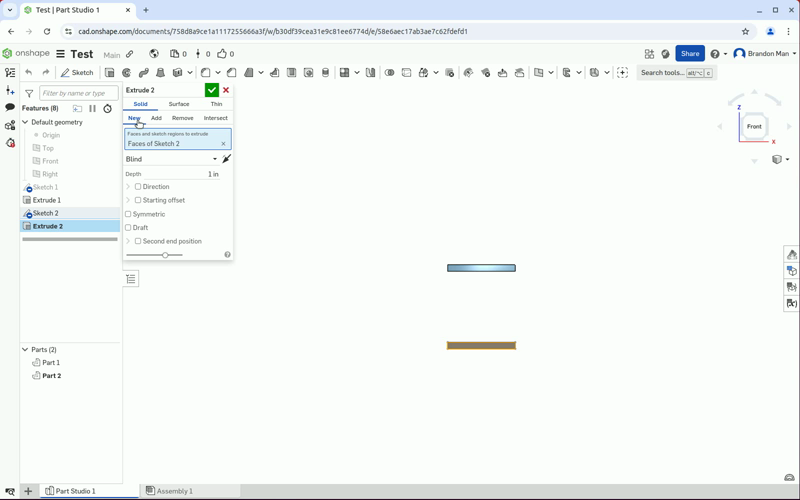
click(137, 120)
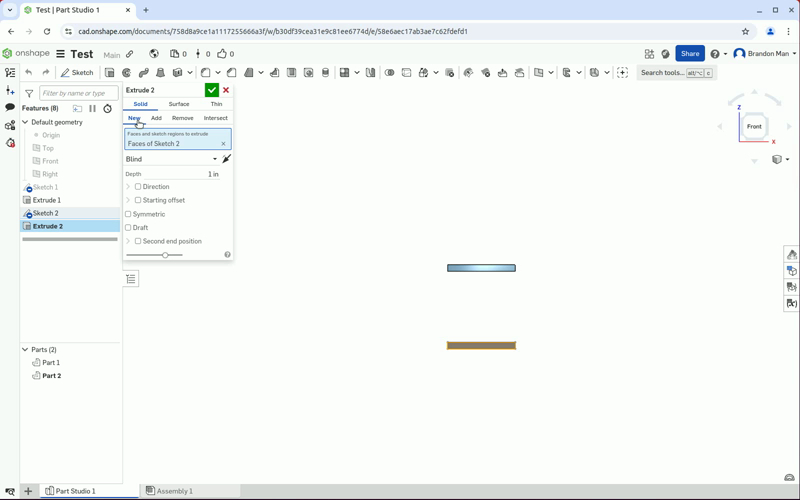
key(tab, 4)
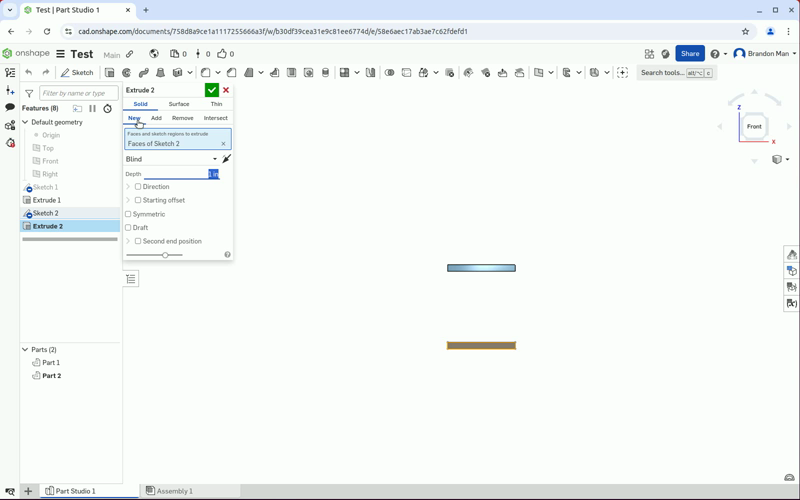
text(22.868)
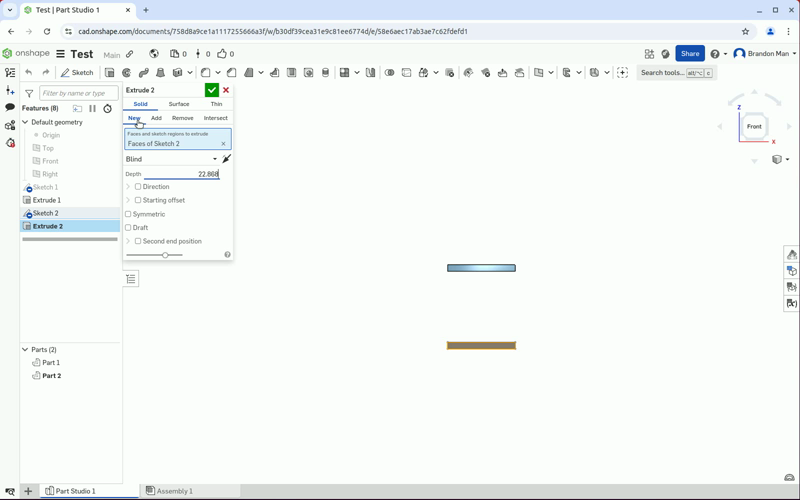
key(enter)
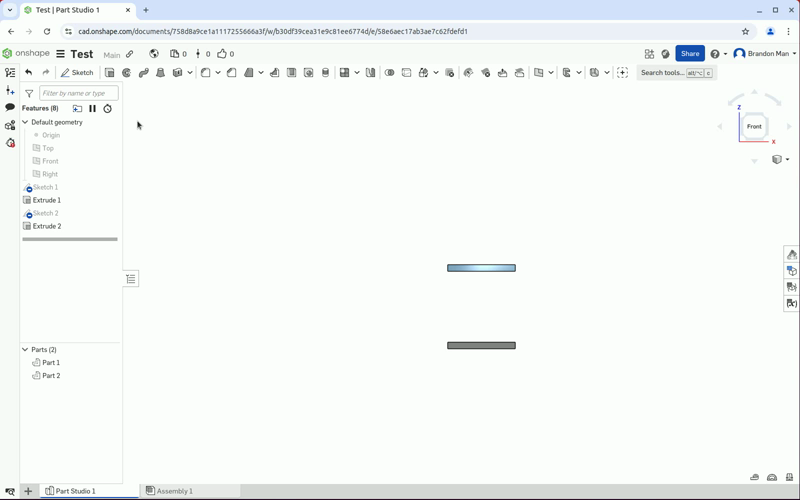
key(shift+h)
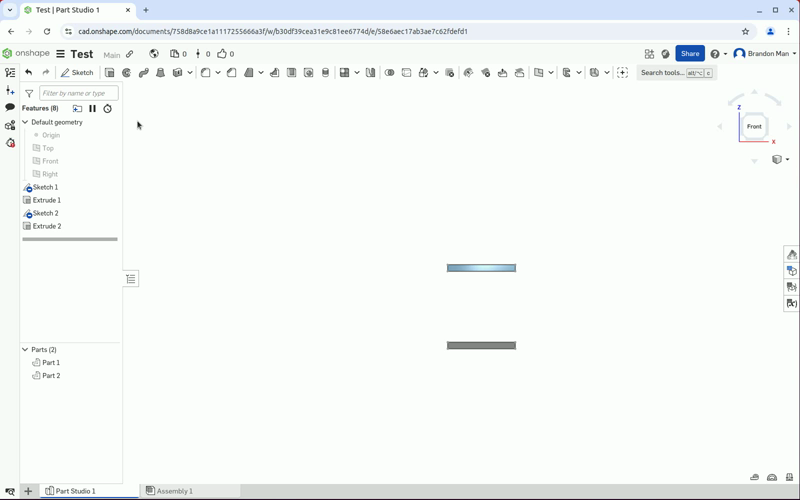
key(shift+h)
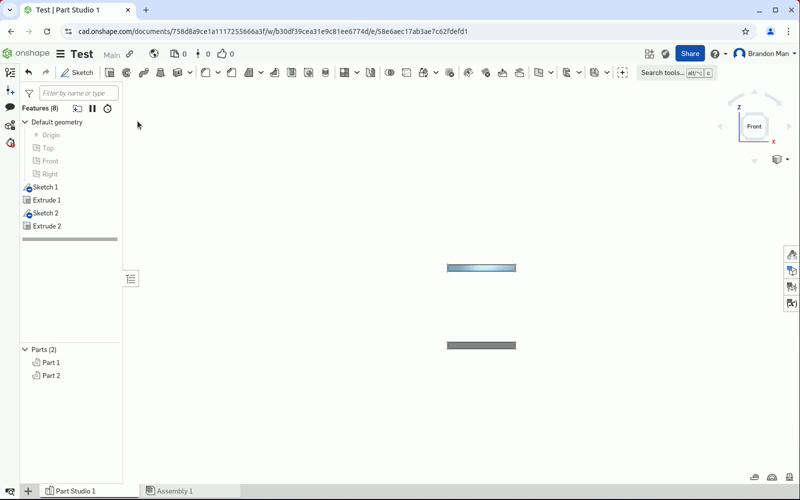
key(shift+7)
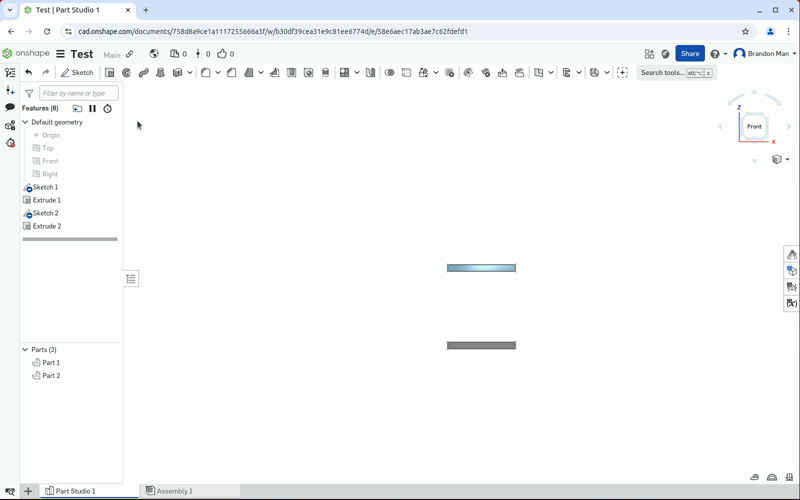
key(left, 2)
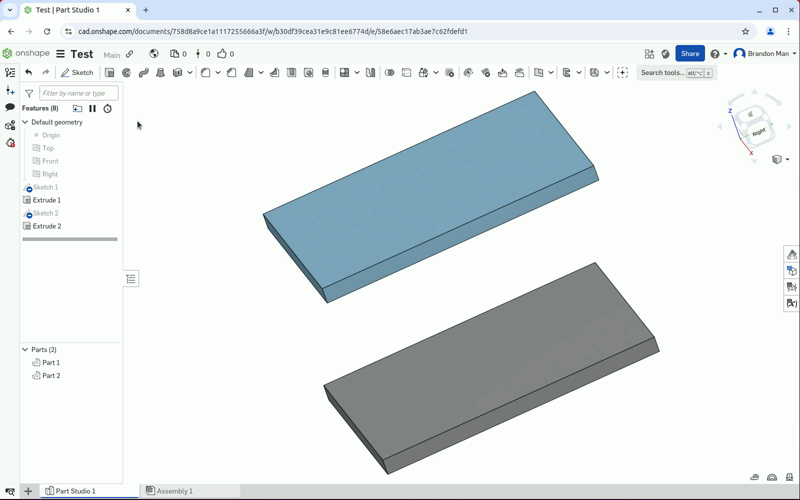
key(down, 2)
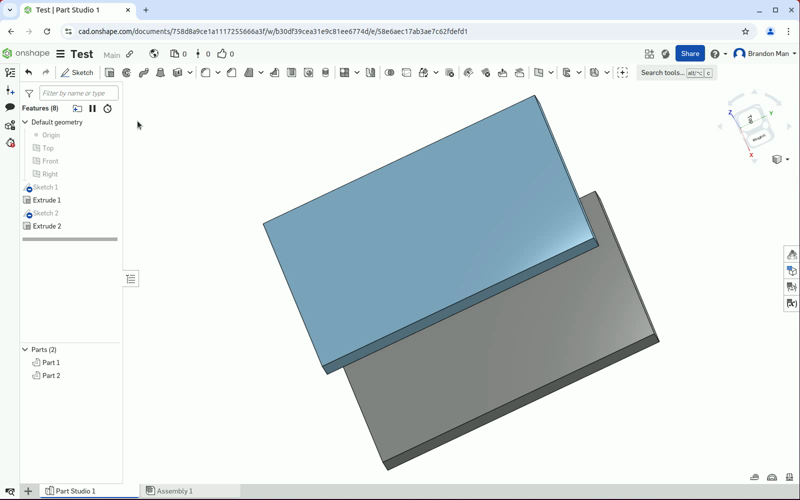
key(up, 2)
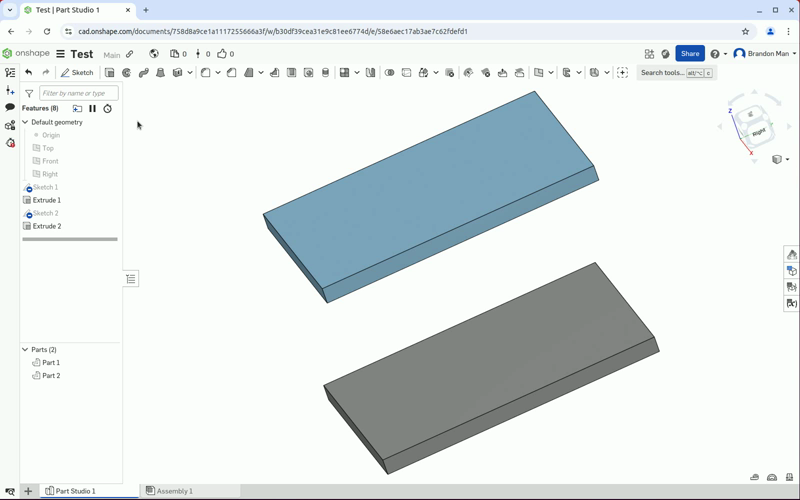
key(right, 2)
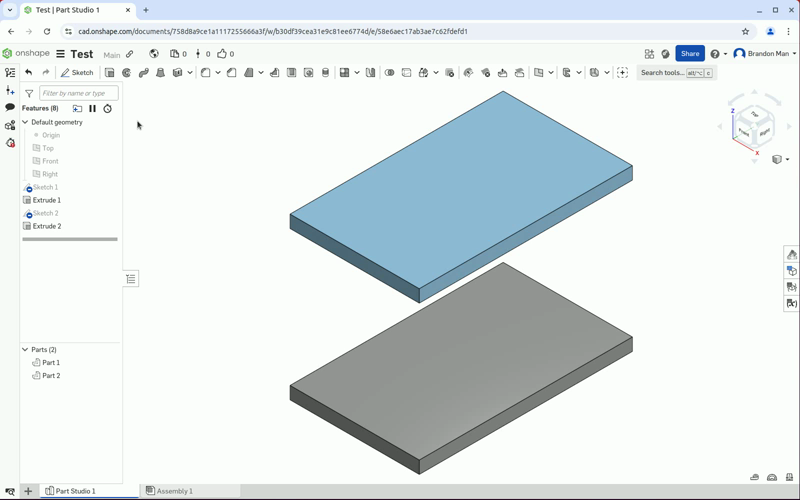
mouse_move(73, 189)
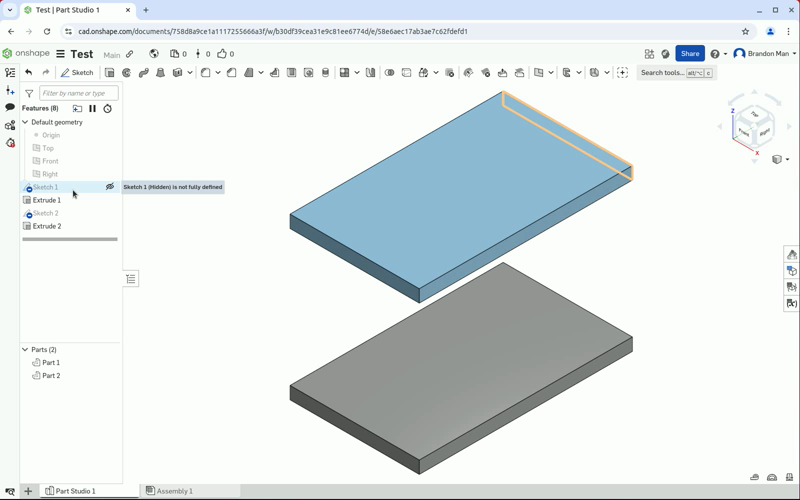
click(73, 189)